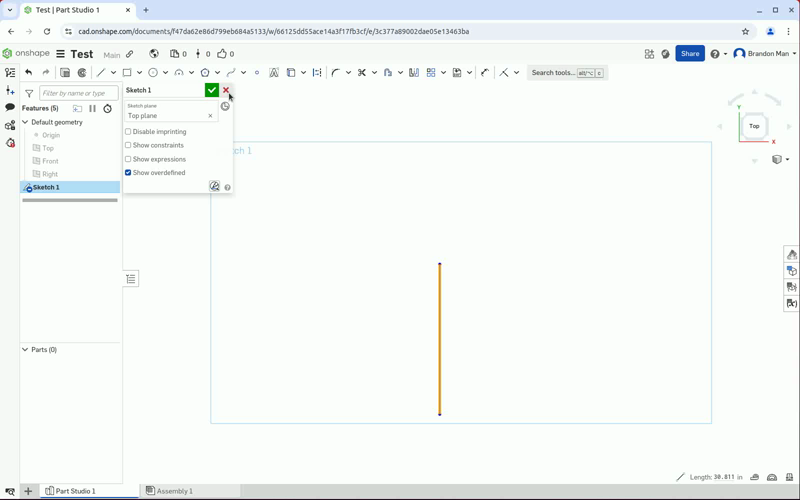
key(shift+h)
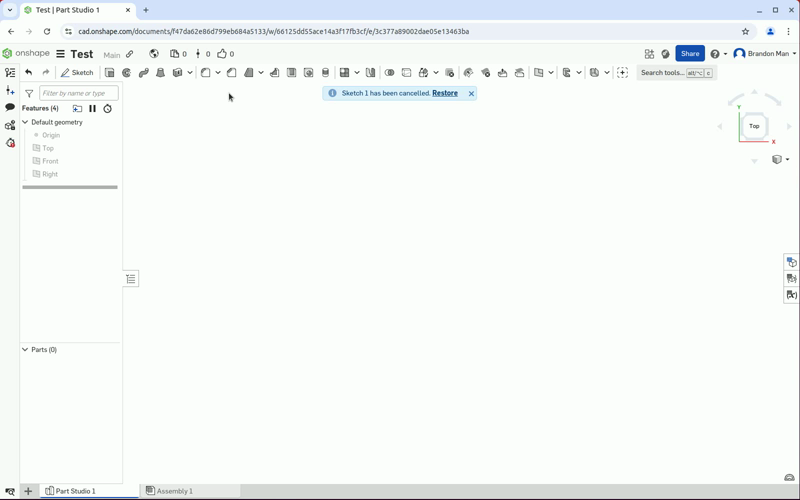
mouse_move(73, 352)
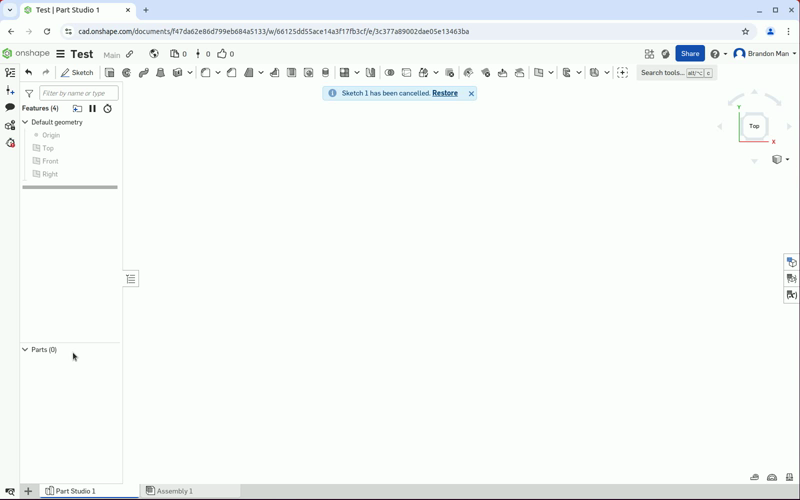
key(y)
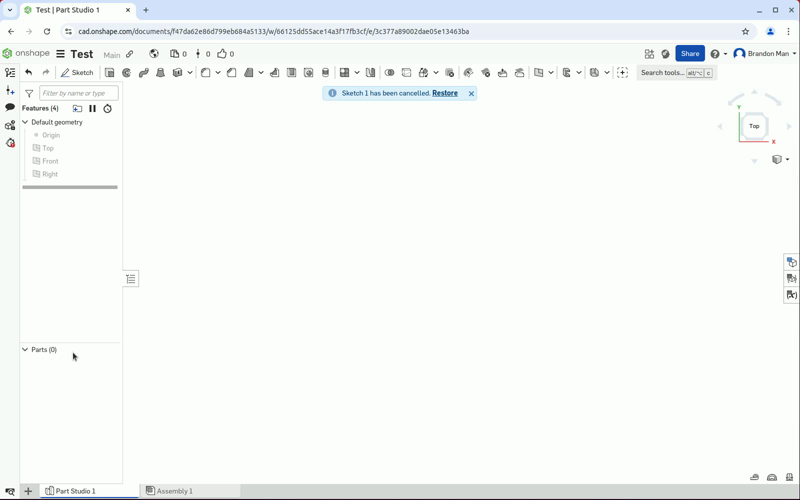
key(shift+p)
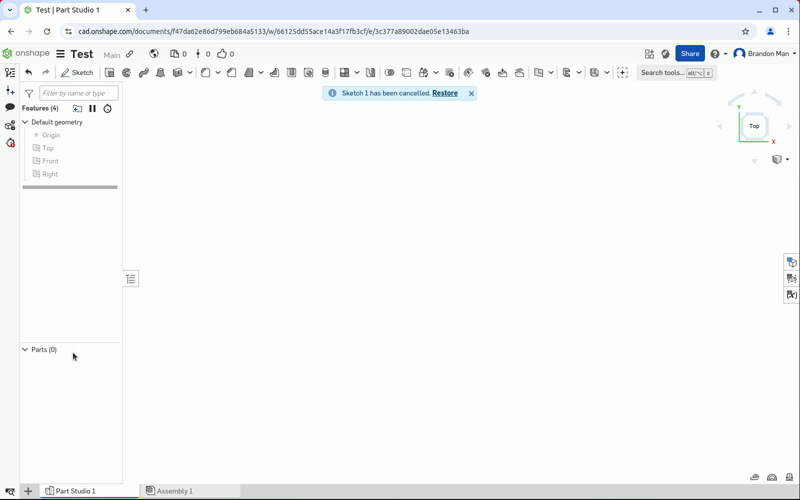
key(space)
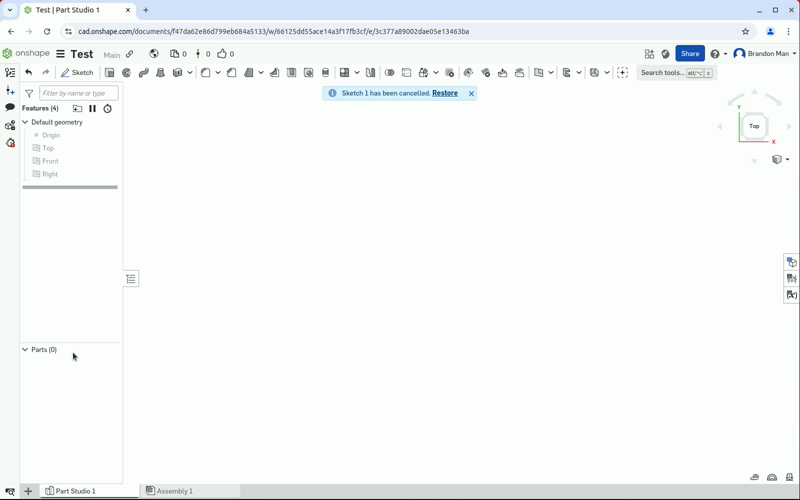
key_down(shift)
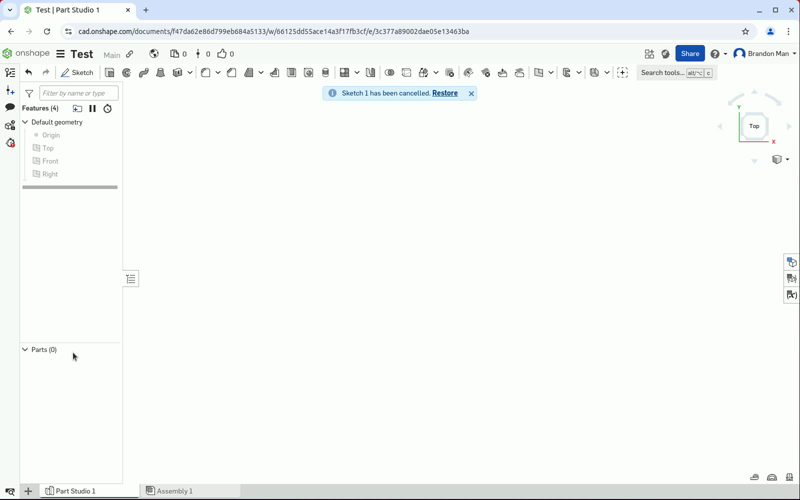
key(up)
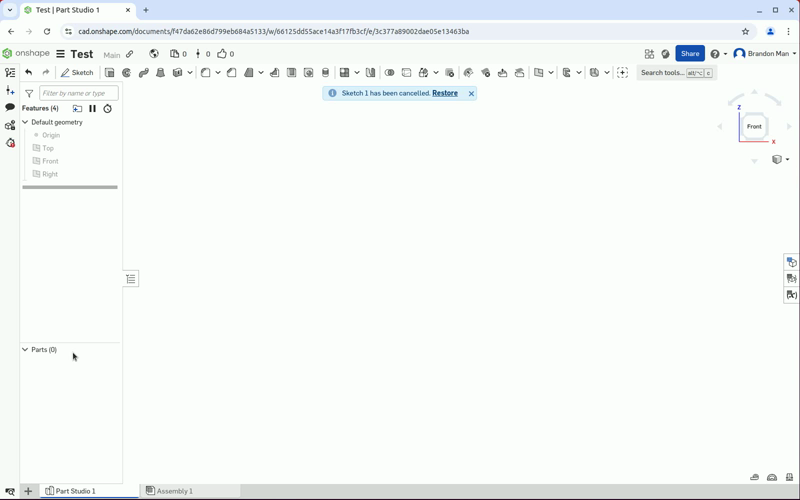
key_up(shift)
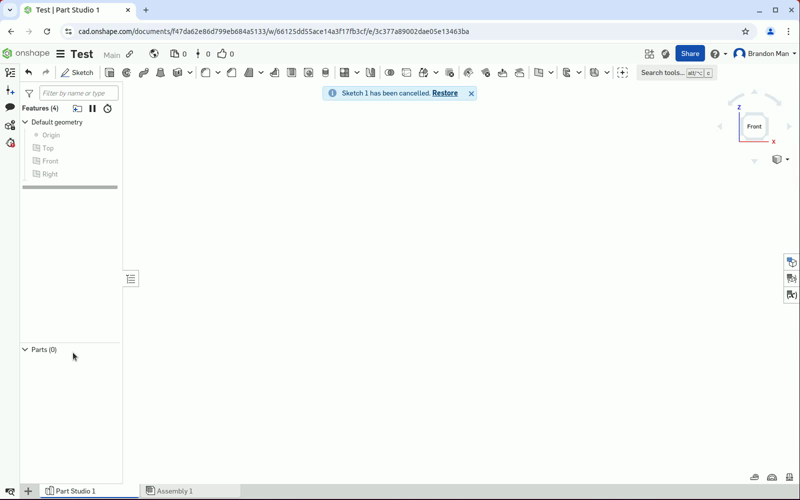
key(space)
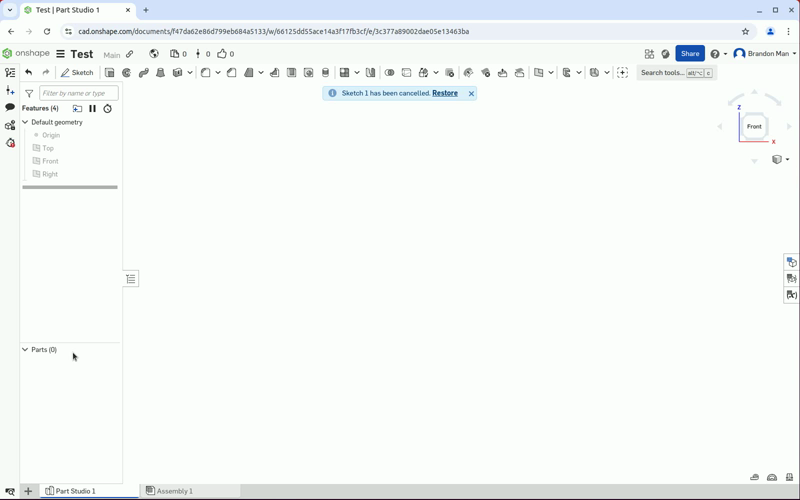
key_down(shift)
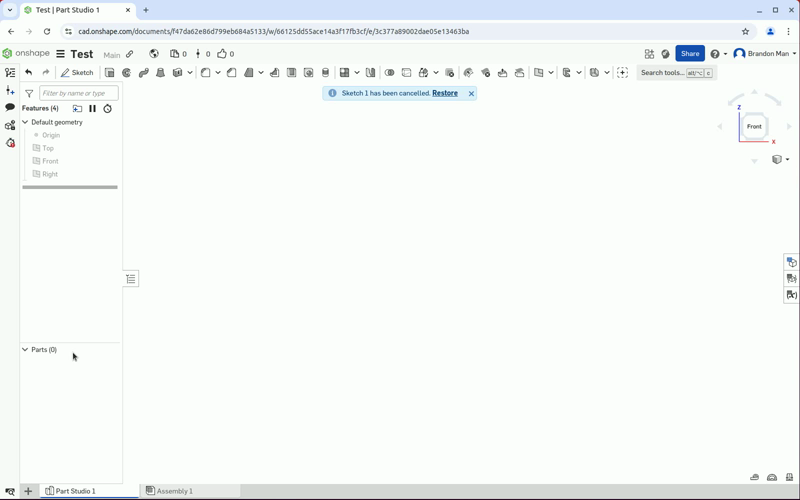
key(left)
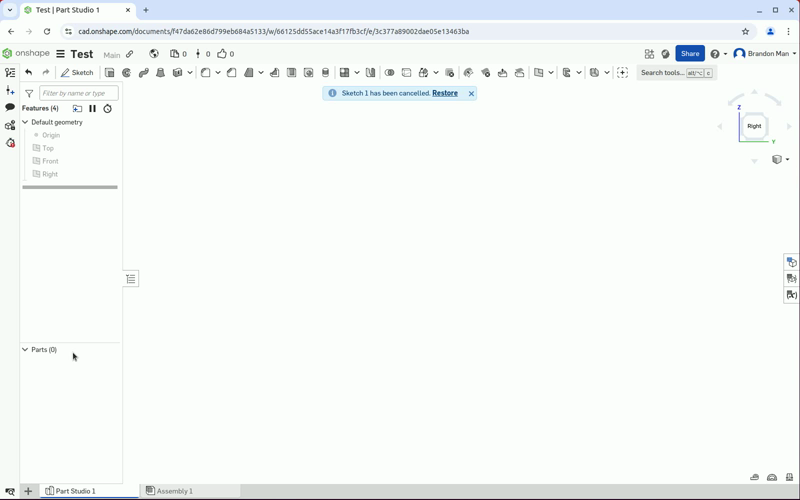
key_up(shift)
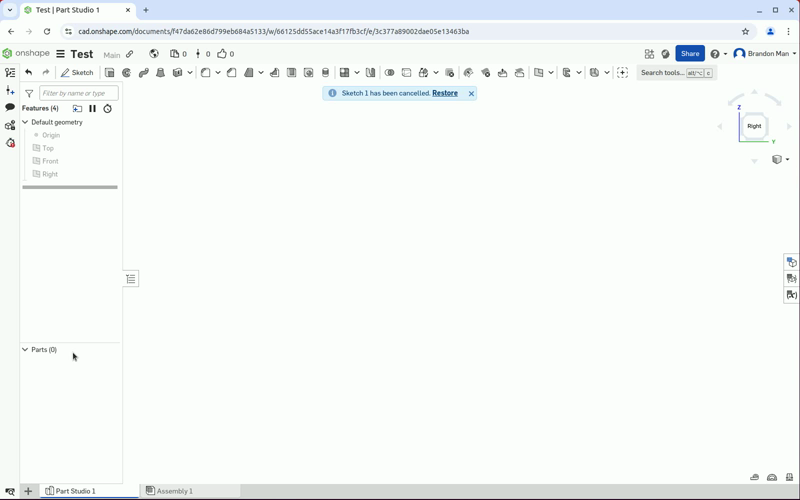
mouse_move(73, 352)
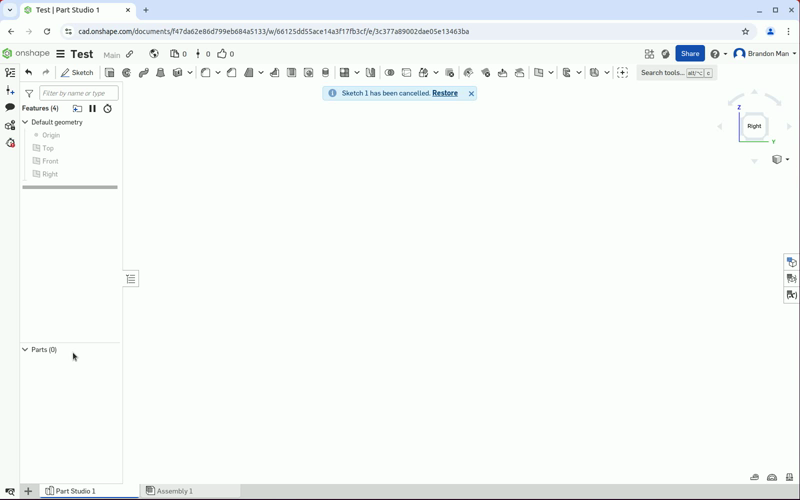
key(shift+y)
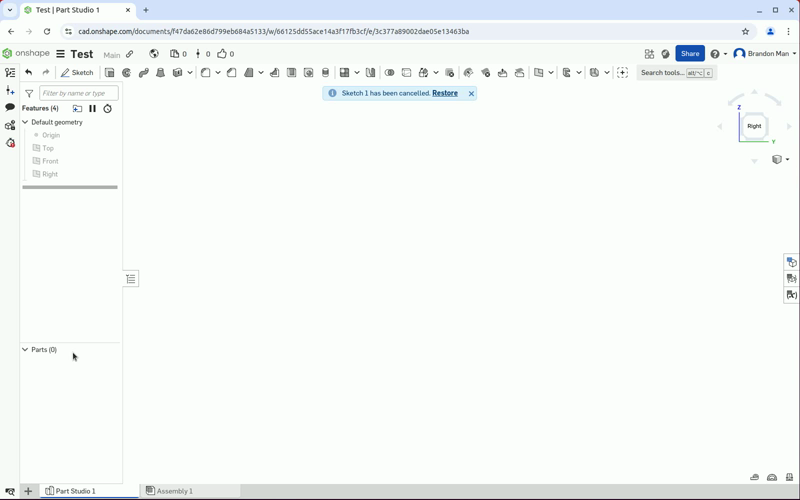
key(shift+s)
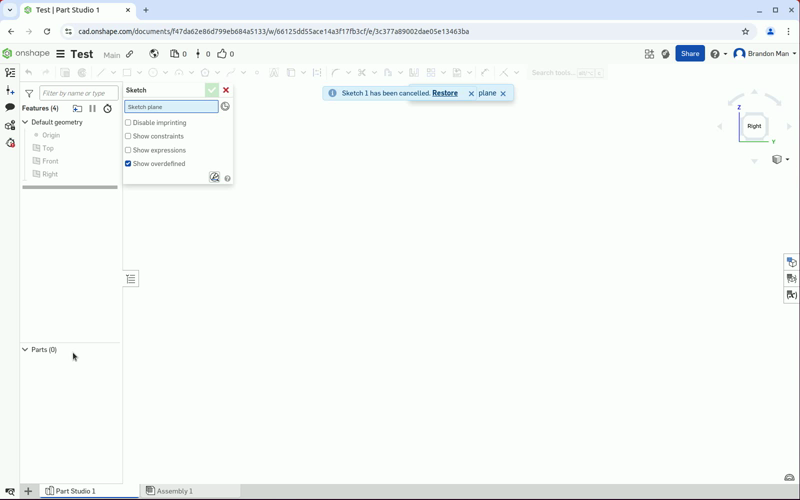
mouse_move(73, 176)
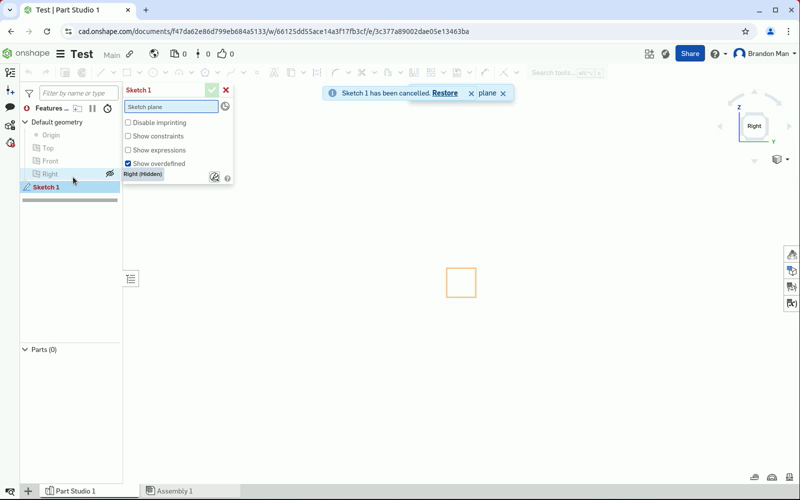
click(73, 176)
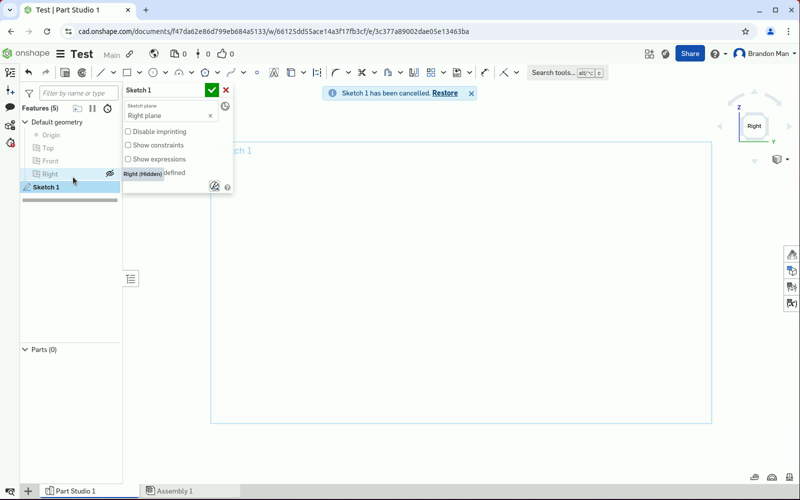
mouse_move(73, 352)
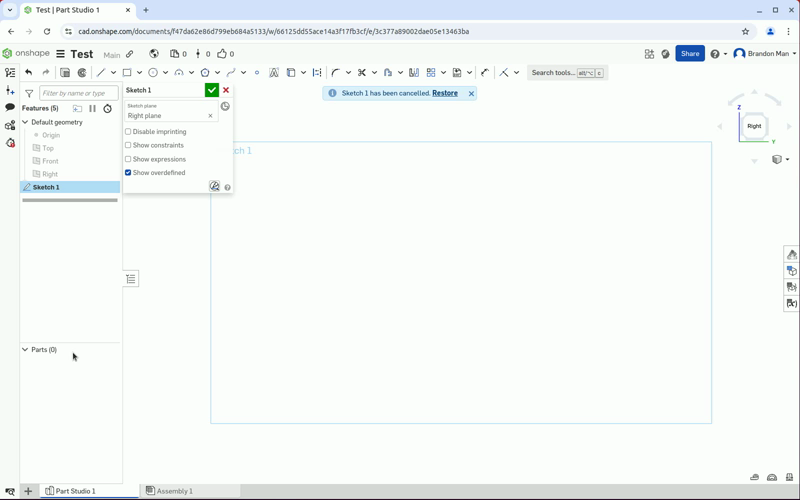
key(y)
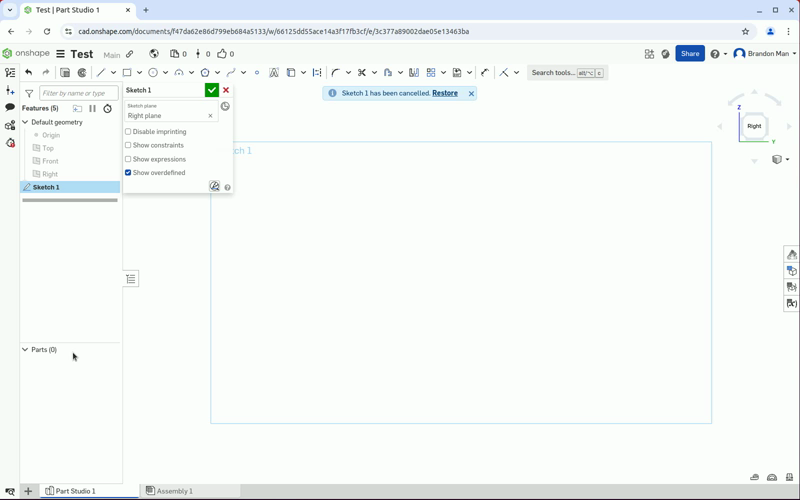
key(l)
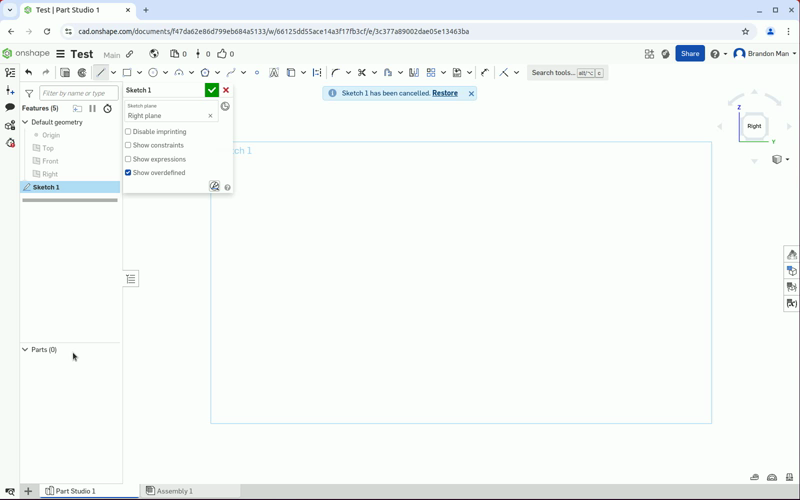
key_down(shift)
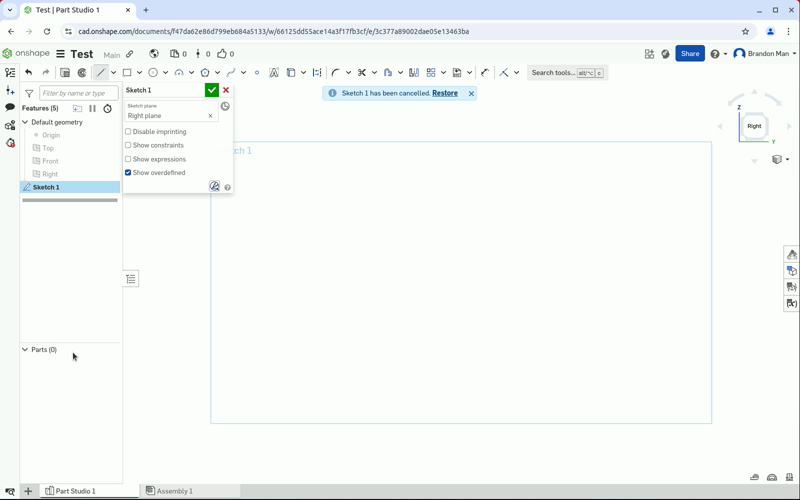
mouse_move(348, 282)
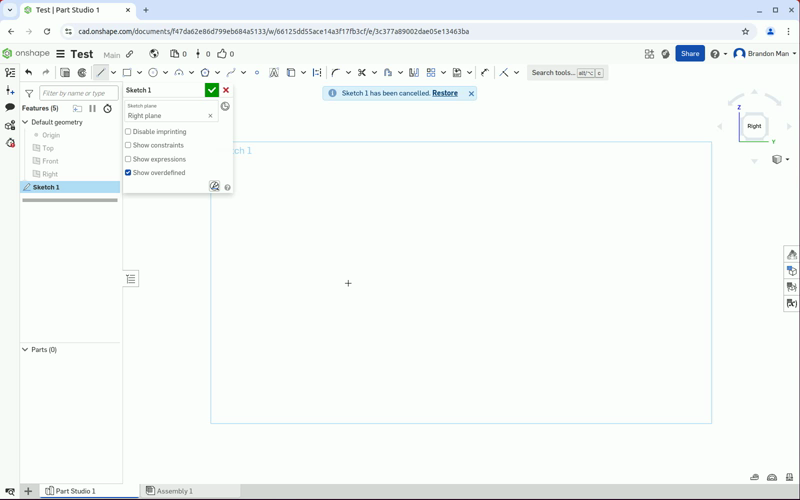
click(348, 282)
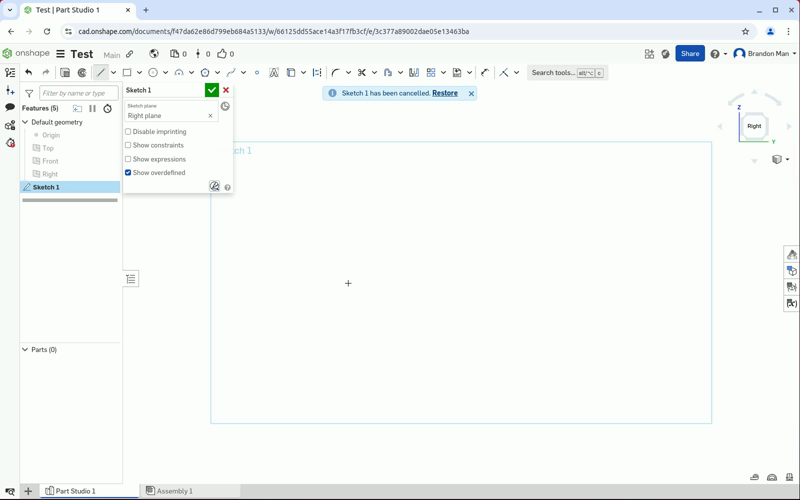
key_up(shift)
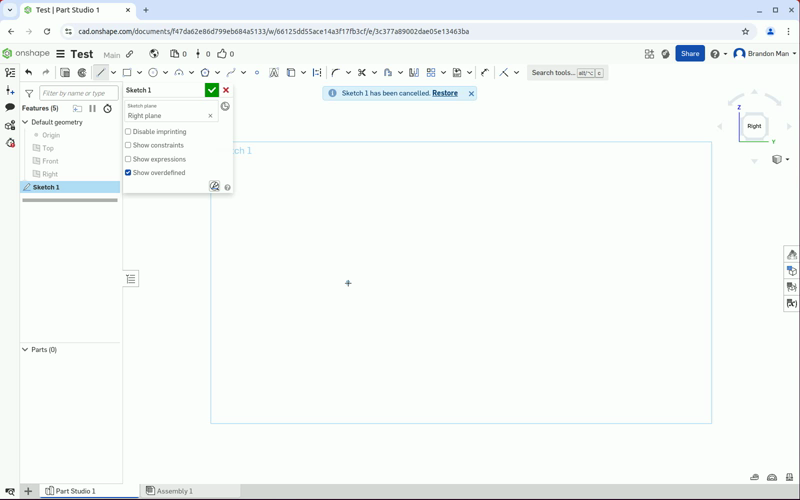
key_down(shift)
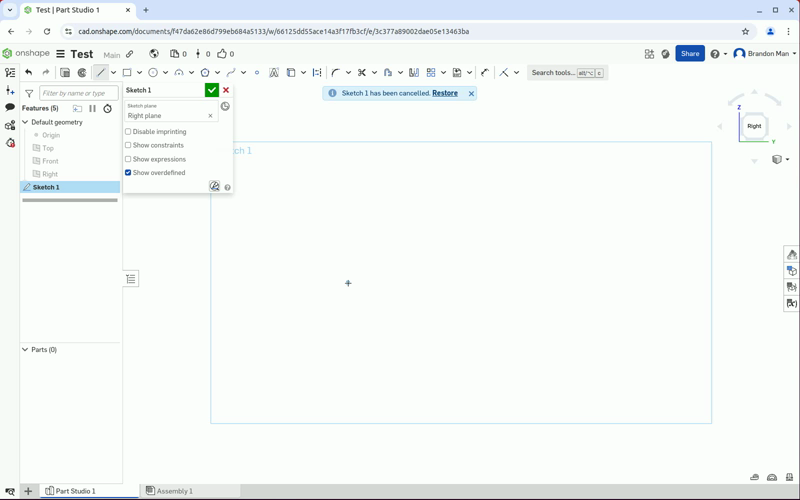
mouse_move(378, 282)
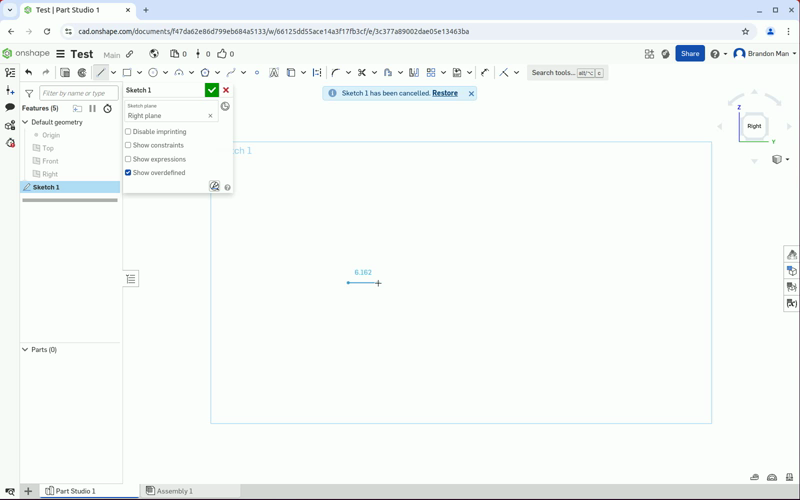
mouse_move(374, 282)
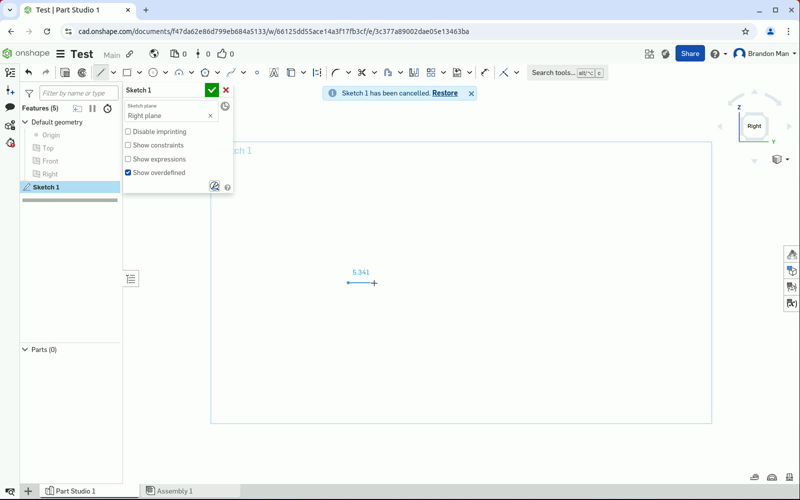
click(374, 282)
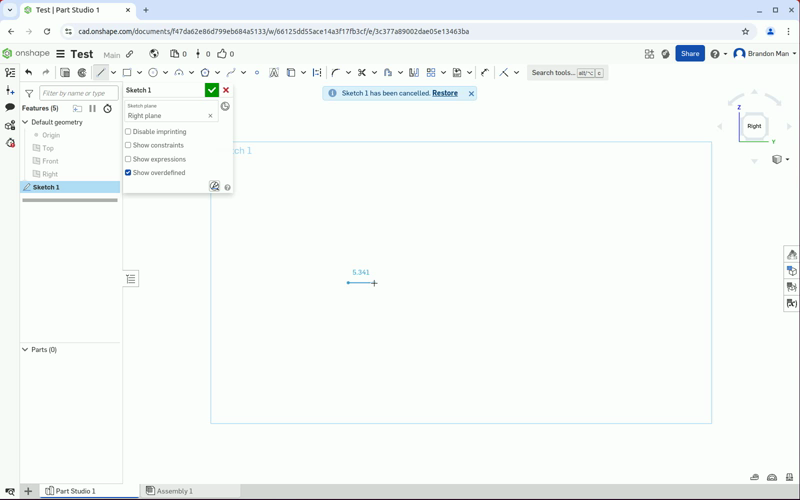
key_up(shift)
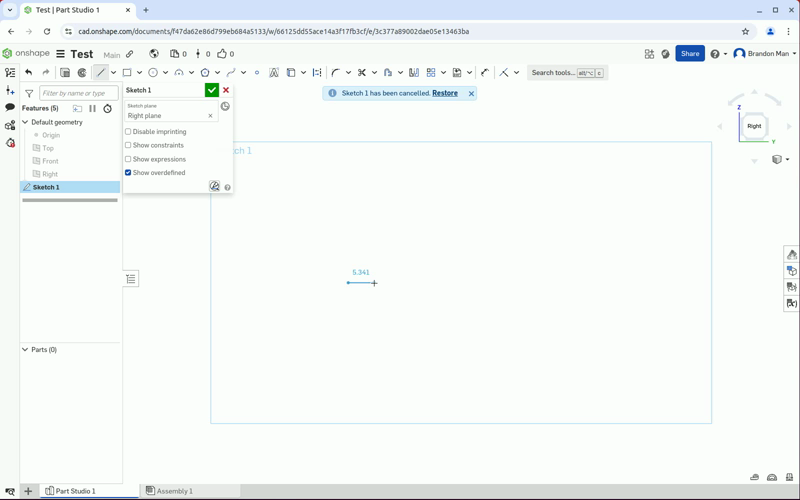
key_down(shift)
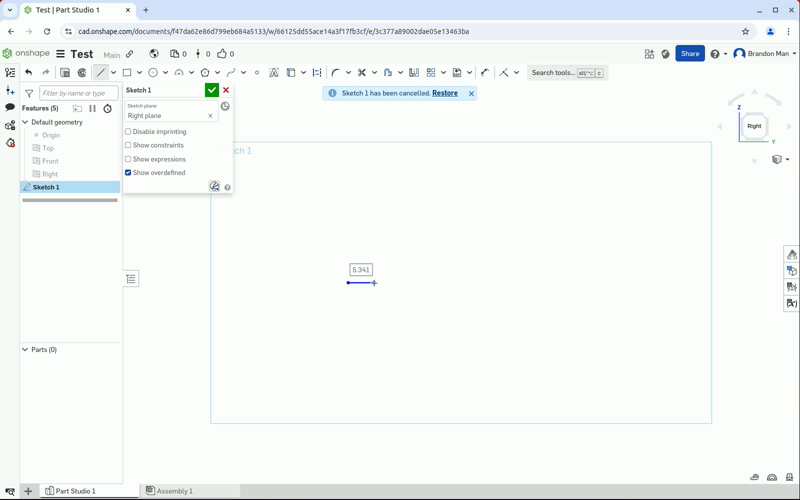
mouse_move(460, 229)
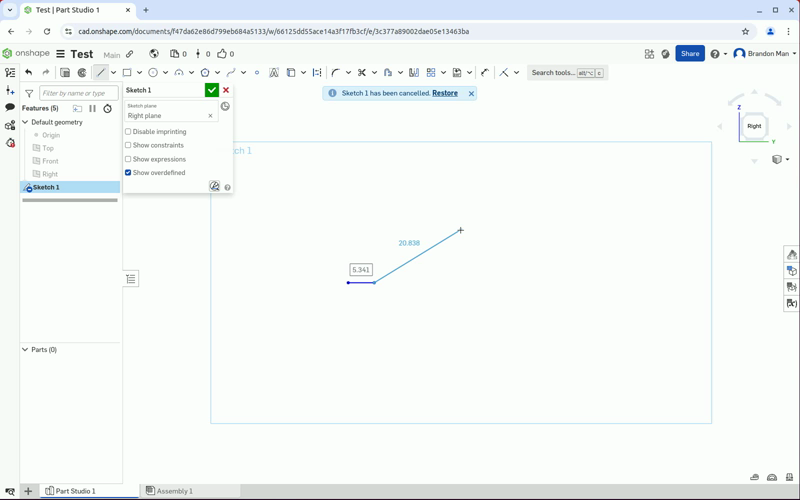
click(460, 229)
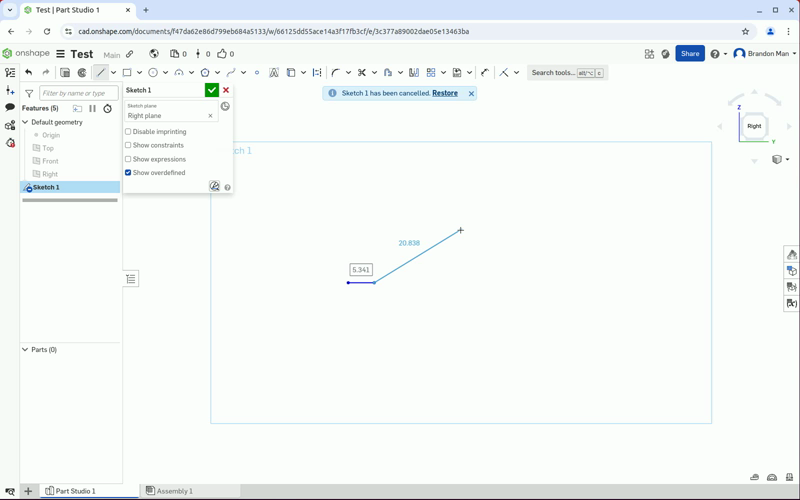
key_up(shift)
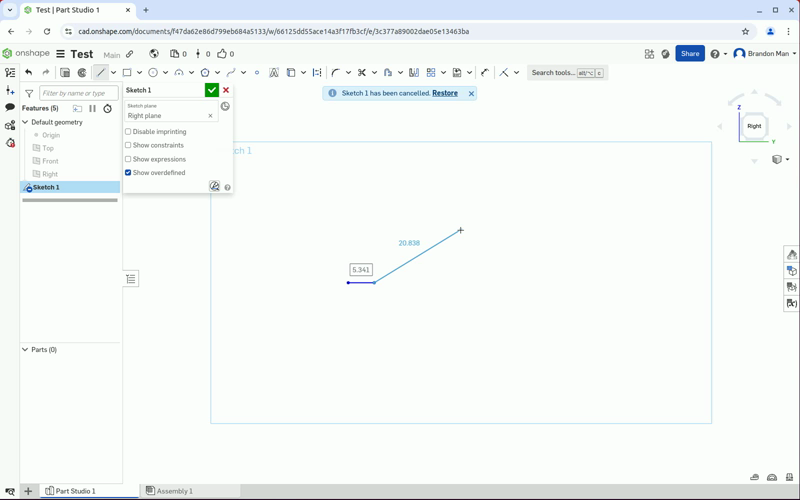
key_down(shift)
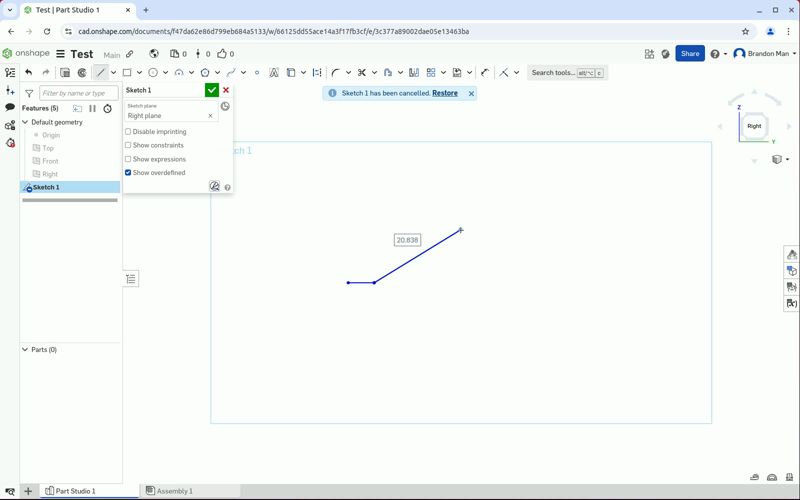
mouse_move(490, 229)
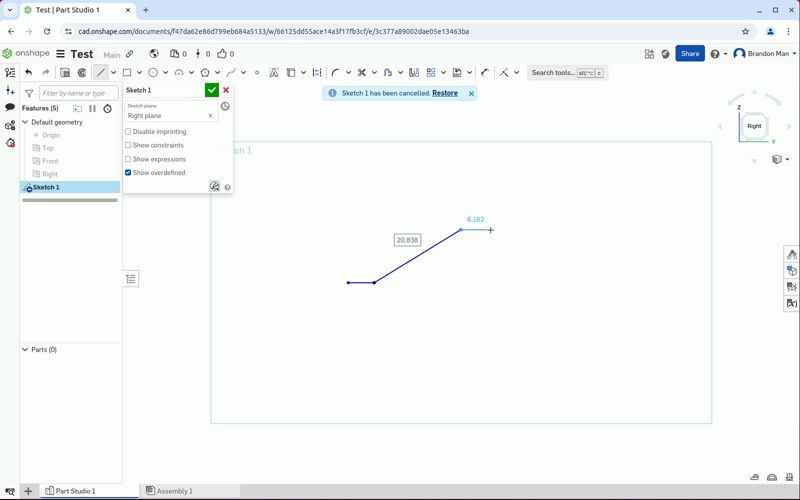
mouse_move(460, 213)
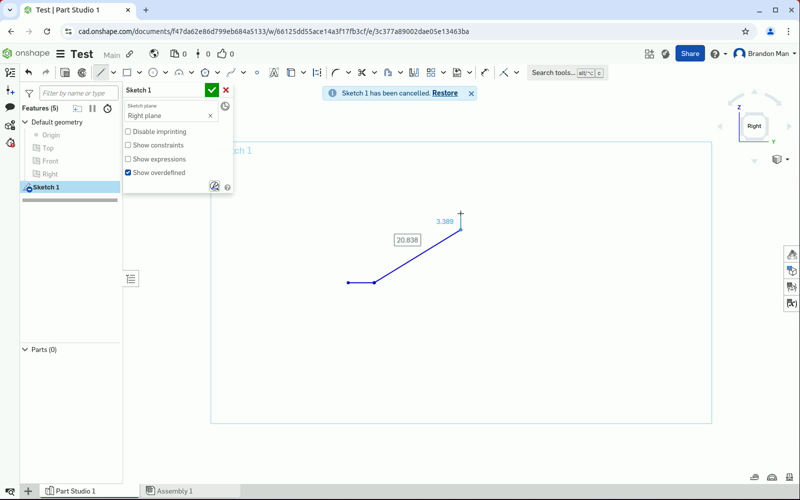
click(460, 213)
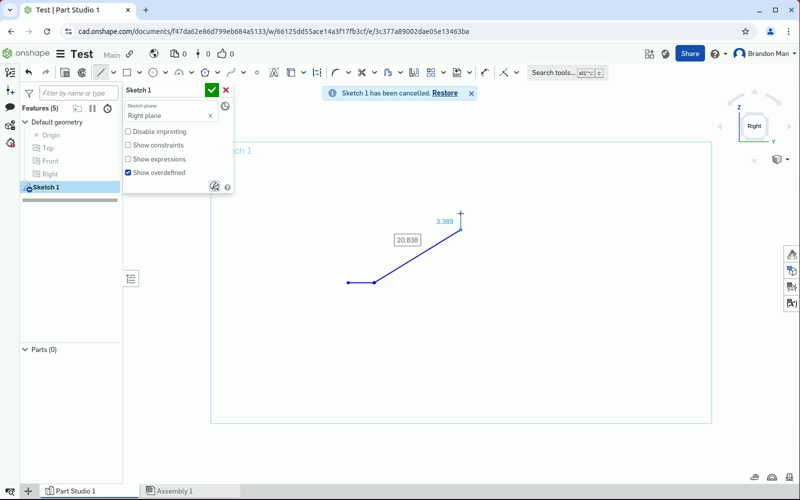
key_up(shift)
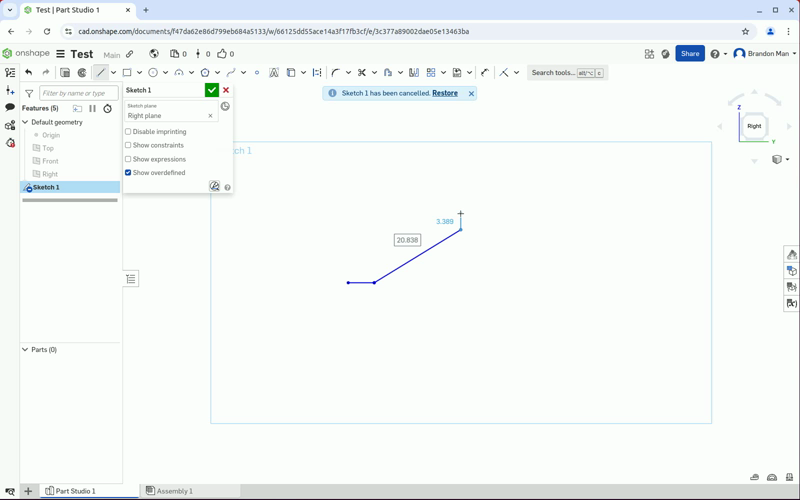
key_down(shift)
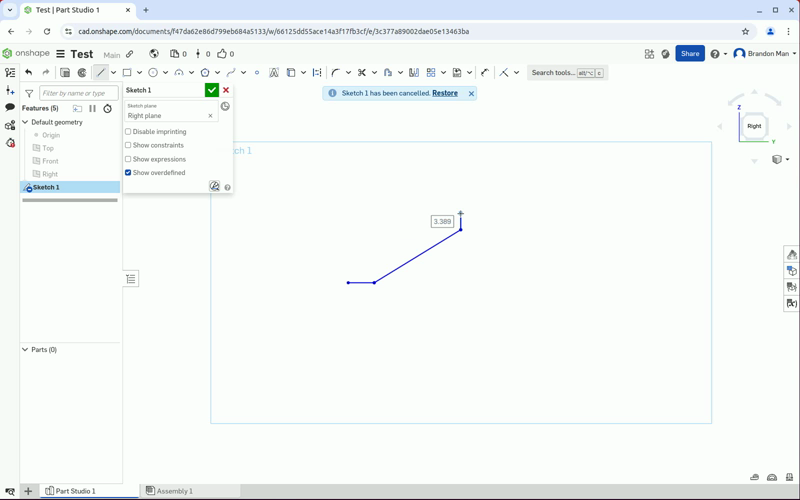
mouse_move(348, 282)
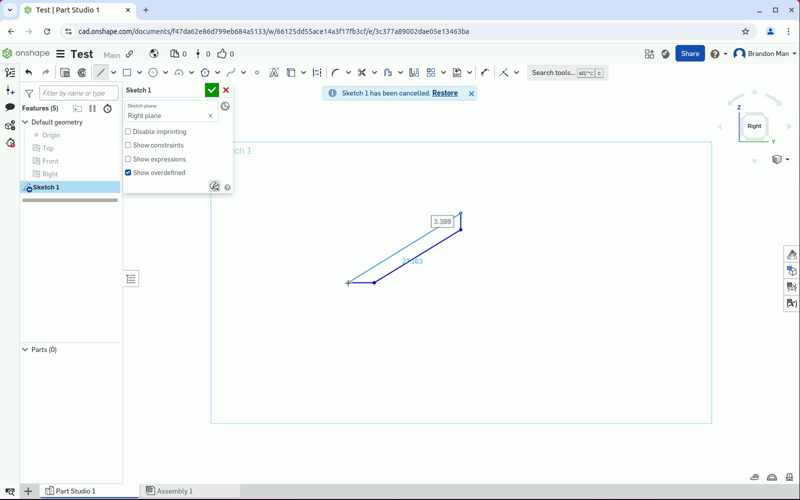
key_up(shift)
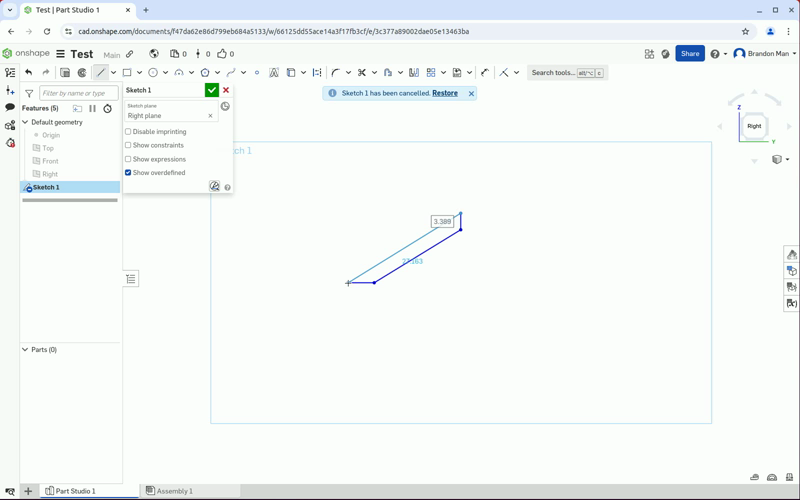
click(348, 282)
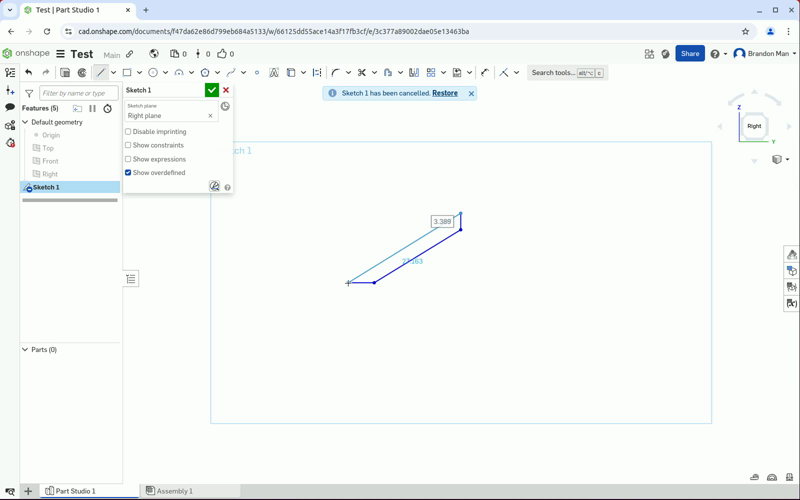
key(esc)
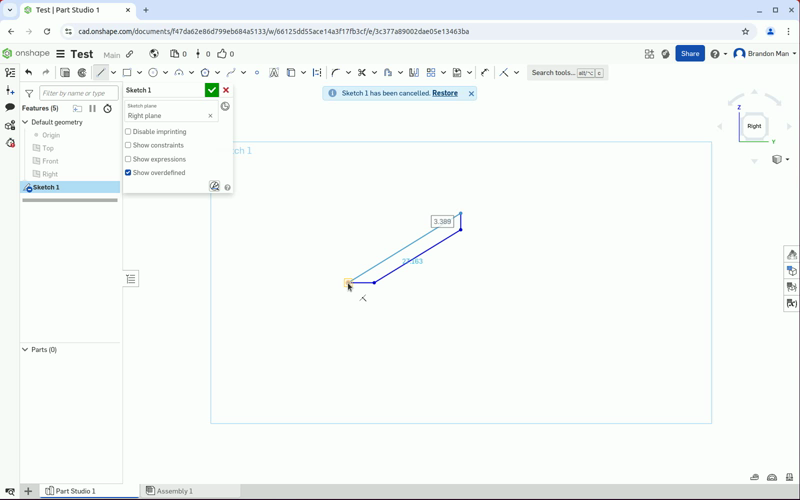
mouse_move(406, 253)
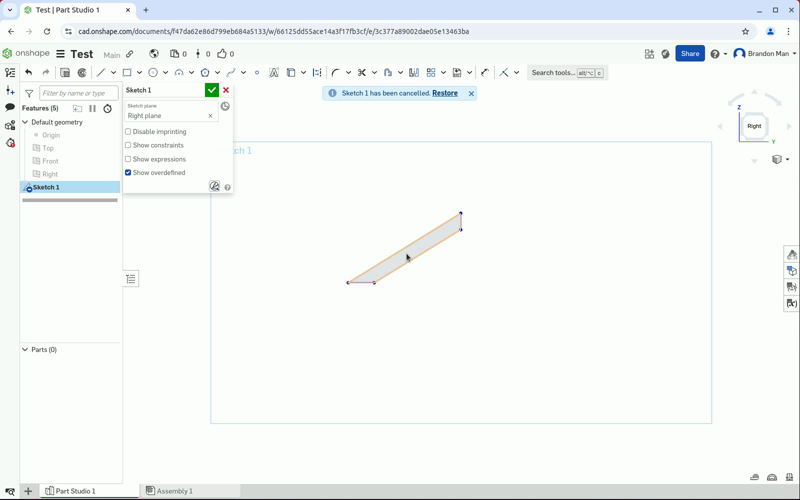
scroll(6)
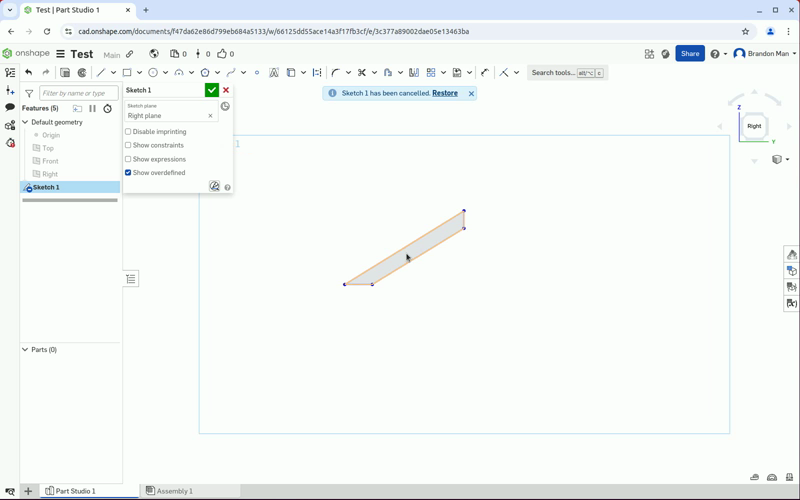
scroll(6)
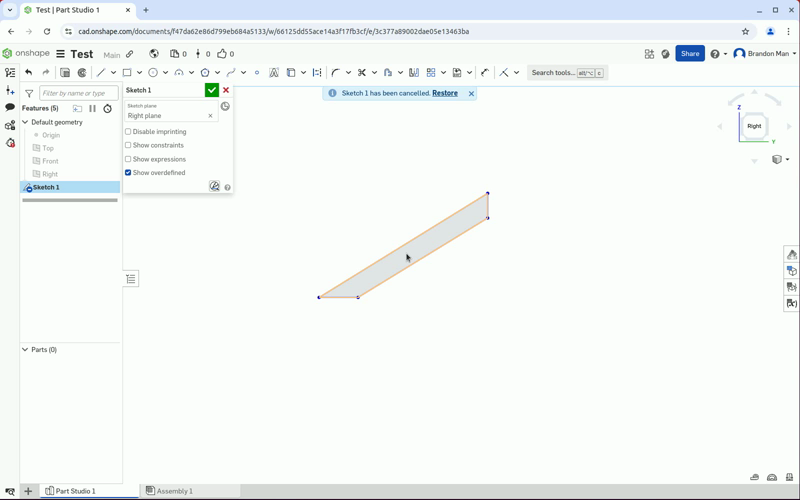
scroll(6)
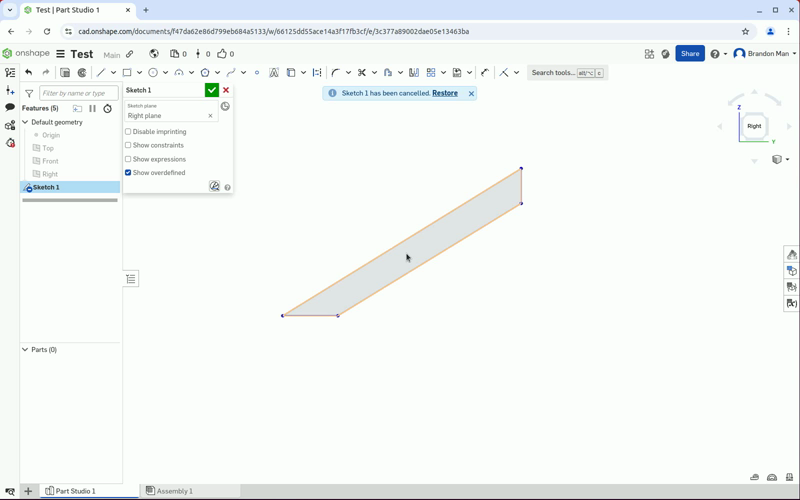
scroll(6)
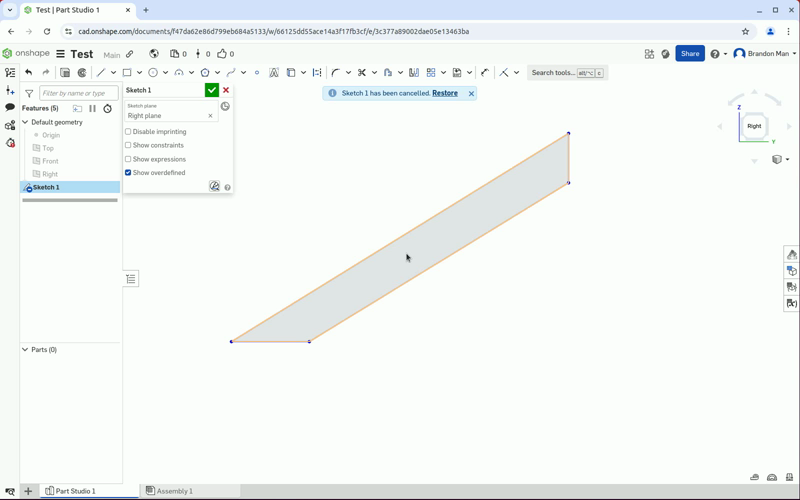
scroll(6)
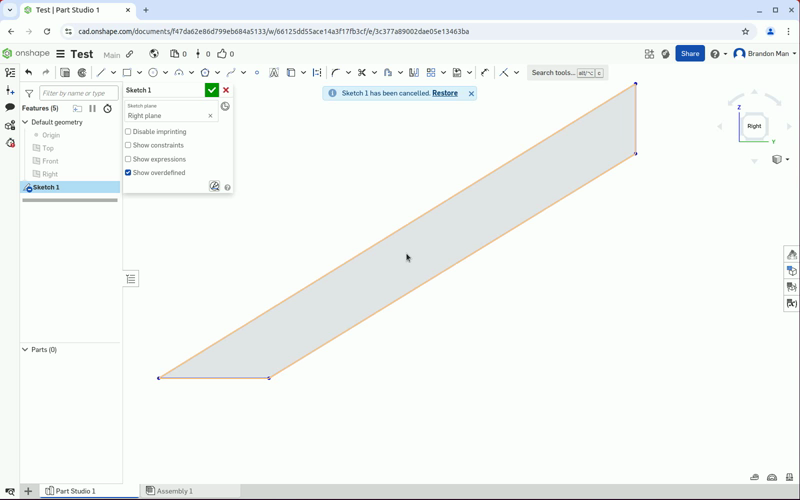
scroll(6)
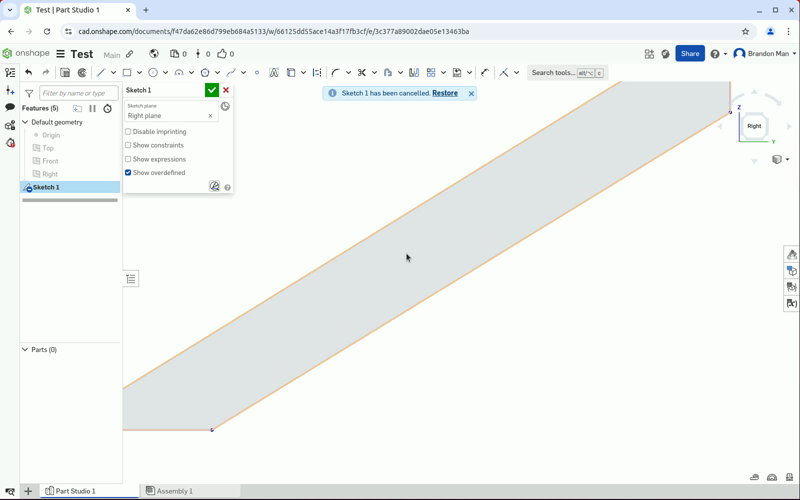
scroll(6)
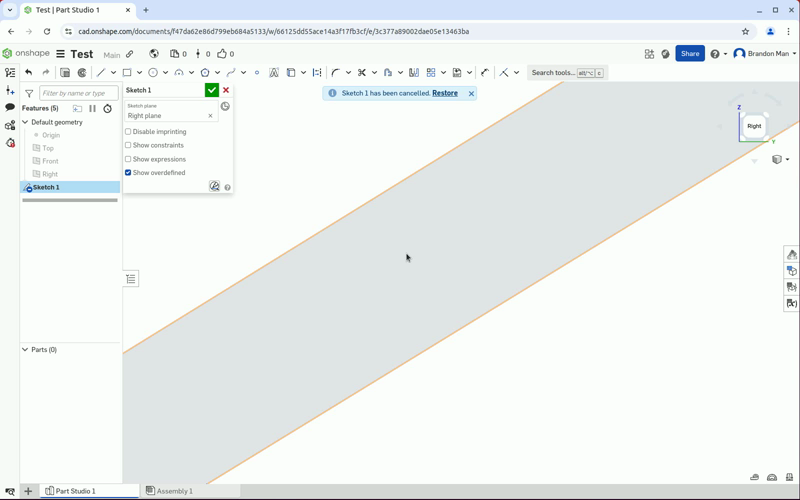
click(406, 253)
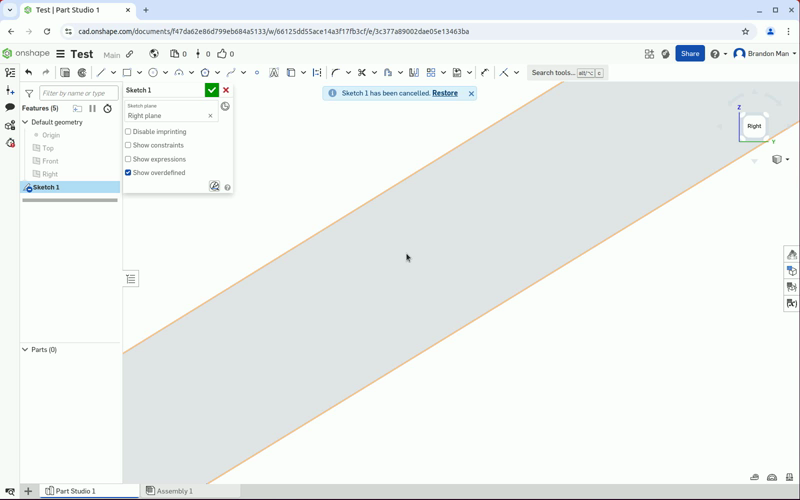
scroll(-6)
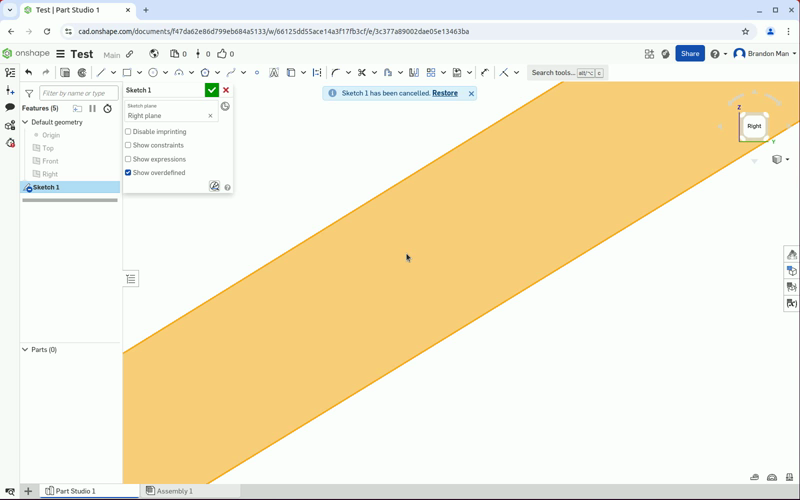
scroll(-6)
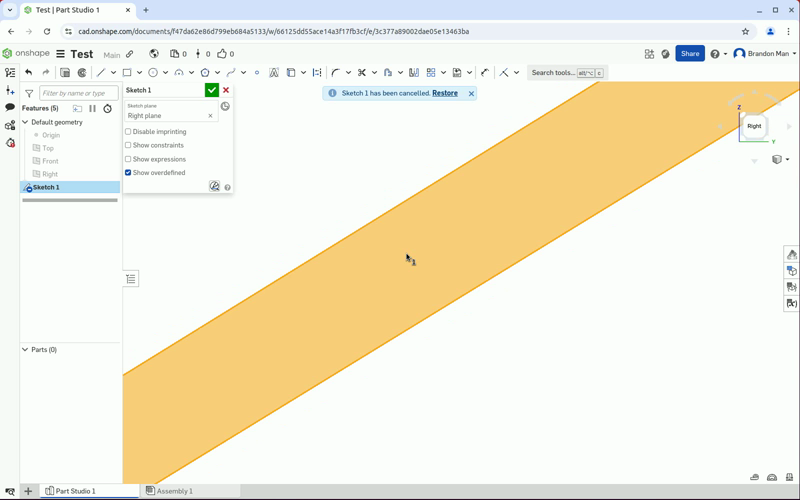
scroll(-6)
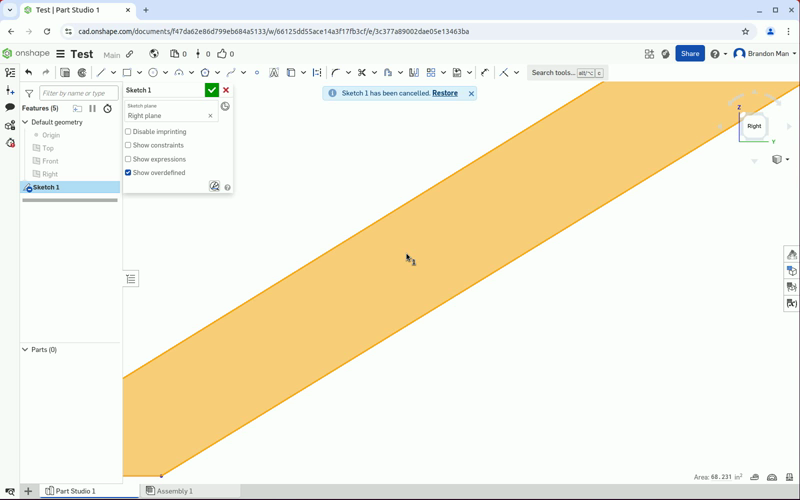
scroll(-6)
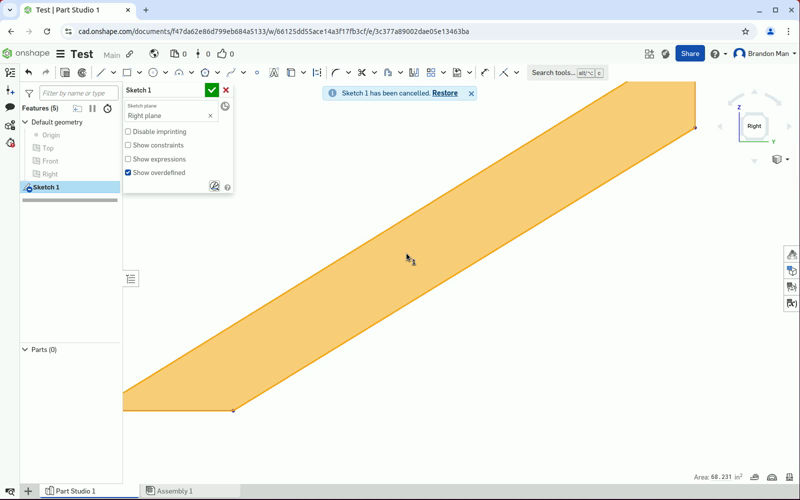
scroll(-6)
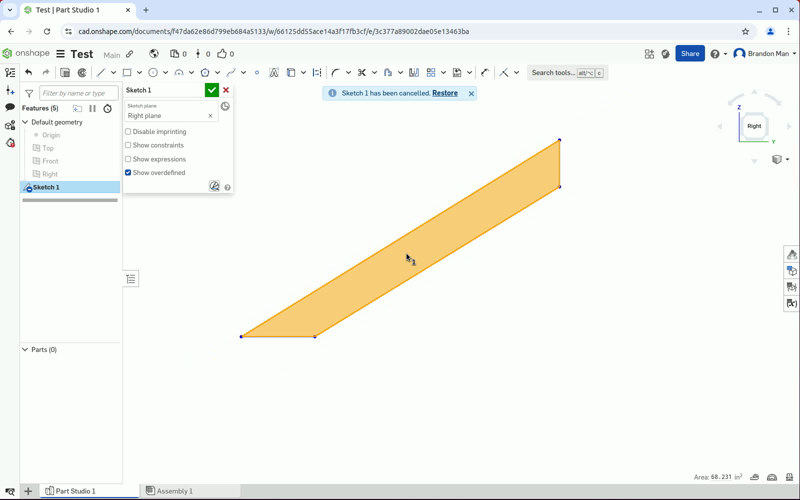
scroll(-6)
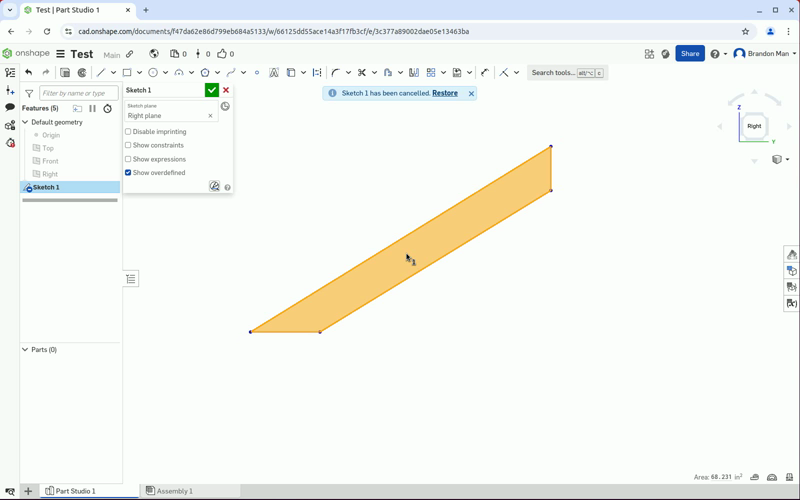
scroll(-6)
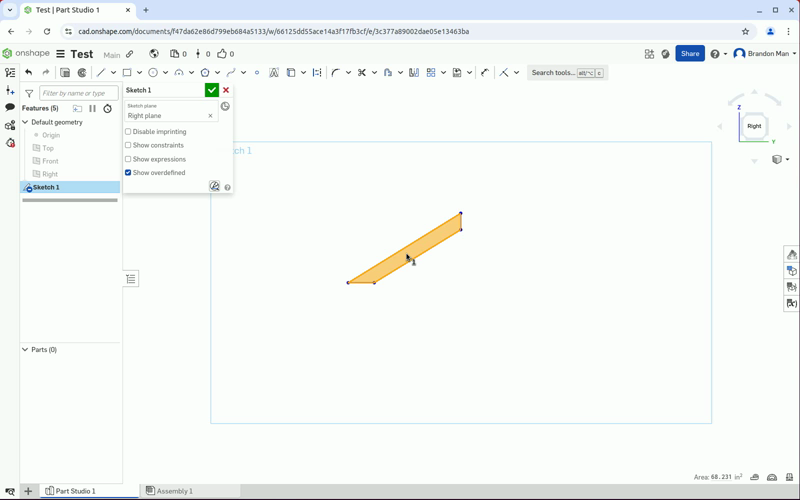
mouse_move(73, 352)
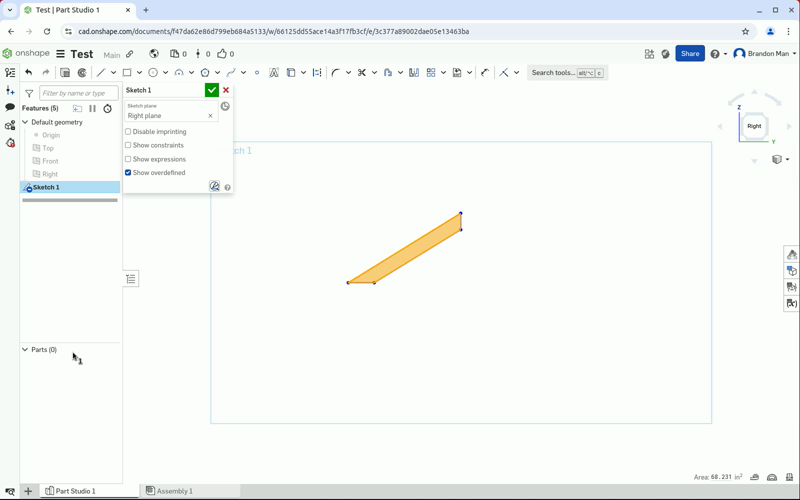
key(shift+y)
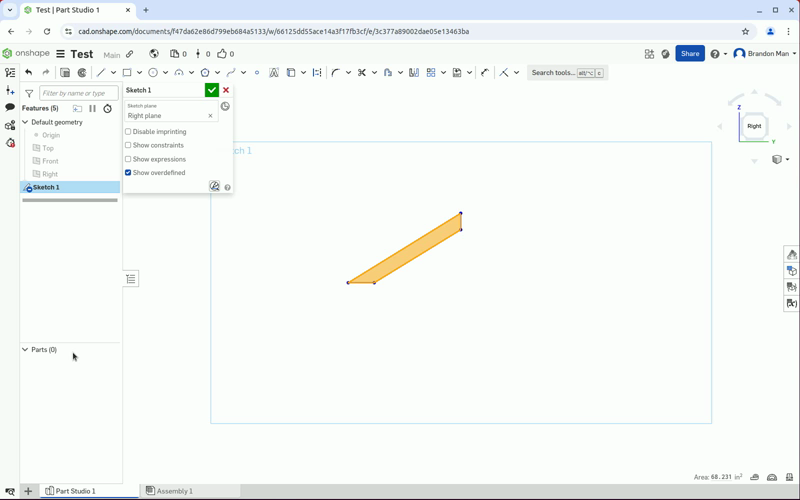
key(shift+e)
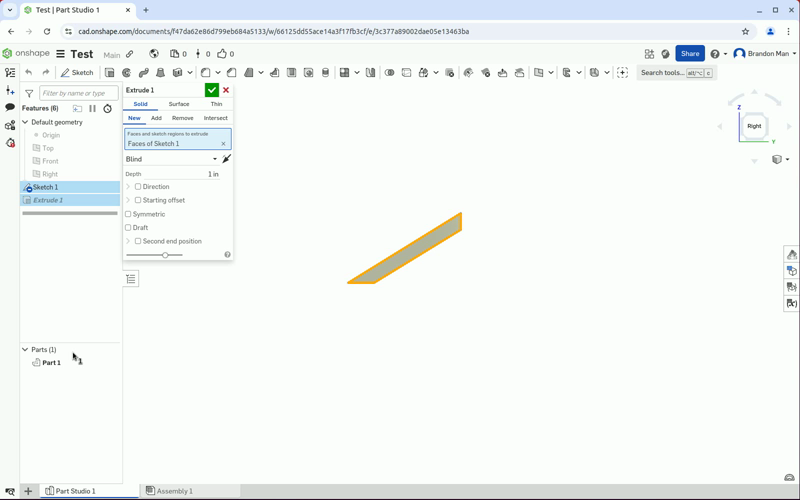
mouse_move(143, 106)
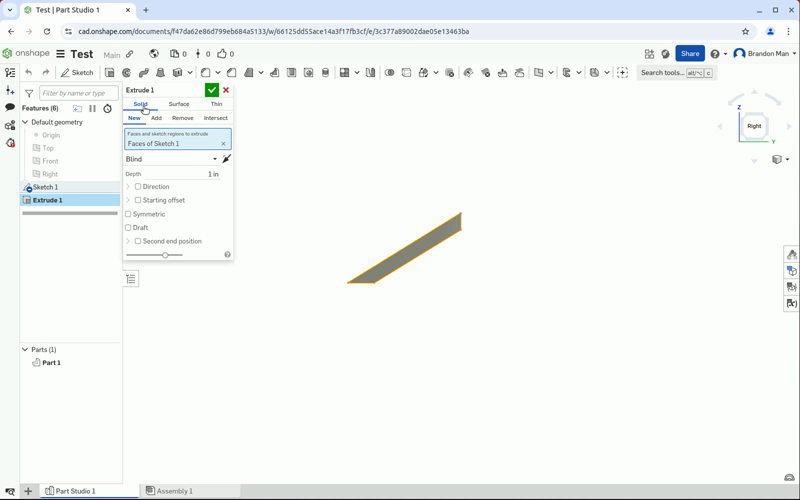
click(143, 106)
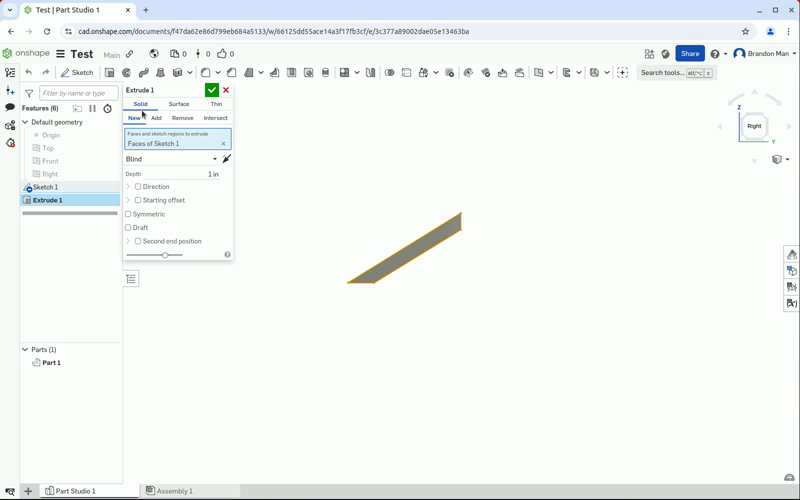
mouse_move(137, 120)
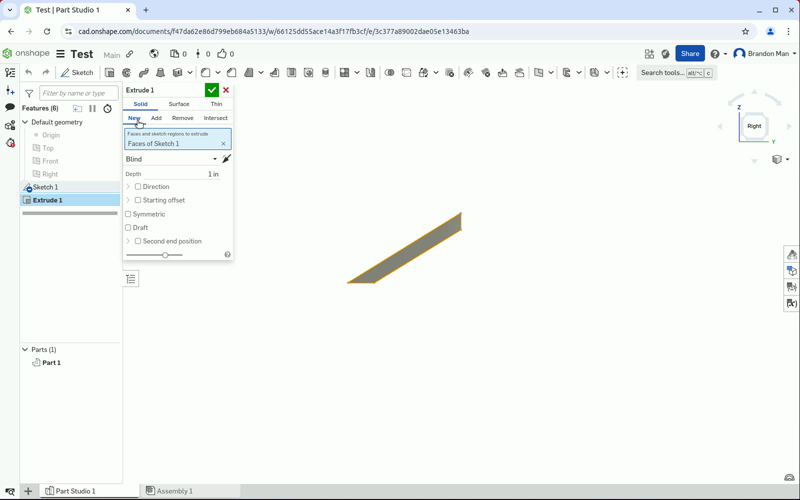
click(137, 120)
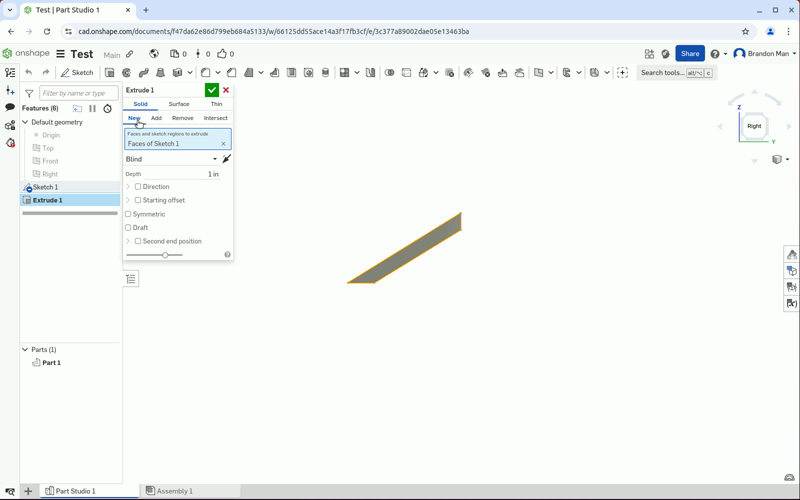
key(tab, 4)
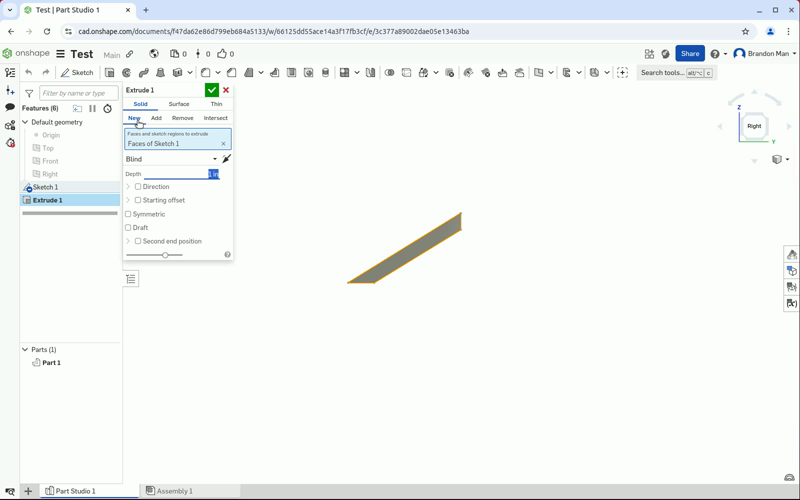
text(11.554)
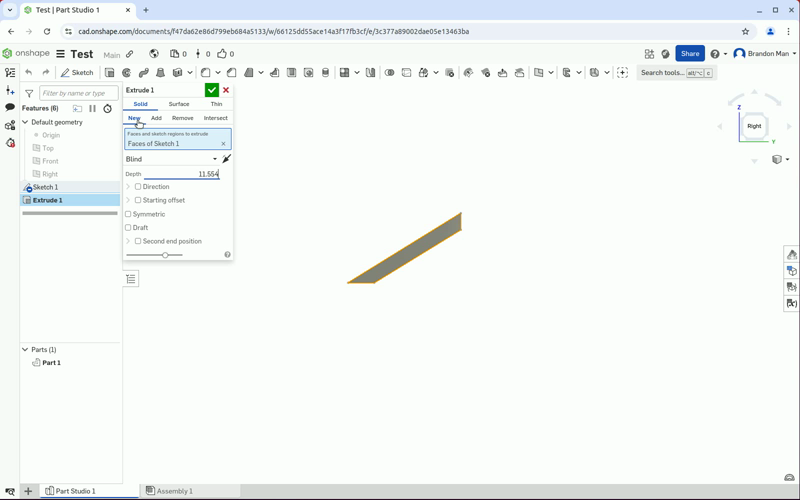
key(tab, 3)
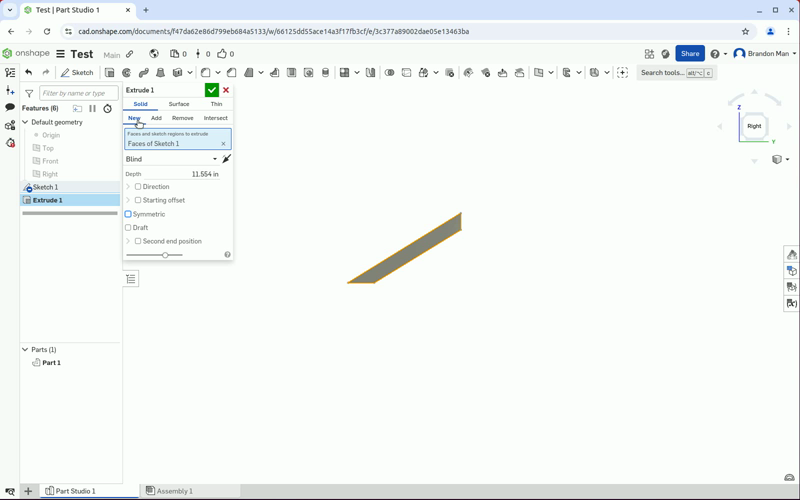
key(space)
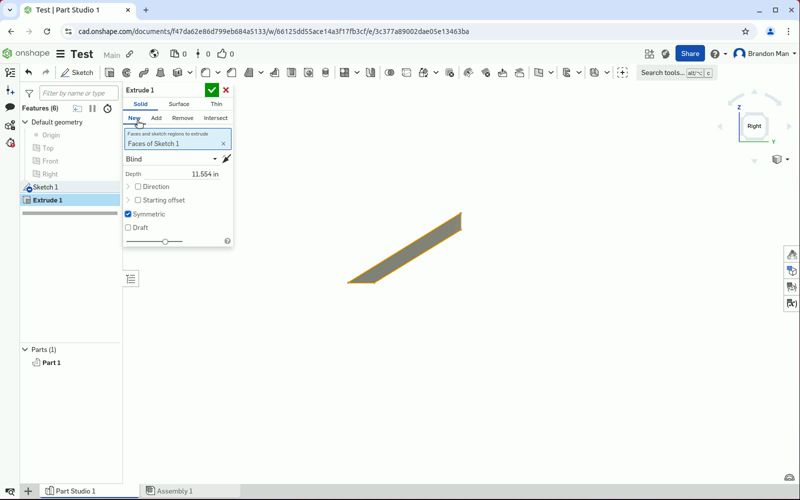
key(enter)
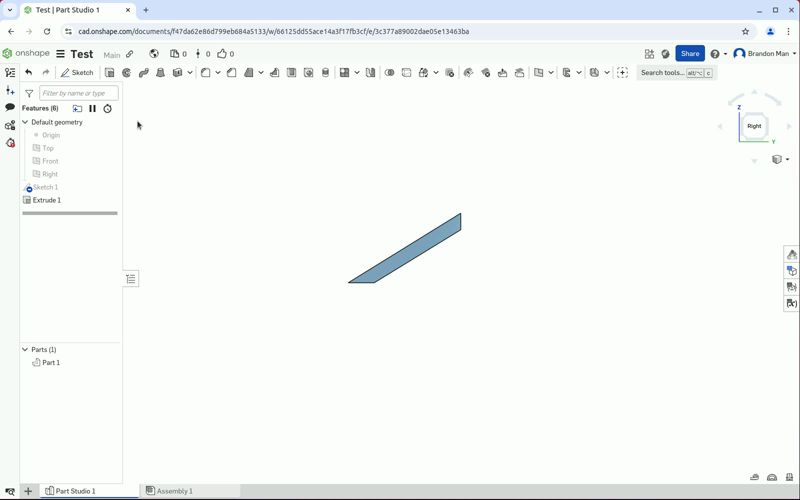
key(shift+h)
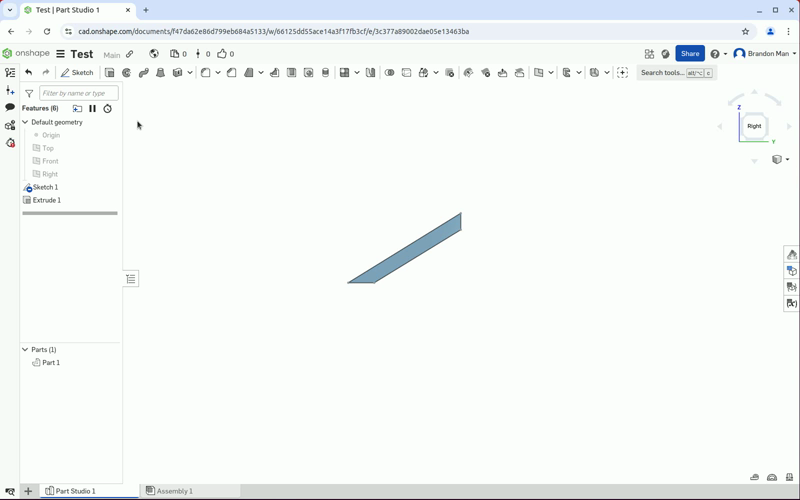
key(shift+h)
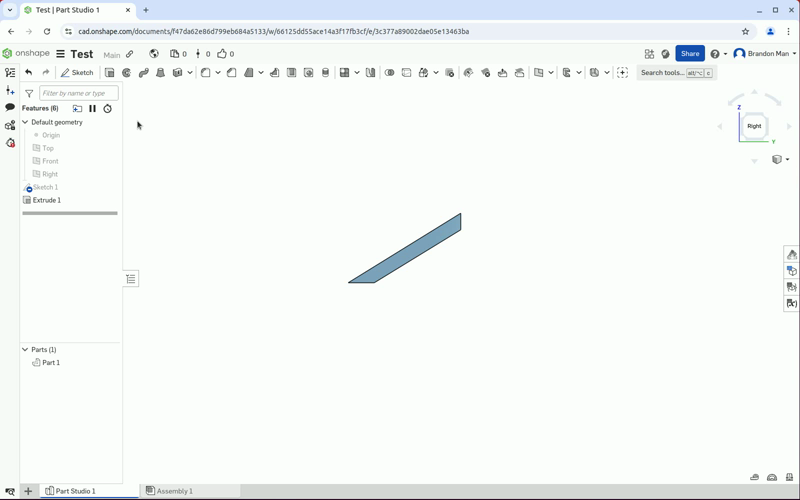
mouse_move(73, 189)
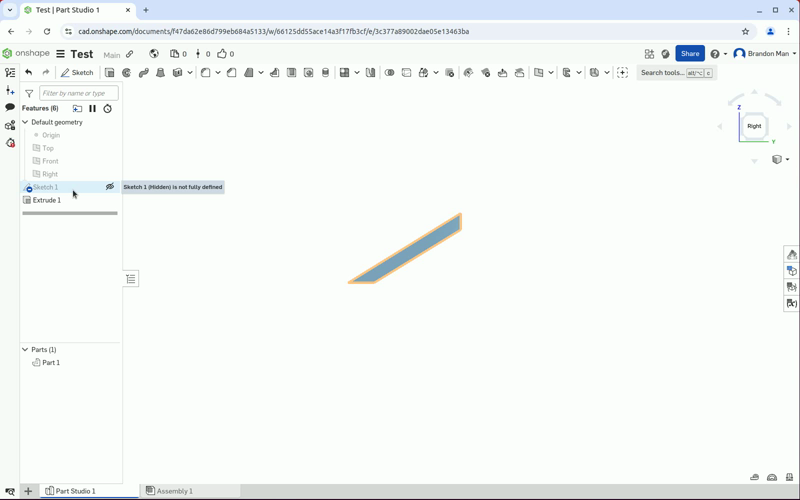
click(73, 189)
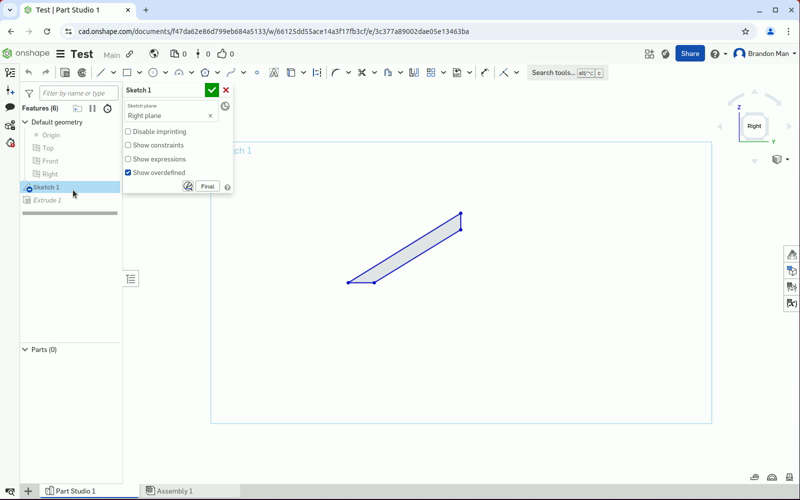
mouse_move(229, 92)
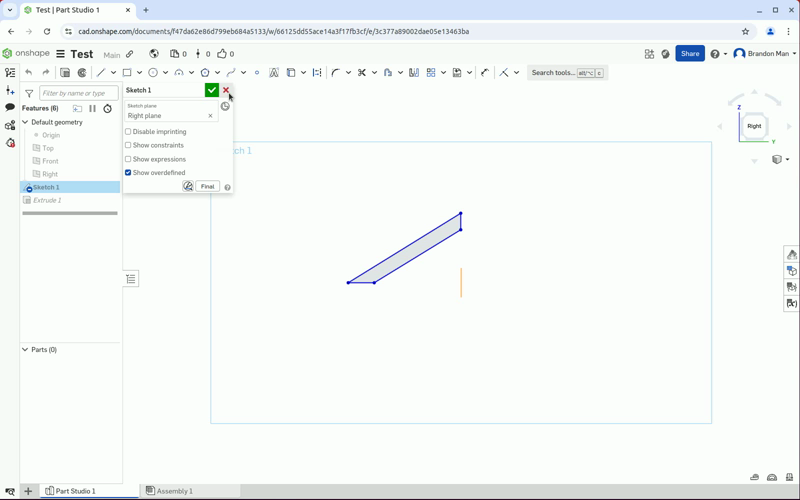
click(229, 92)
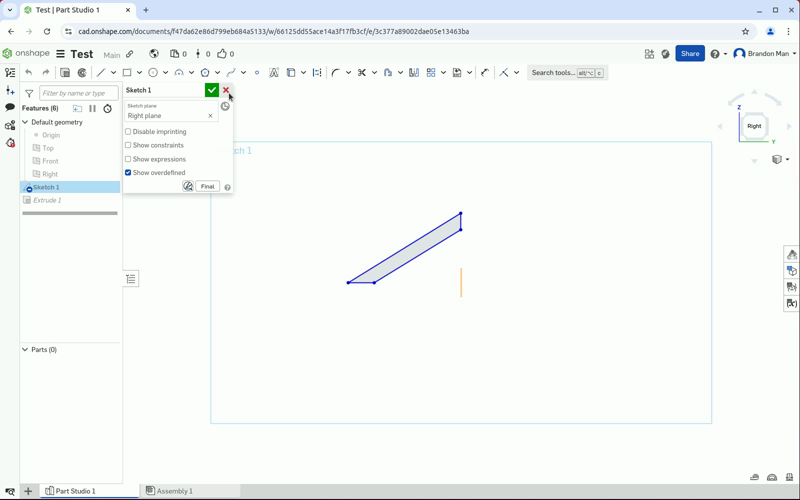
key(shift+s)
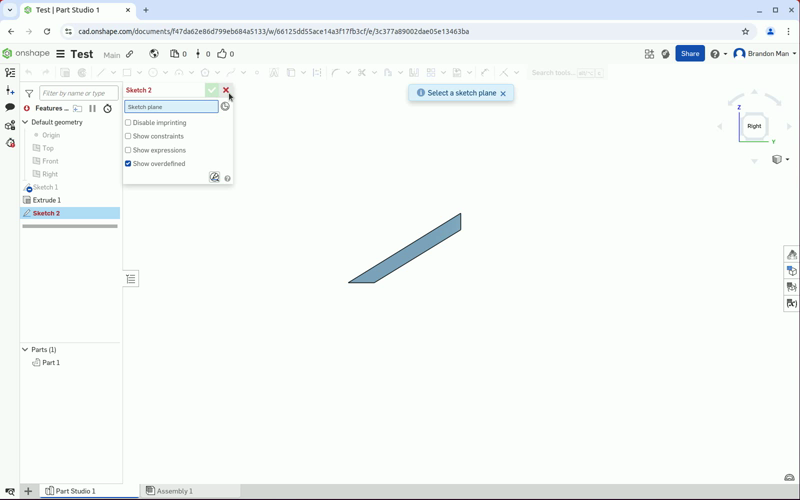
mouse_move(73, 176)
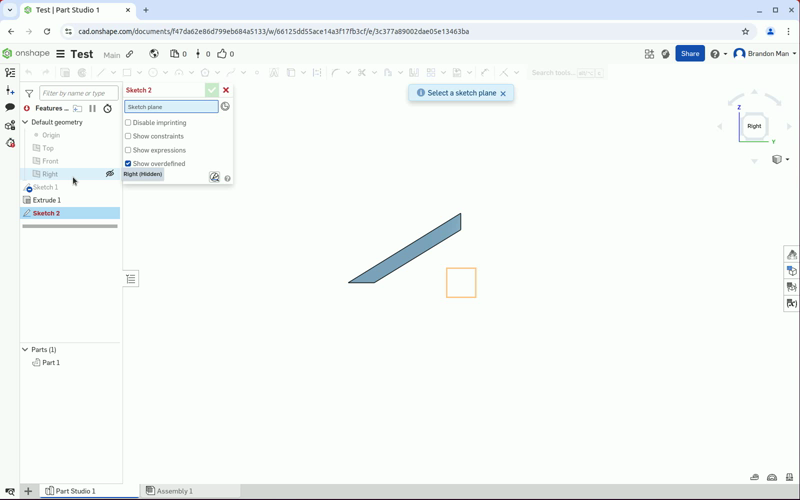
click(73, 176)
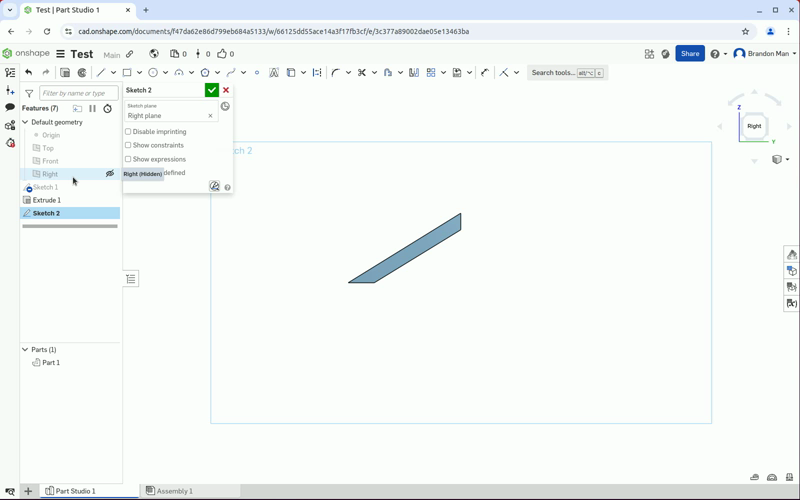
mouse_move(73, 352)
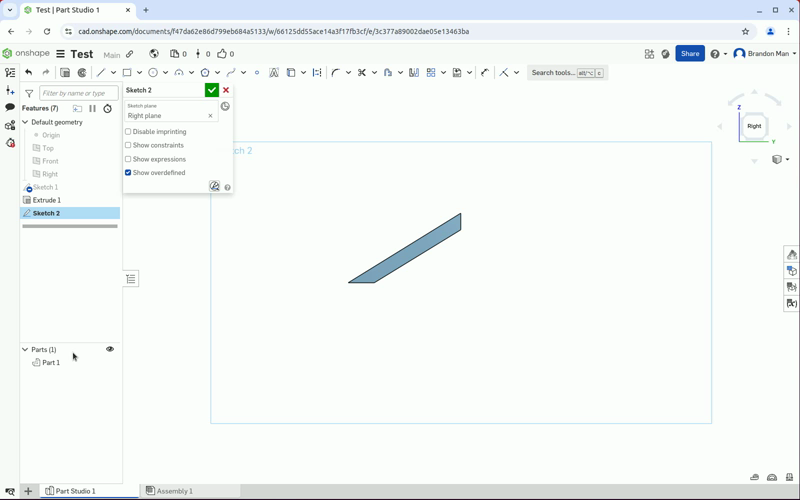
key(y)
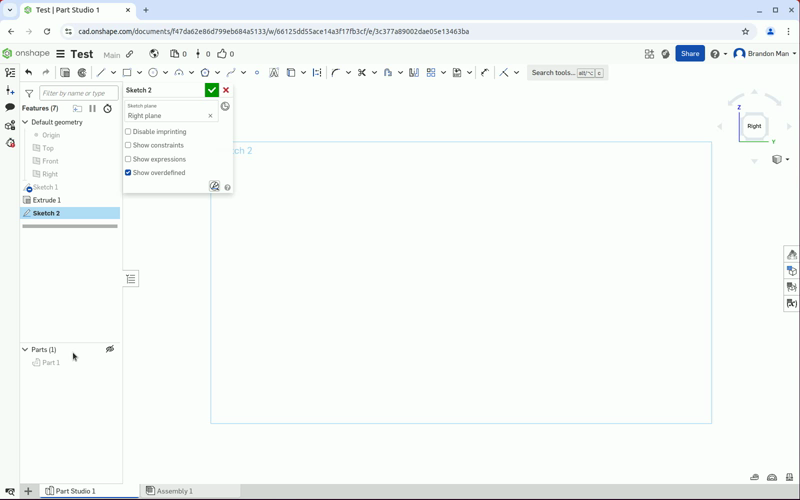
key(l)
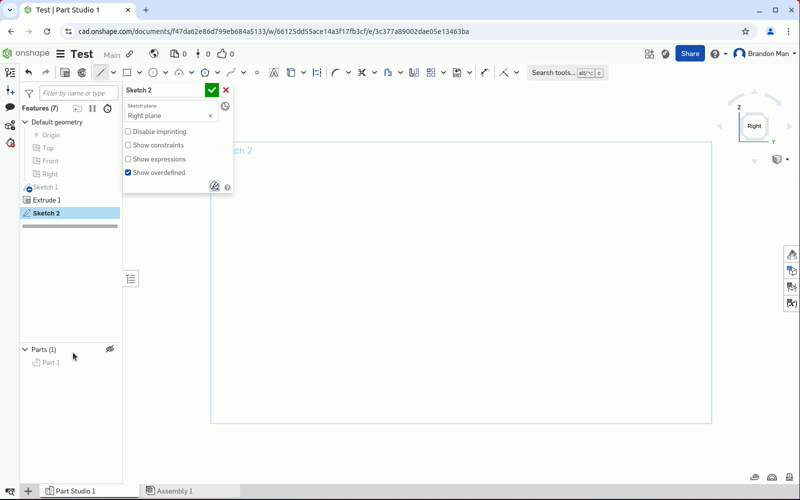
key_down(shift)
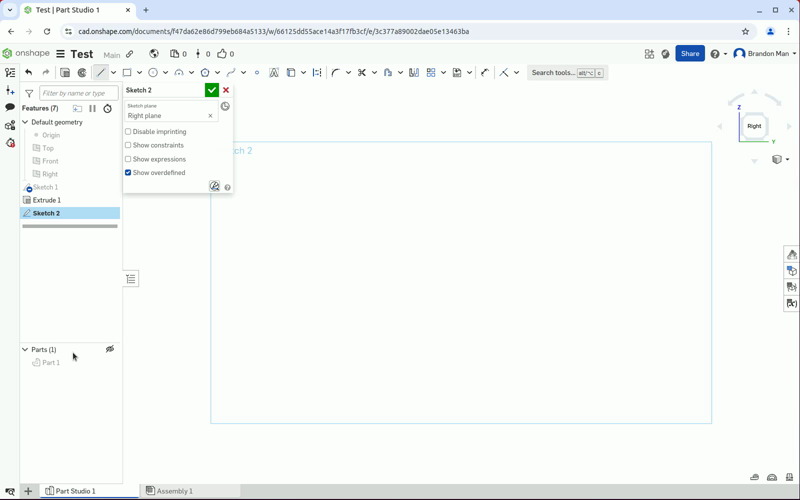
mouse_move(458, 282)
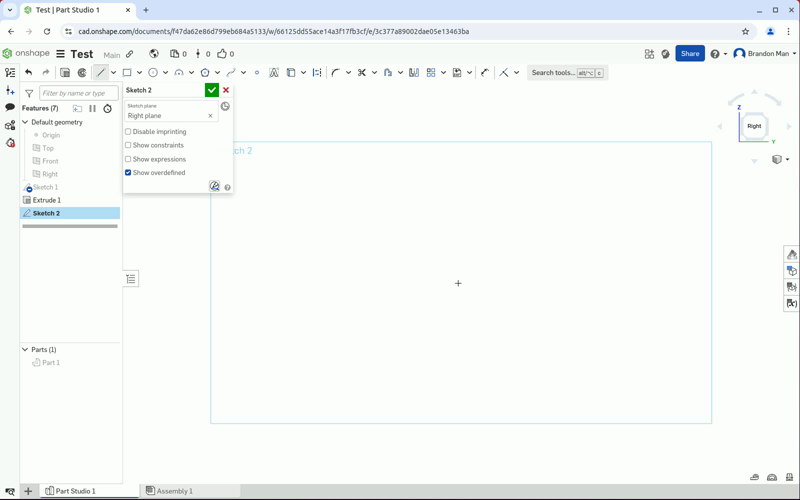
click(458, 282)
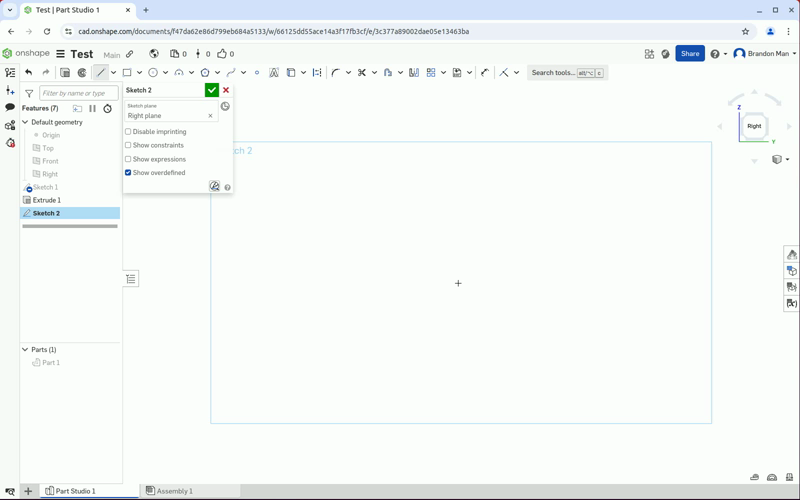
key_up(shift)
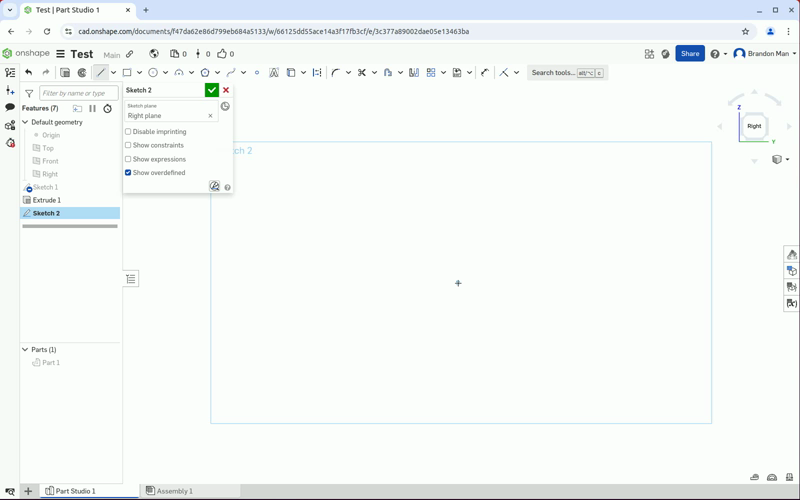
key_down(shift)
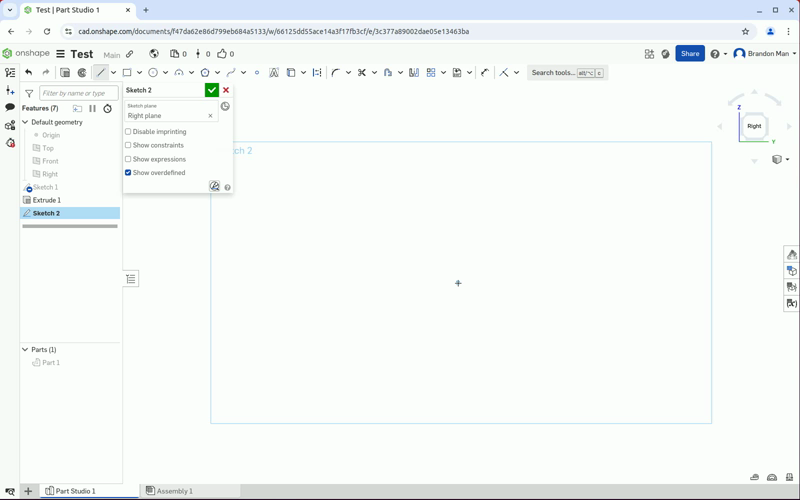
mouse_move(488, 282)
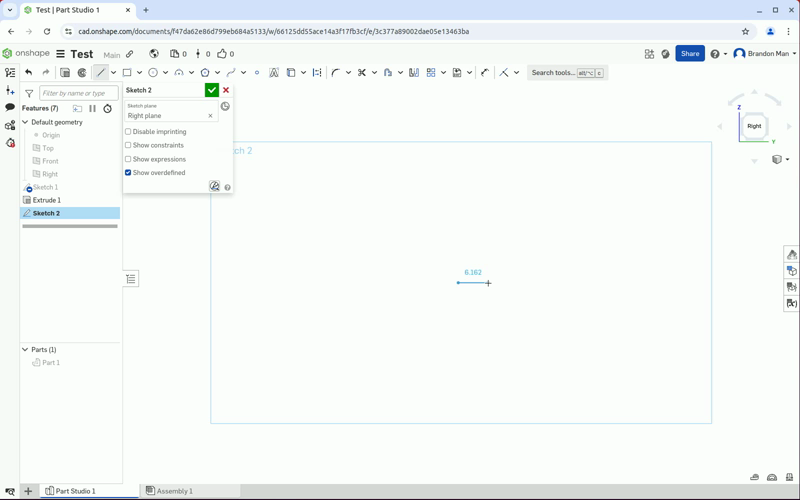
mouse_move(461, 282)
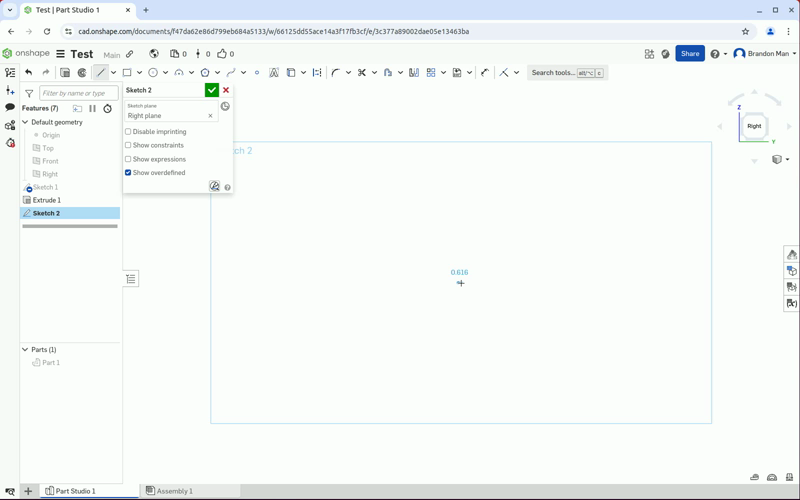
scroll(6)
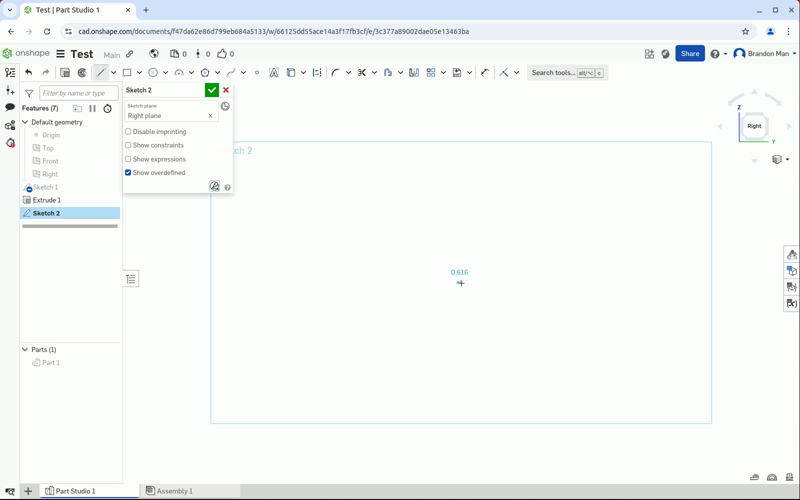
scroll(6)
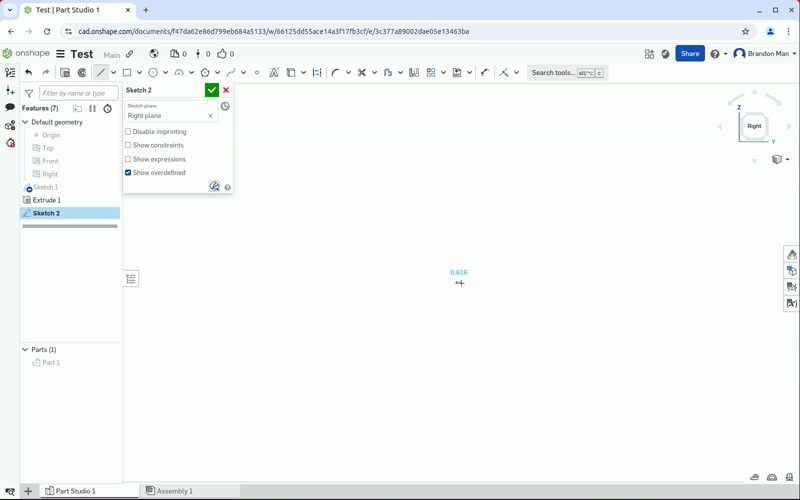
scroll(6)
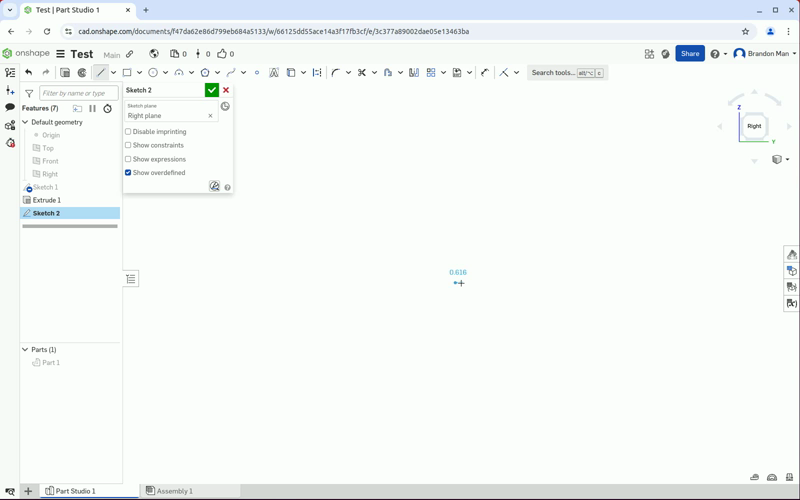
scroll(6)
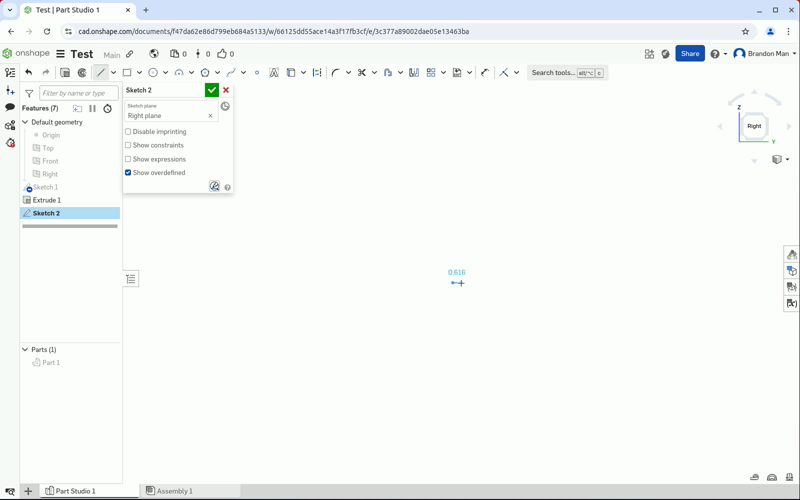
scroll(6)
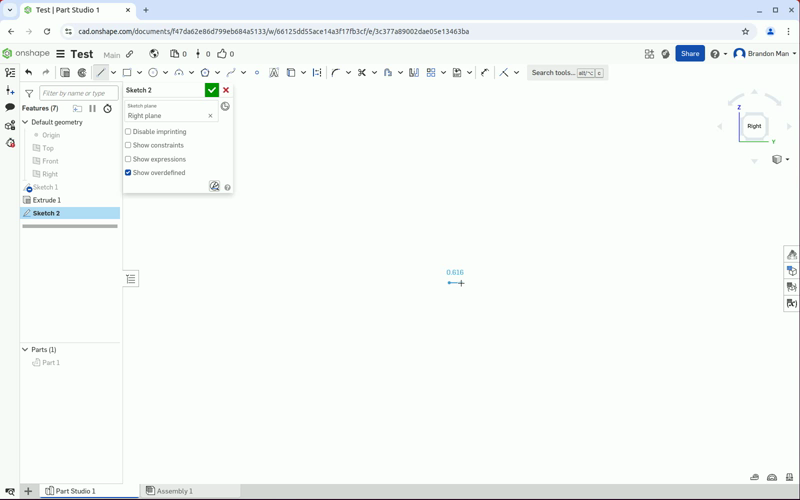
scroll(6)
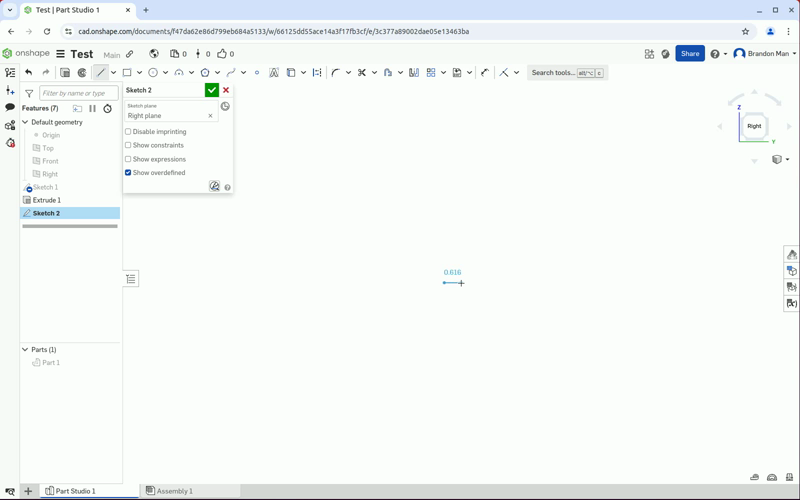
scroll(6)
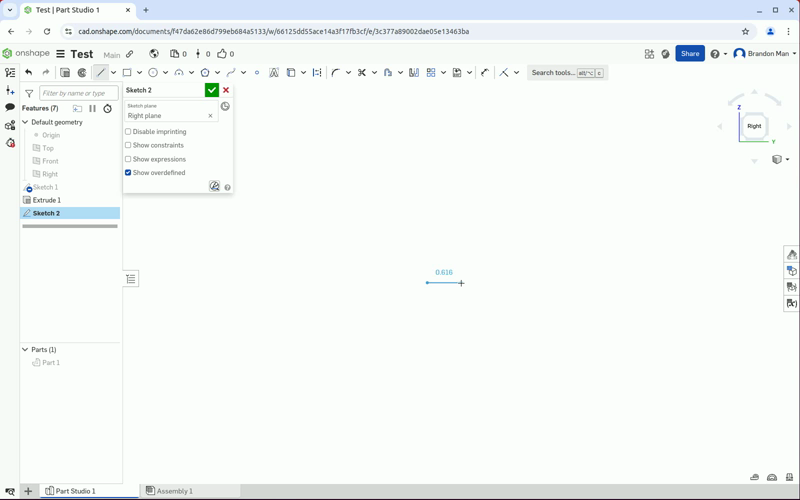
click(461, 282)
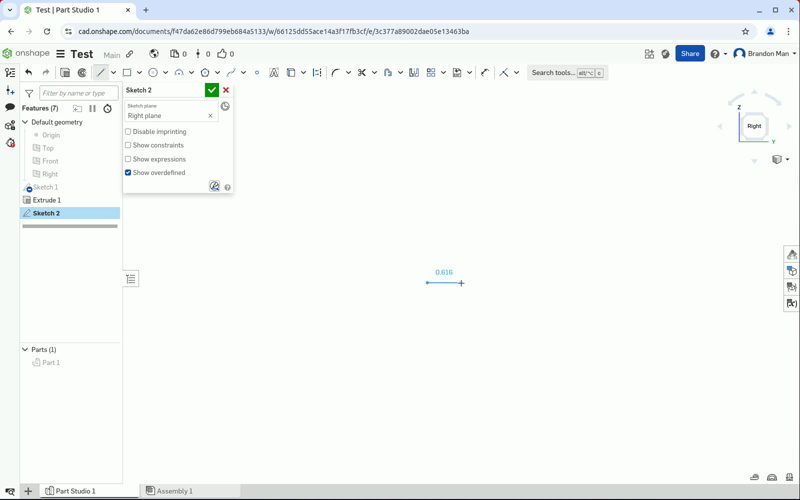
scroll(-6)
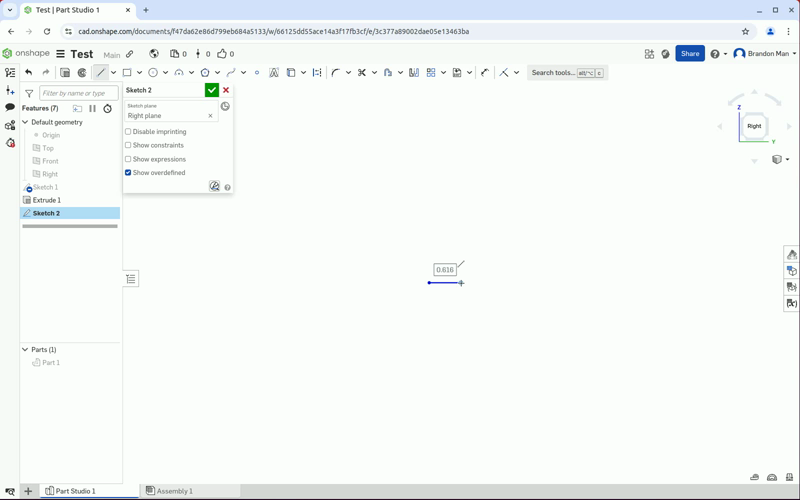
scroll(-6)
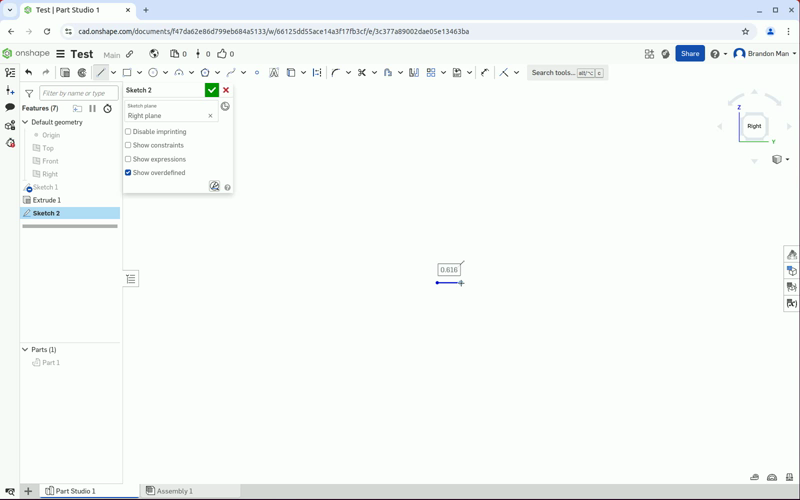
scroll(-6)
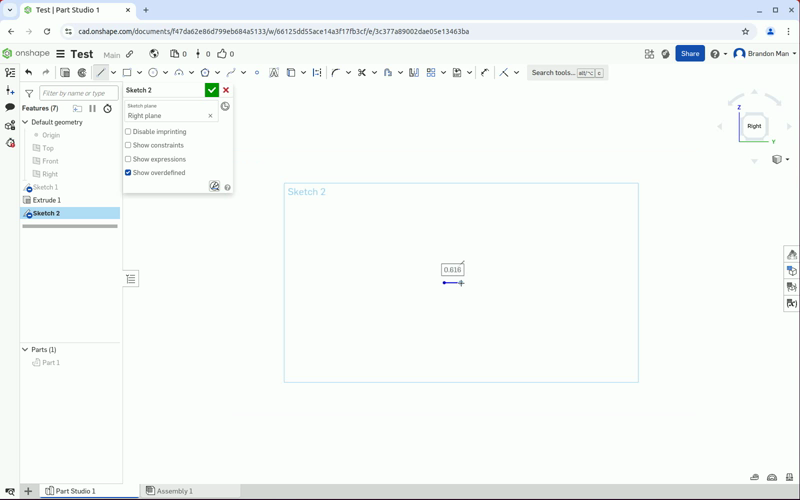
scroll(-6)
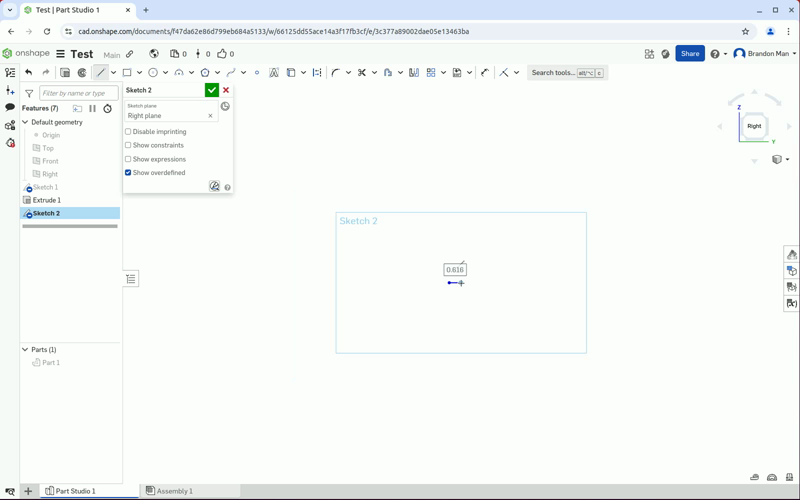
scroll(-6)
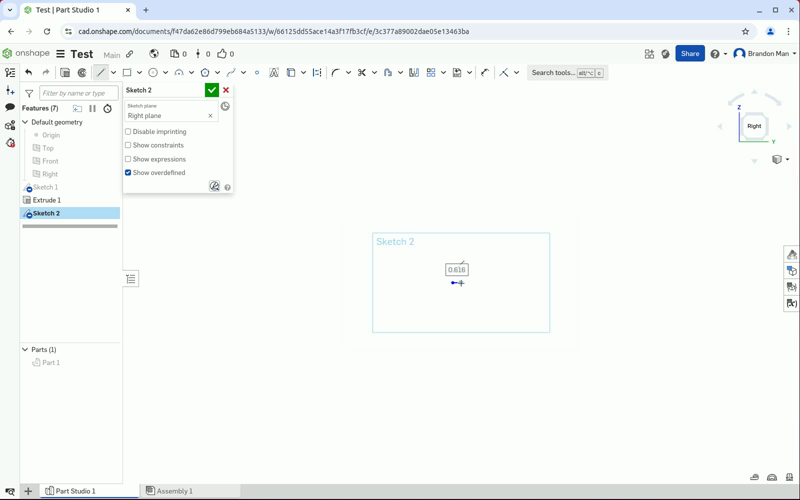
scroll(-6)
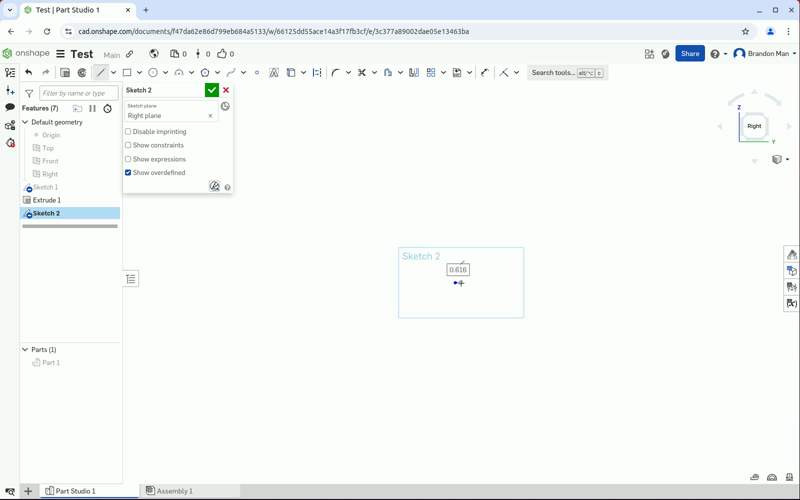
scroll(-6)
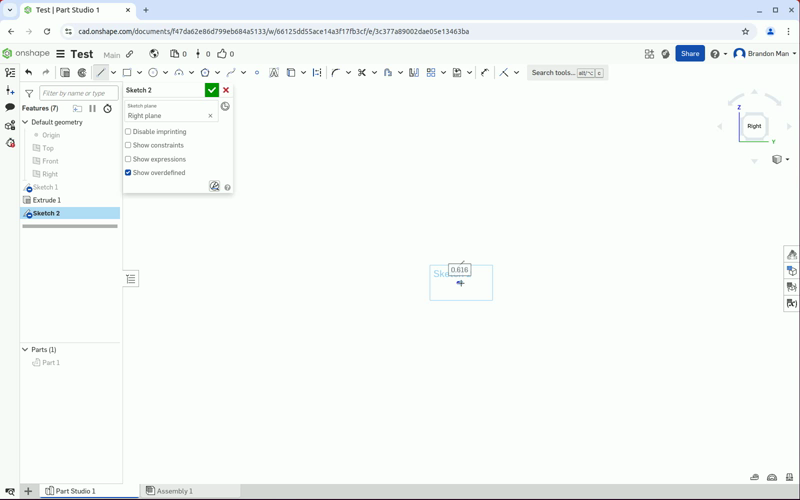
key_up(shift)
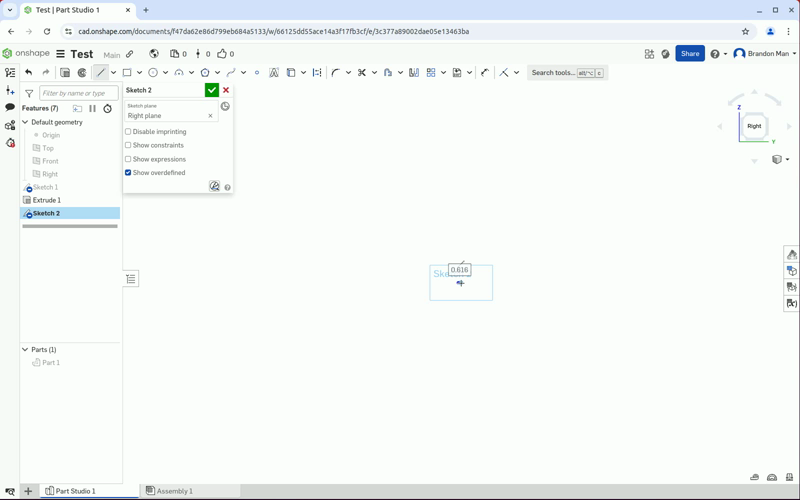
key_down(shift)
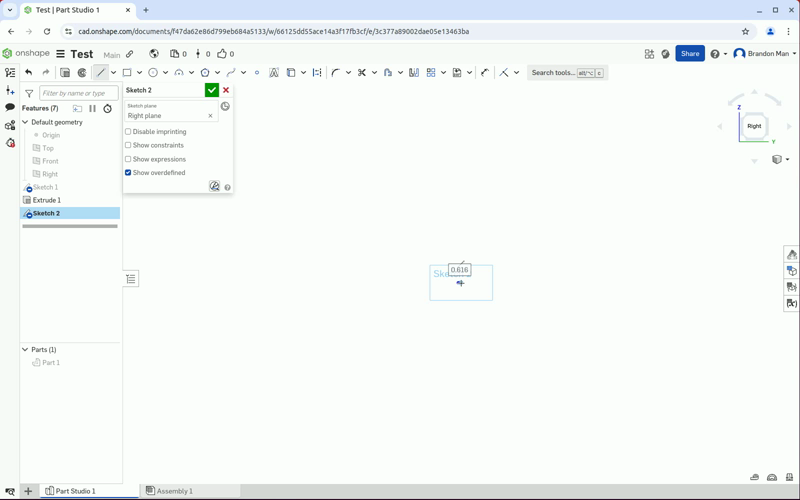
mouse_move(491, 282)
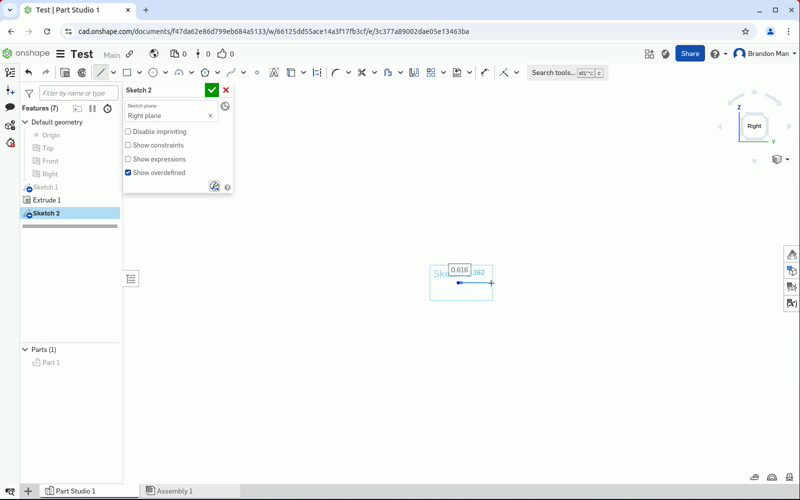
mouse_move(461, 229)
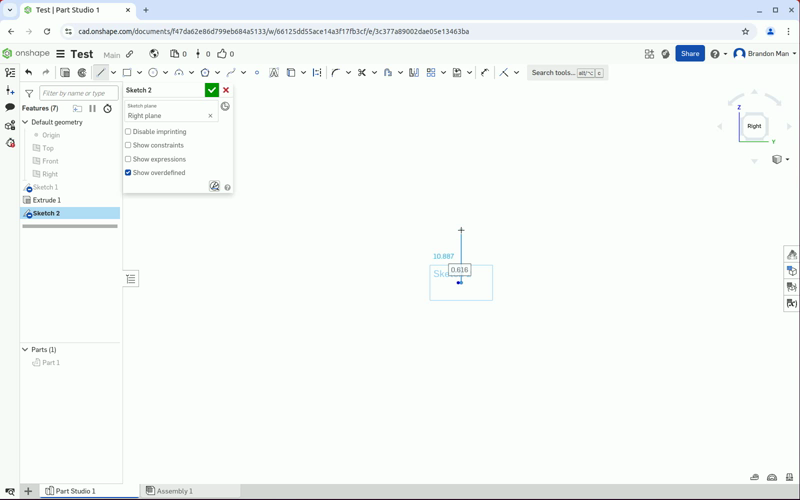
click(461, 229)
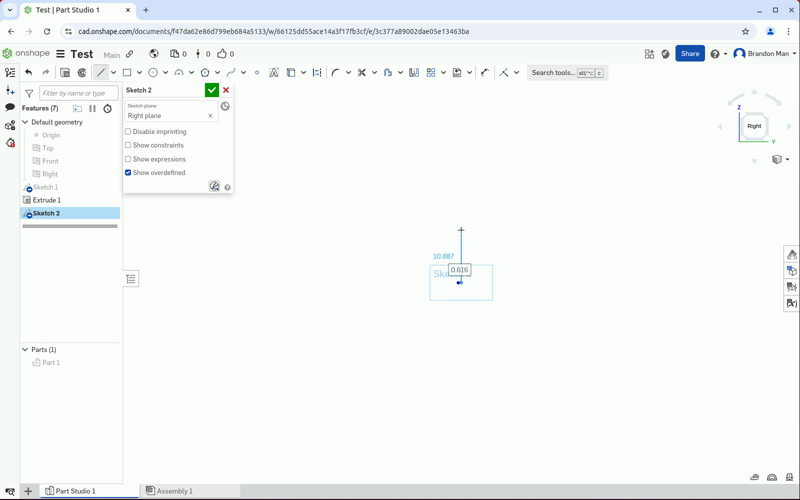
key_up(shift)
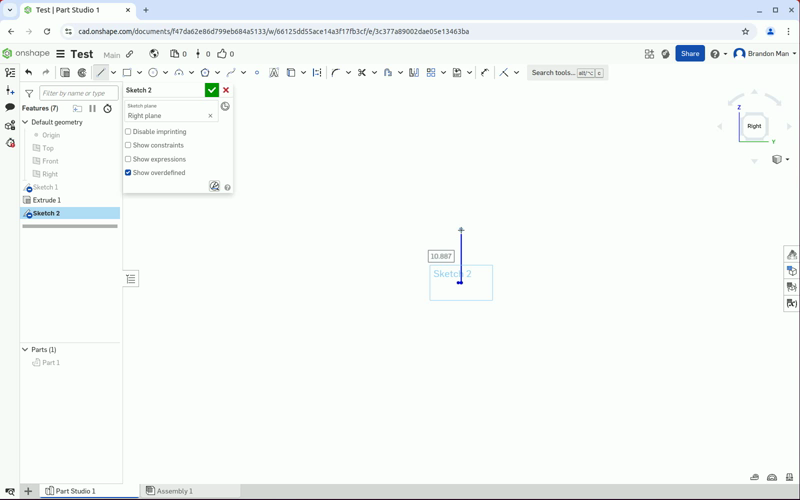
key_down(shift)
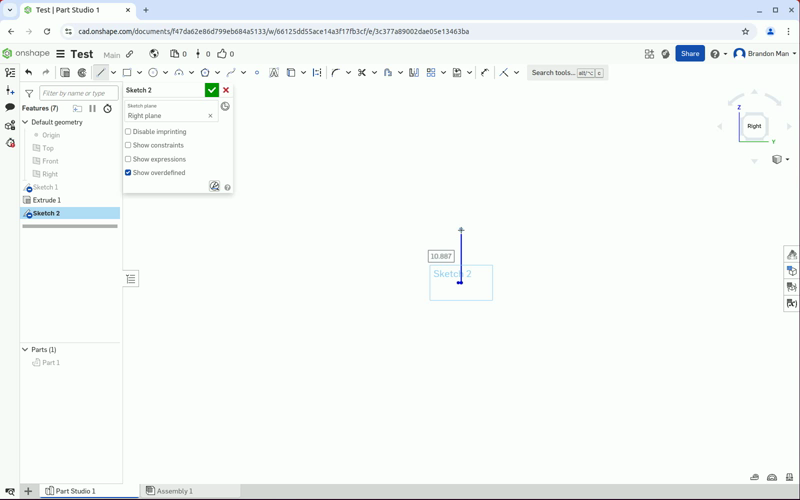
mouse_move(491, 229)
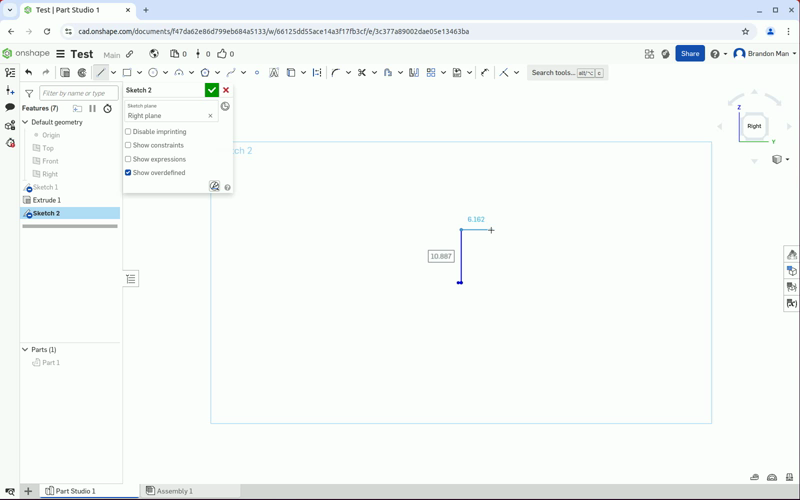
mouse_move(458, 231)
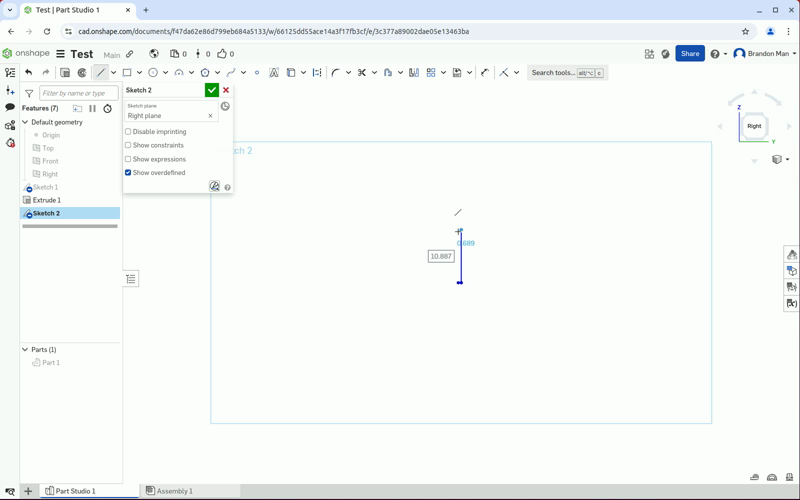
scroll(6)
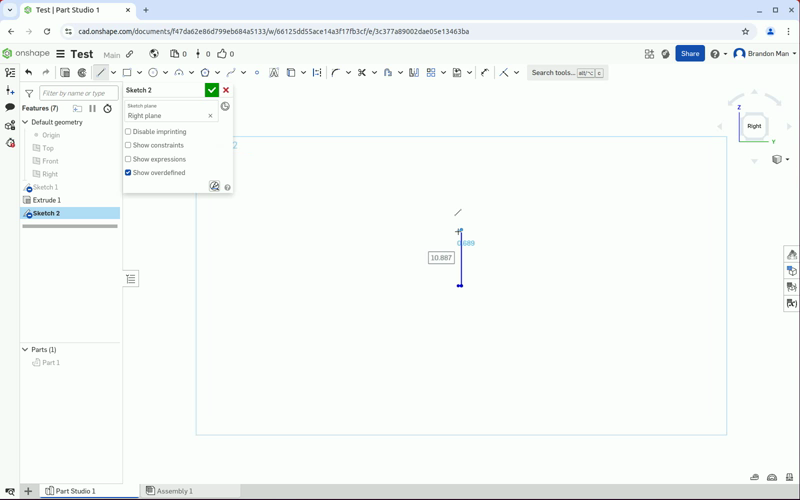
scroll(6)
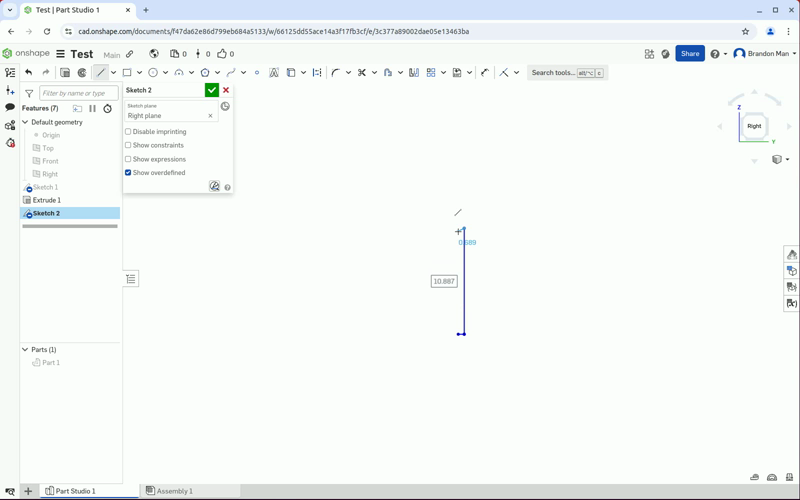
scroll(6)
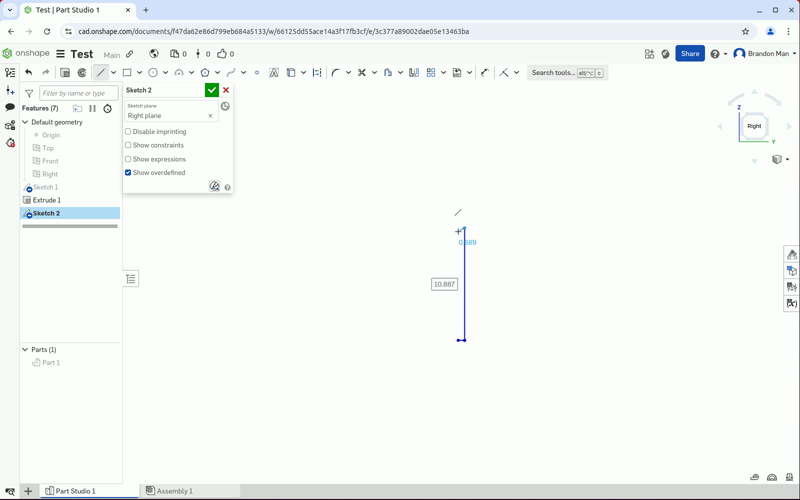
scroll(6)
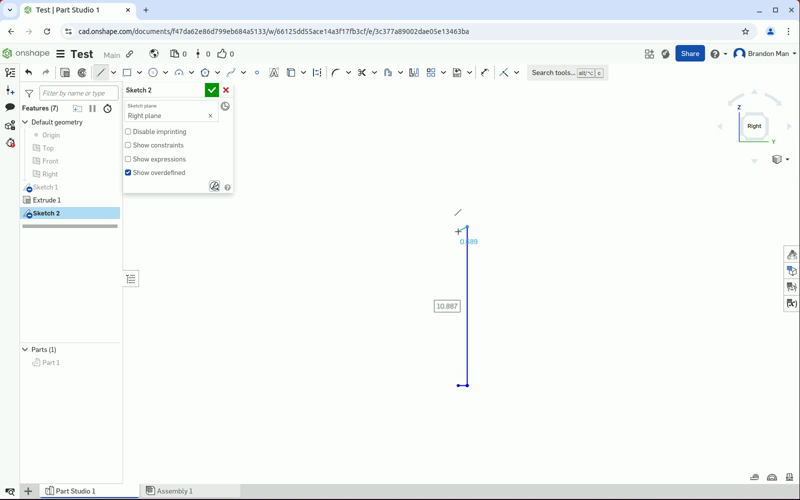
scroll(6)
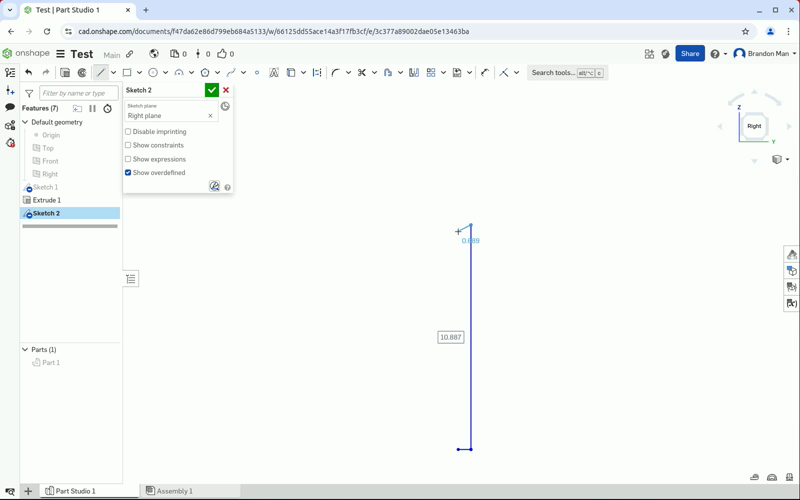
scroll(6)
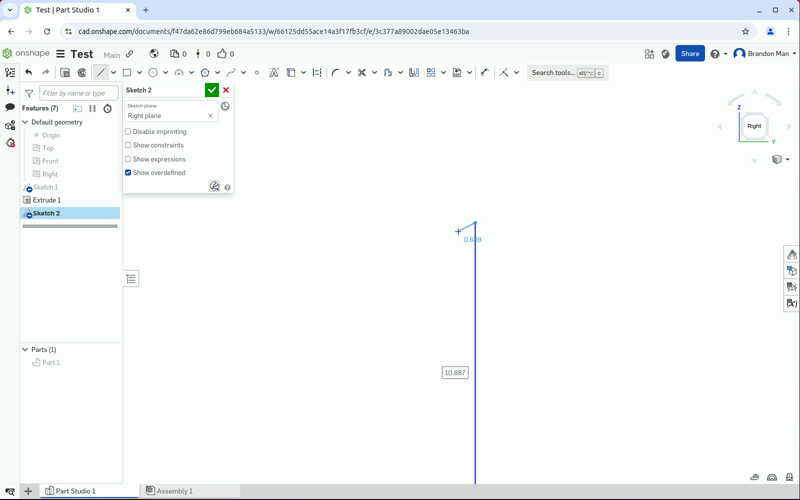
scroll(6)
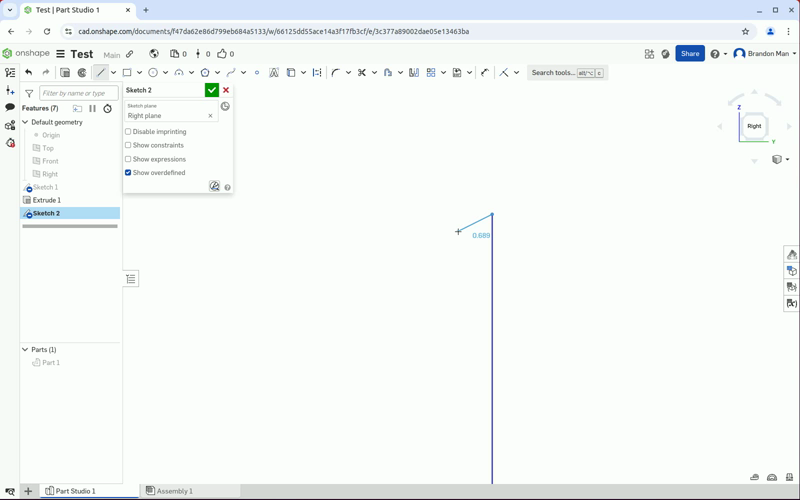
click(458, 231)
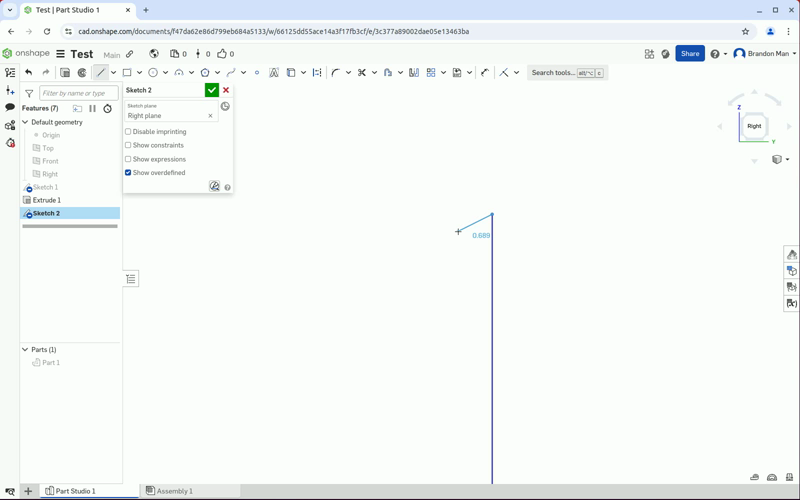
scroll(-6)
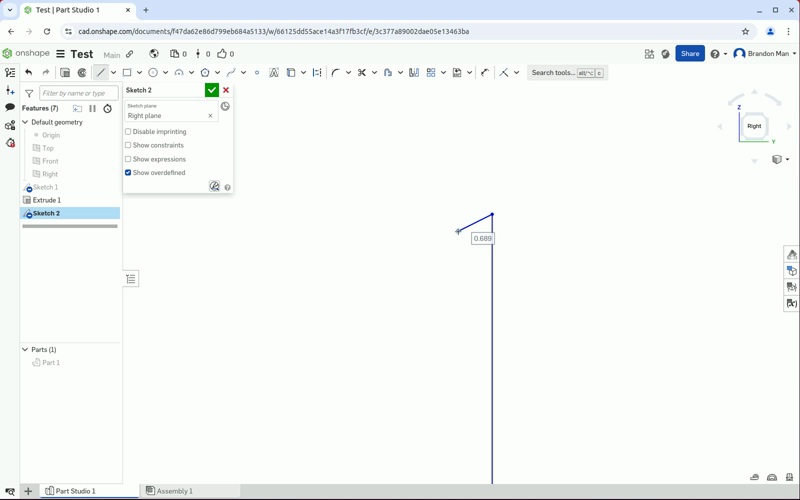
scroll(-6)
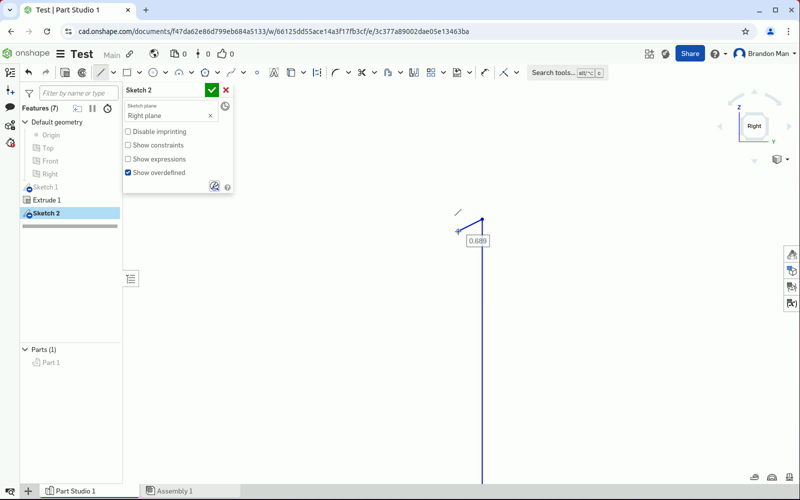
scroll(-6)
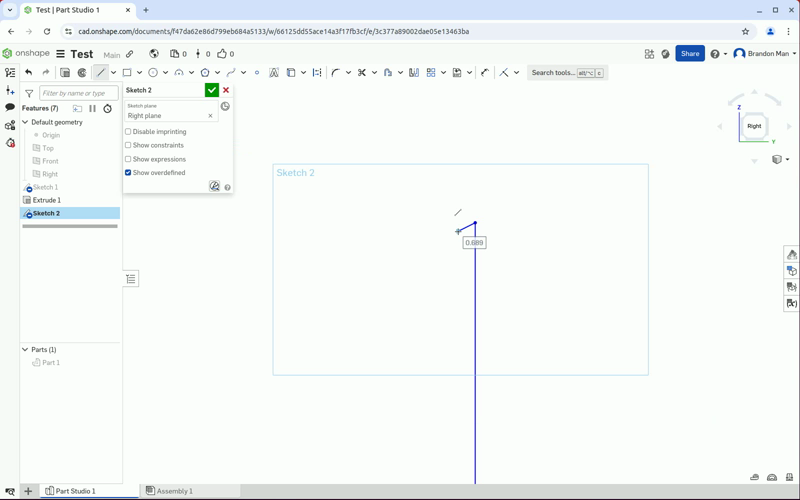
scroll(-6)
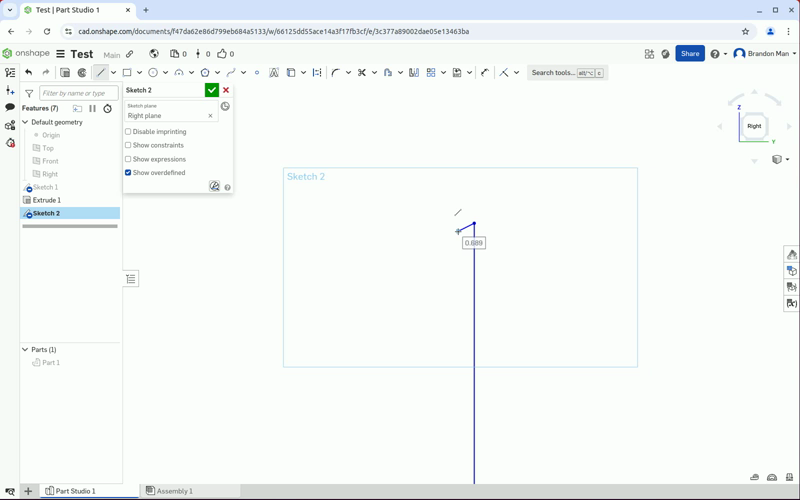
scroll(-6)
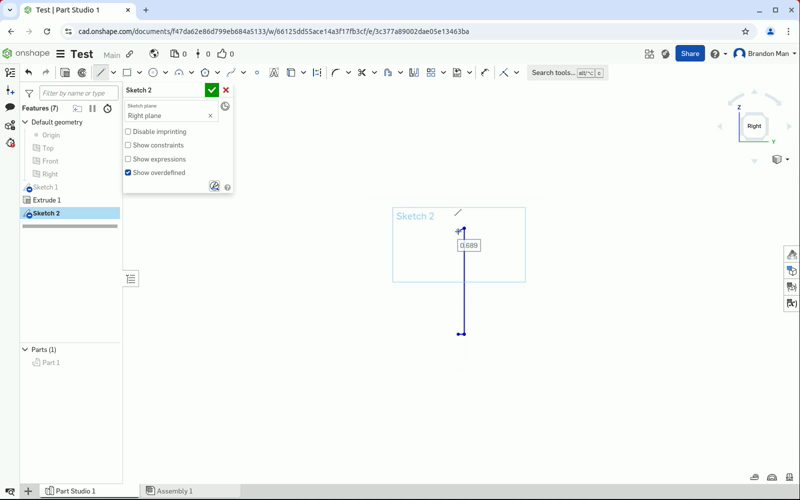
scroll(-6)
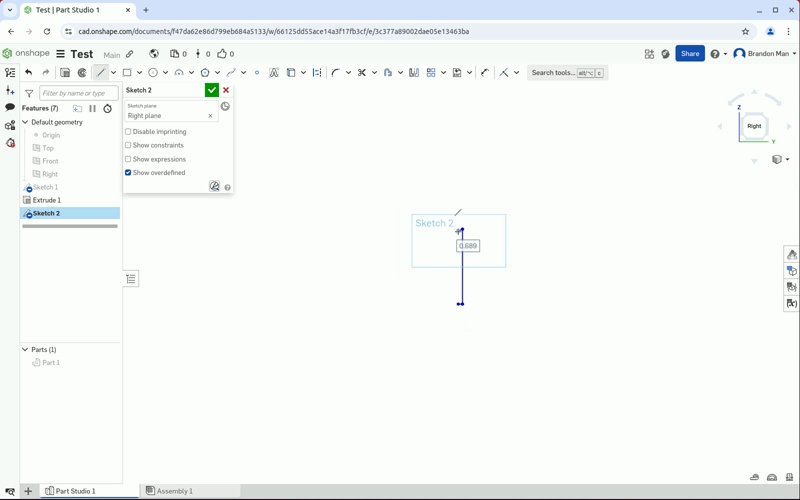
scroll(-6)
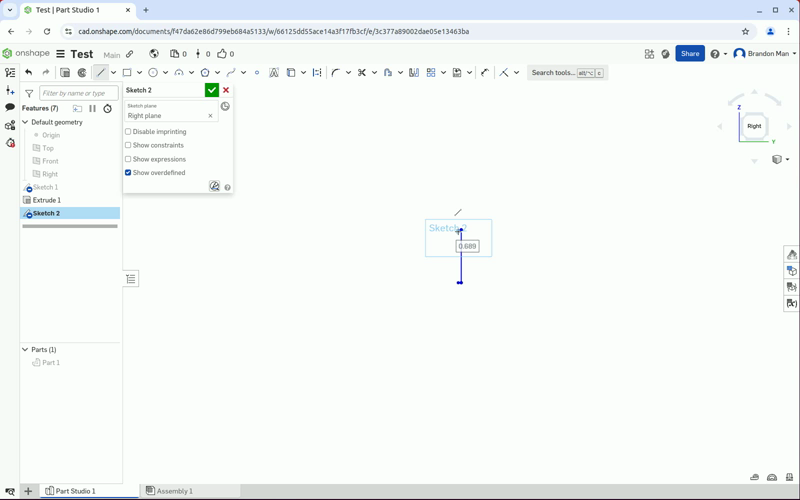
key_up(shift)
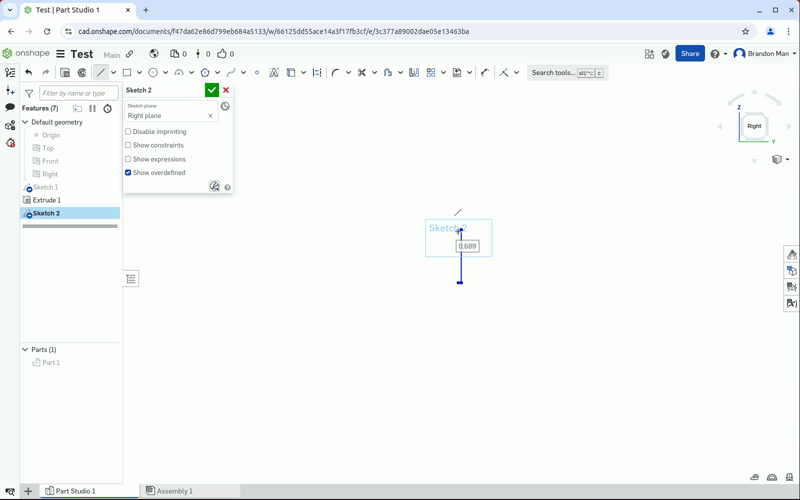
mouse_move(488, 231)
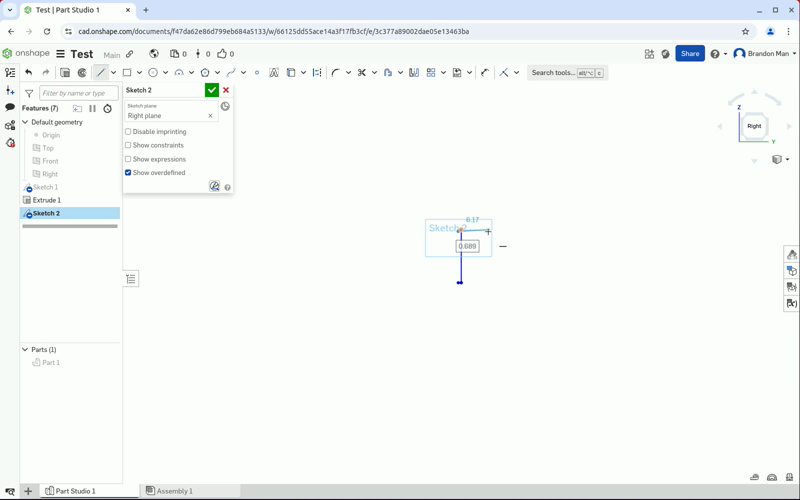
key_down(shift)
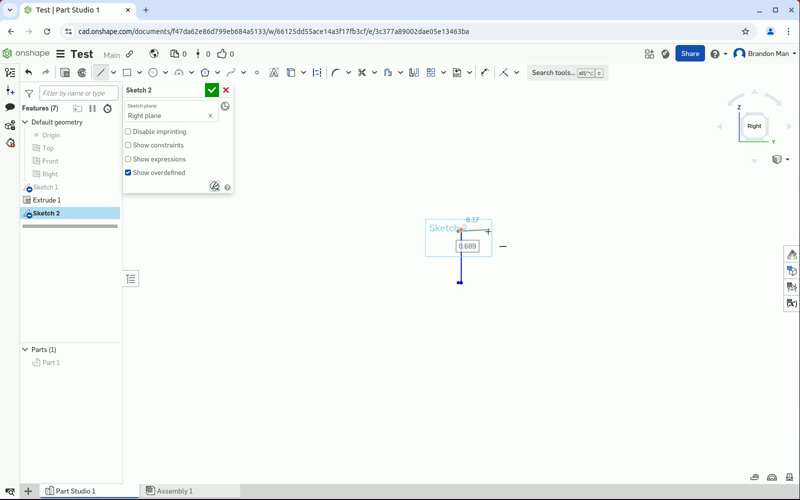
mouse_move(458, 282)
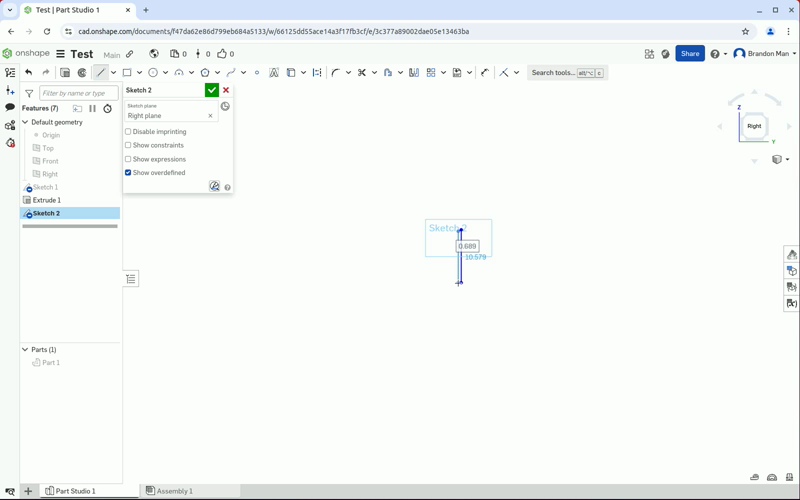
scroll(6)
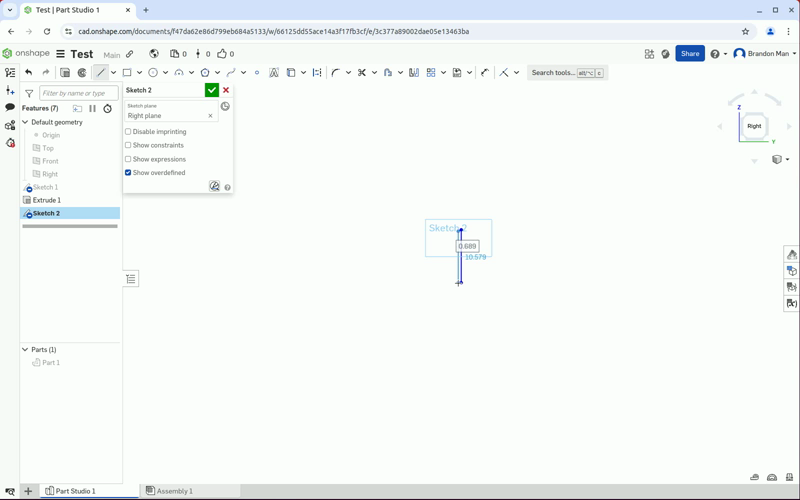
scroll(6)
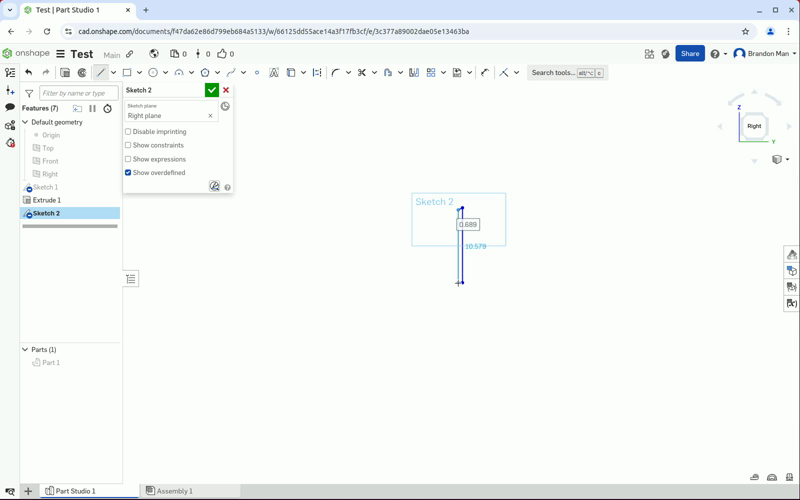
scroll(6)
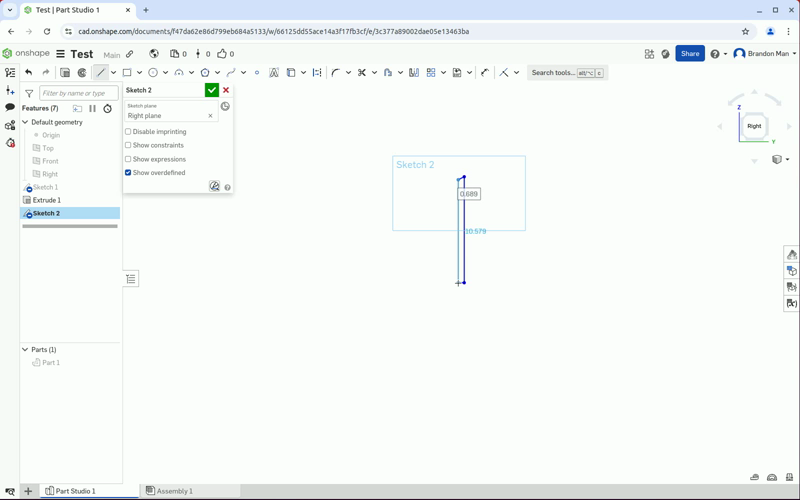
scroll(6)
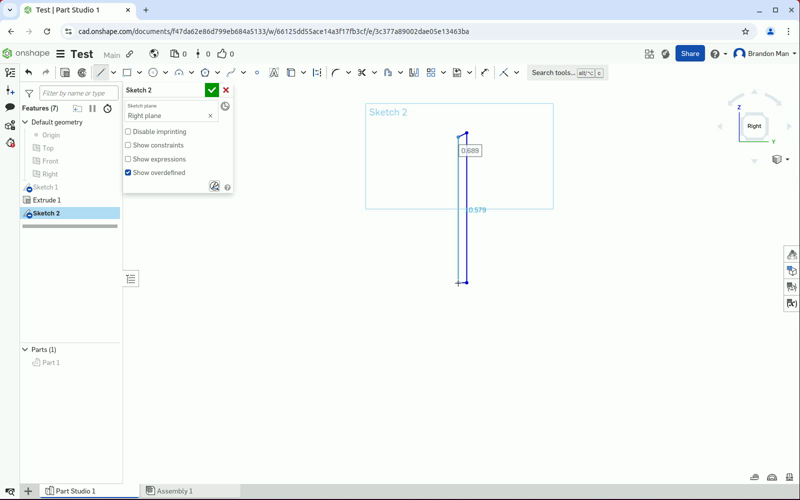
scroll(6)
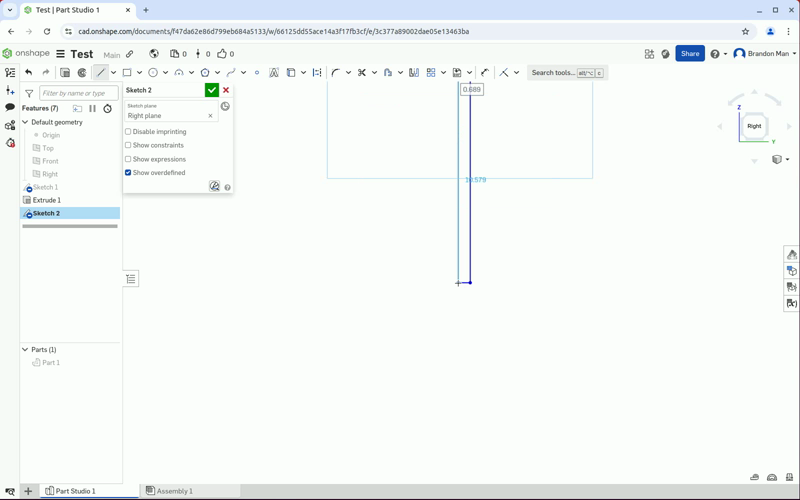
scroll(6)
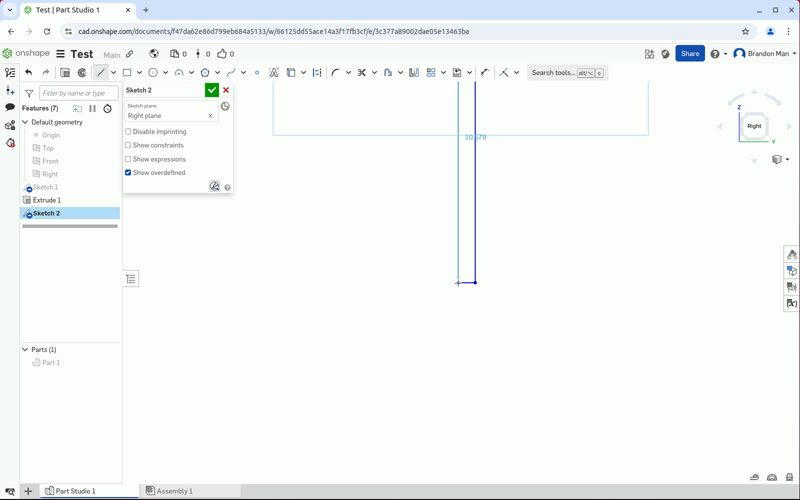
scroll(6)
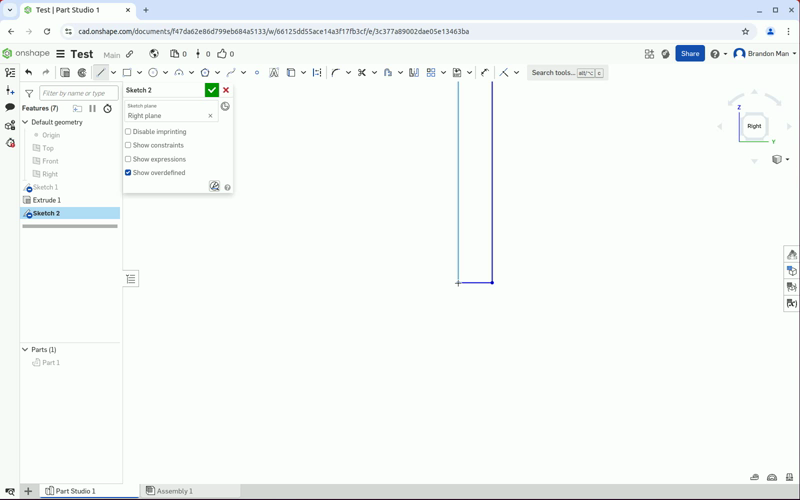
key_up(shift)
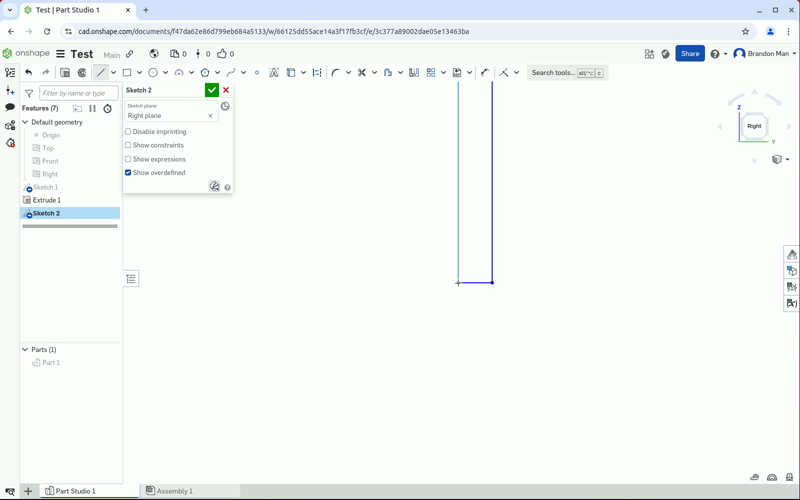
click(458, 282)
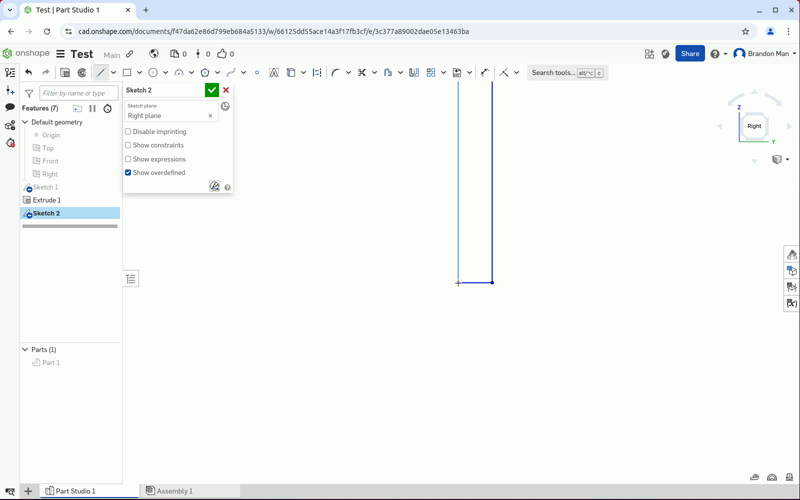
scroll(-6)
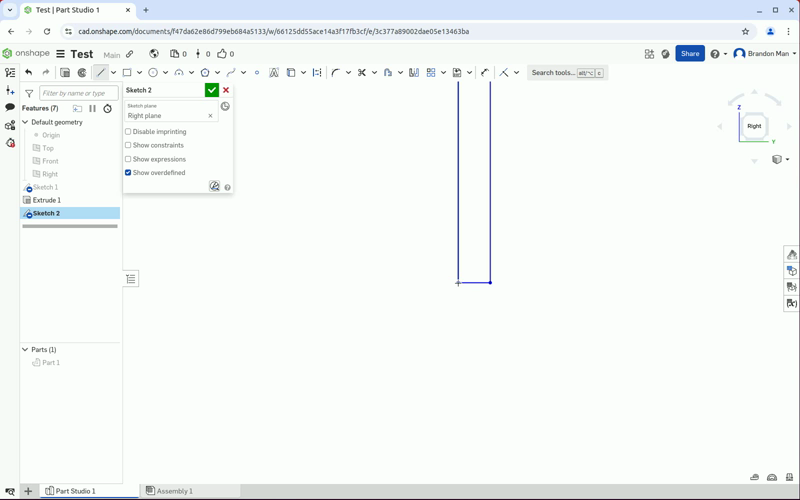
scroll(-6)
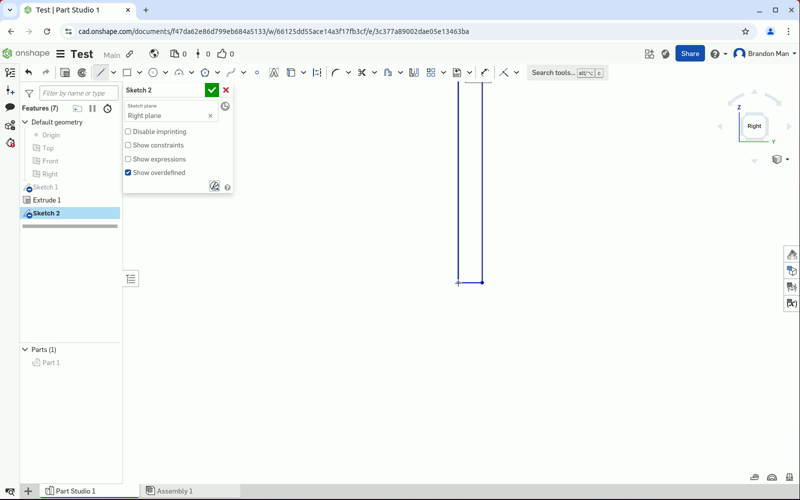
scroll(-6)
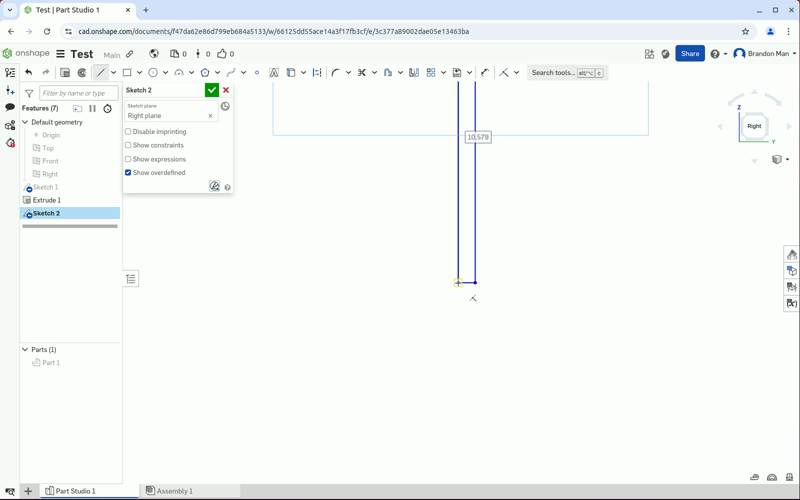
scroll(-6)
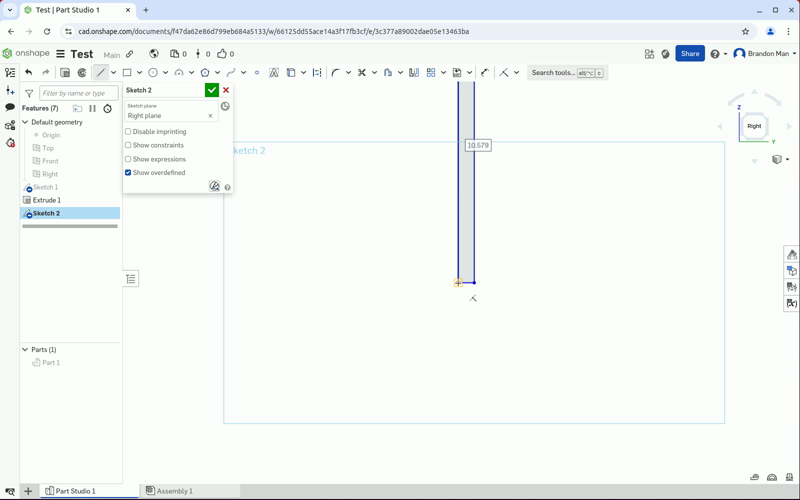
scroll(-6)
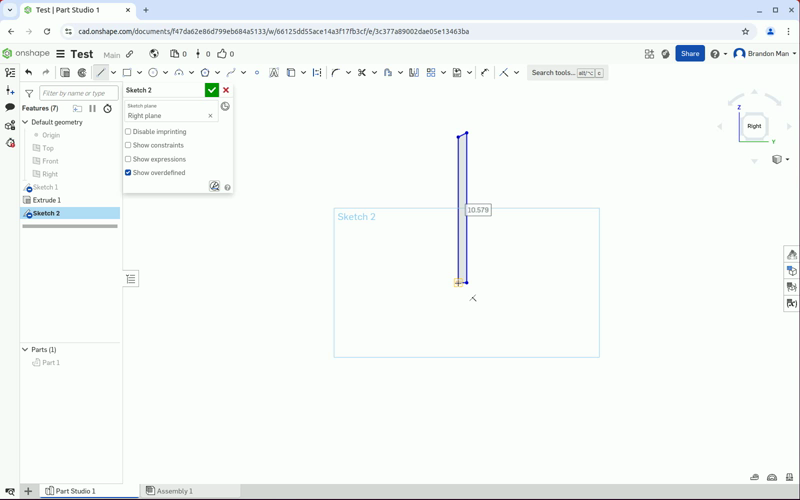
scroll(-6)
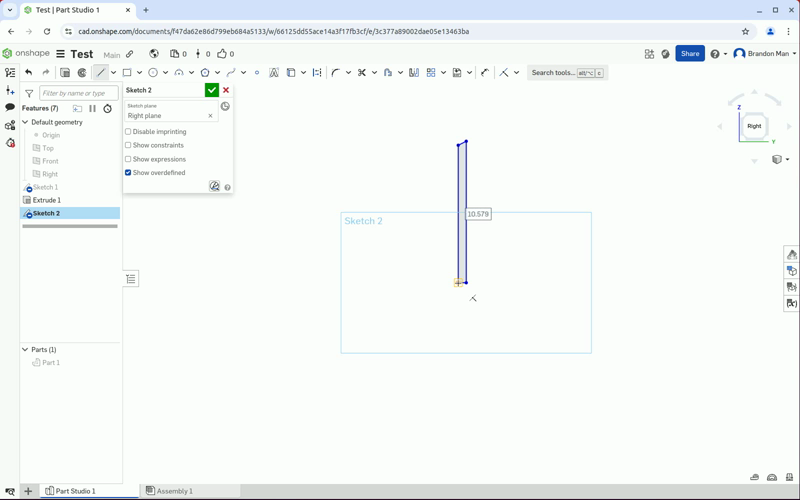
scroll(-6)
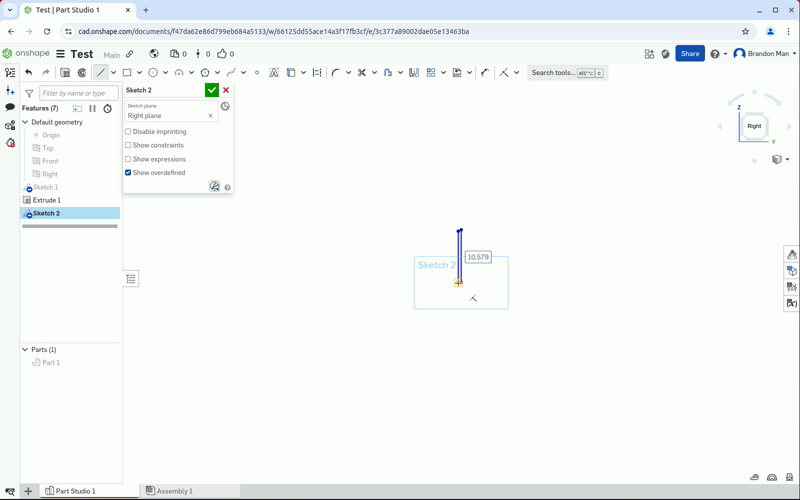
key(esc)
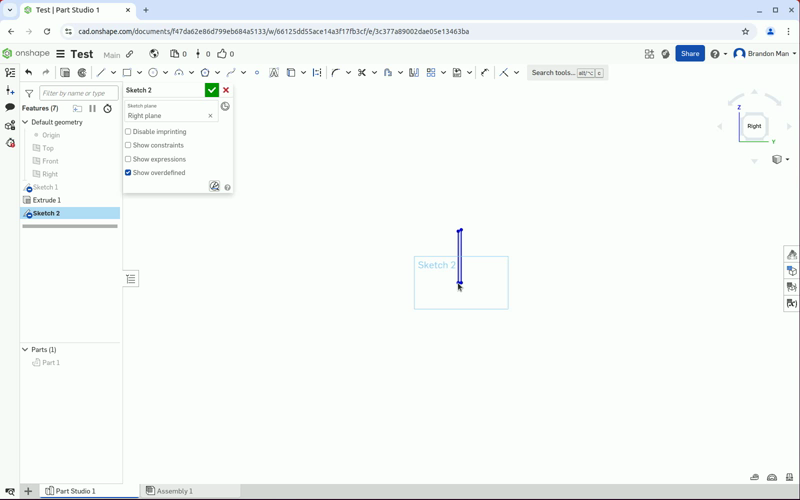
mouse_move(459, 261)
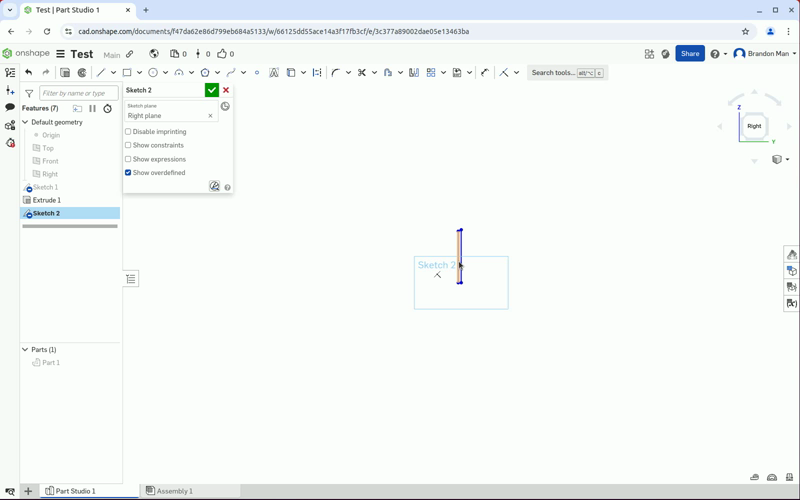
scroll(6)
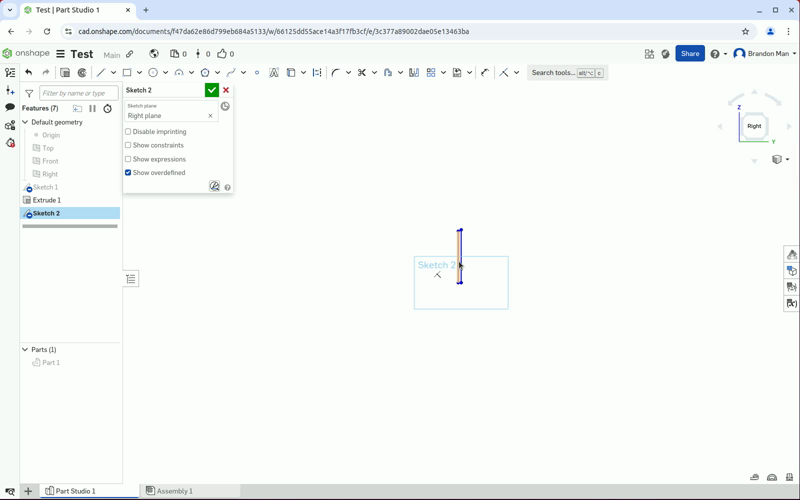
scroll(6)
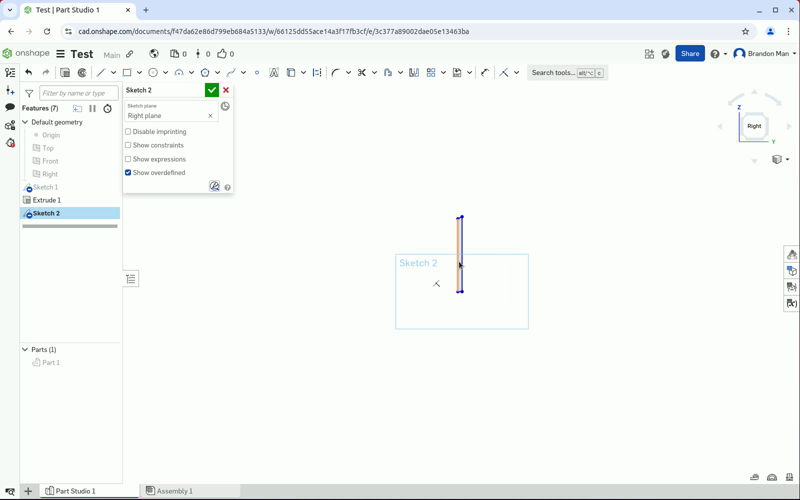
scroll(6)
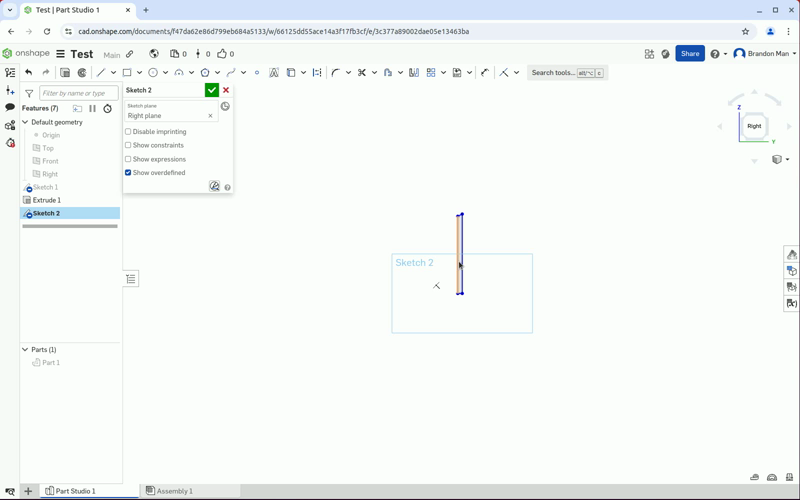
scroll(6)
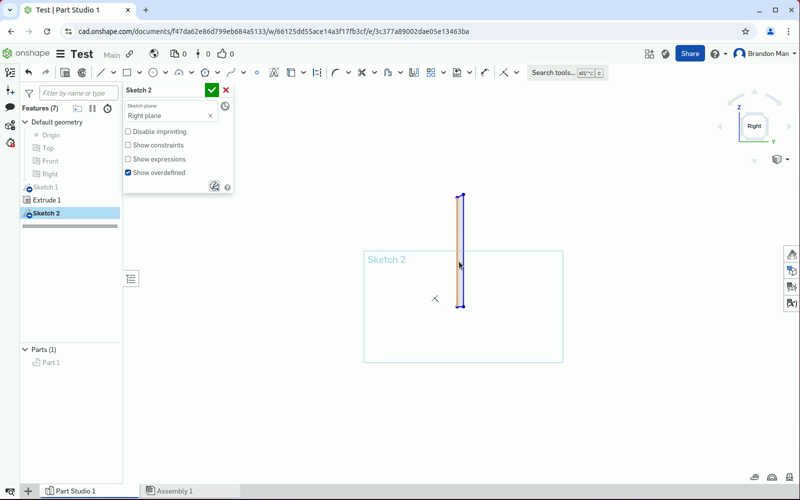
scroll(6)
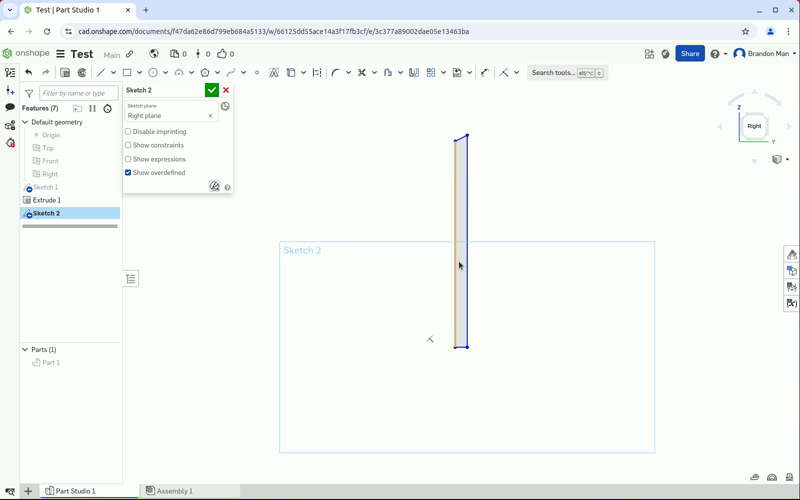
scroll(6)
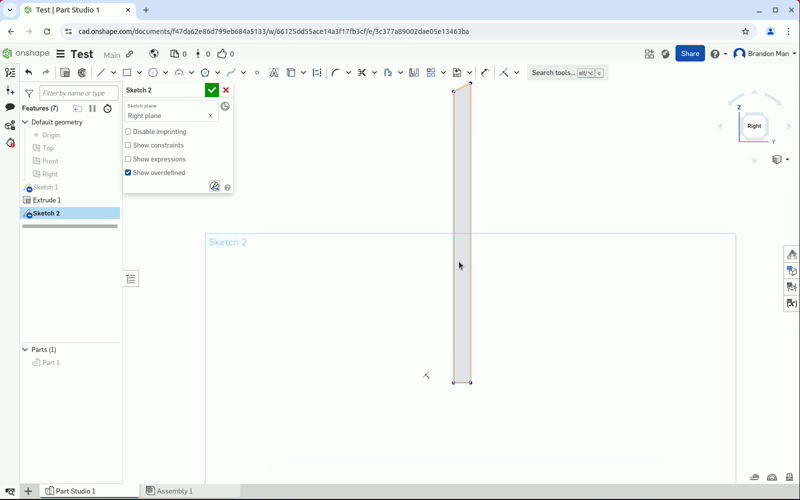
scroll(6)
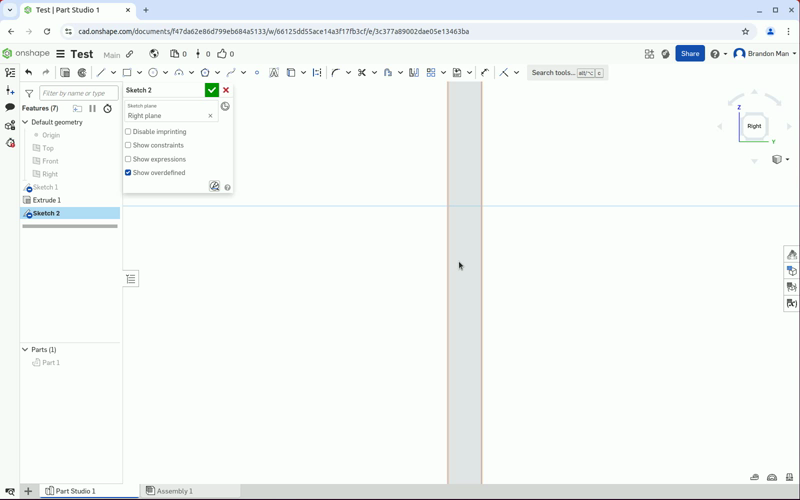
click(459, 261)
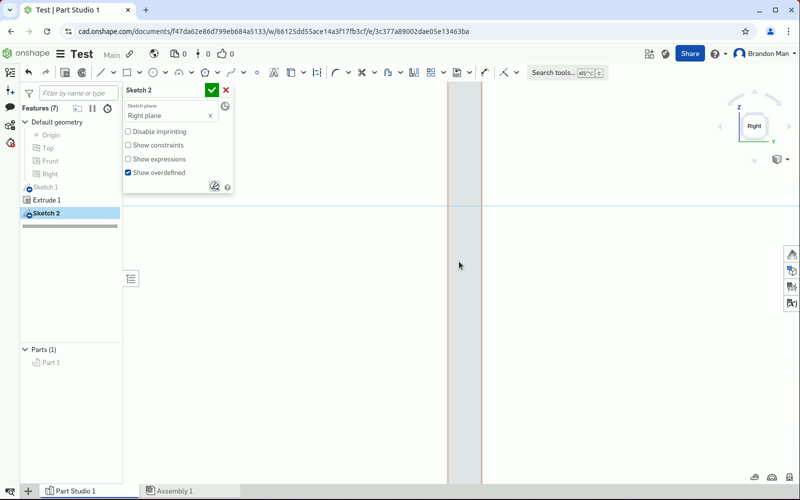
scroll(-6)
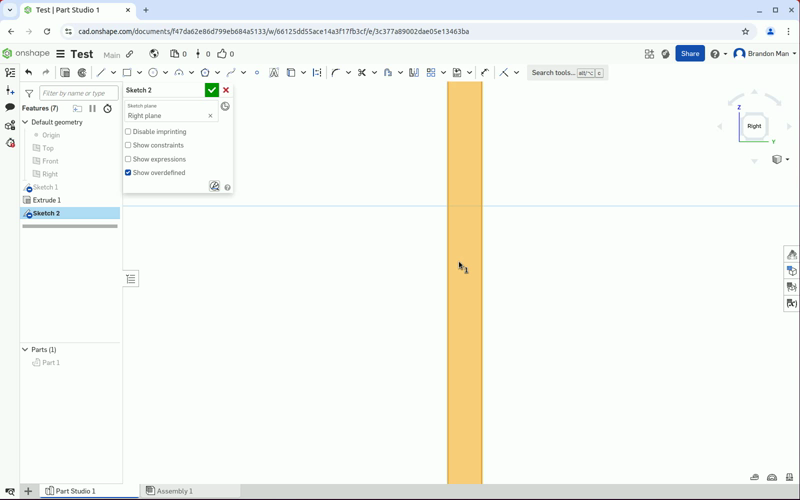
scroll(-6)
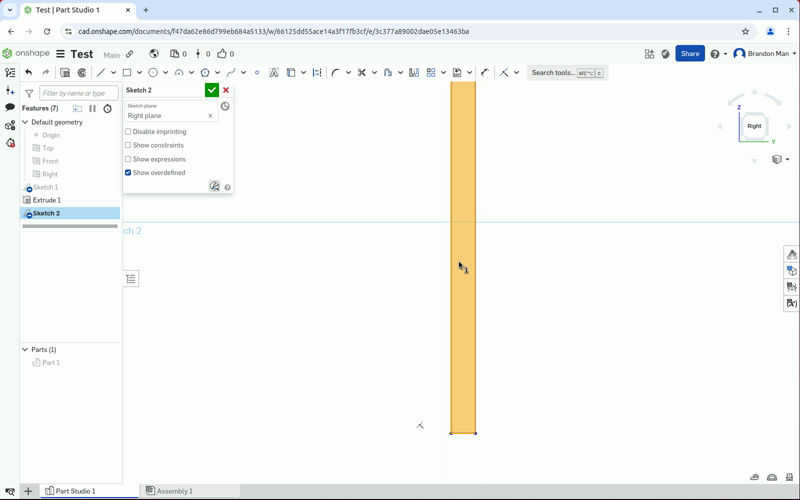
scroll(-6)
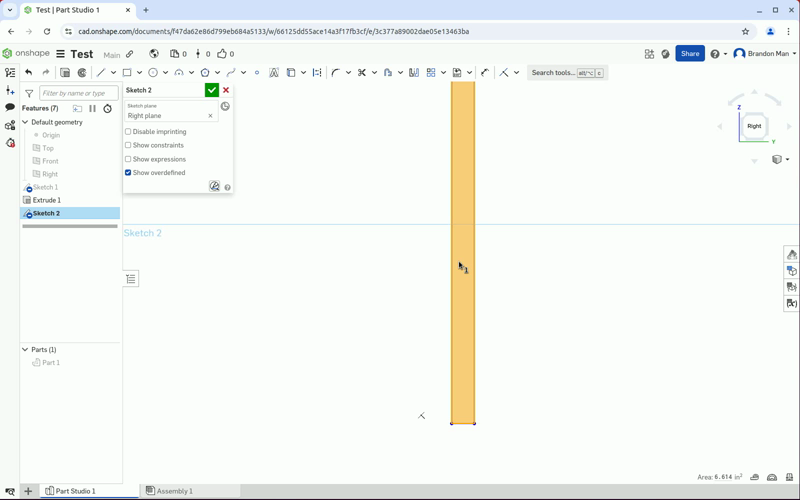
scroll(-6)
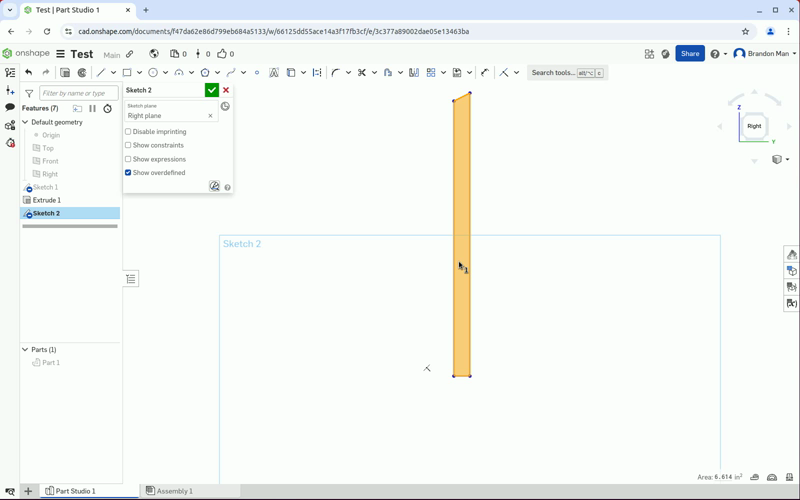
scroll(-6)
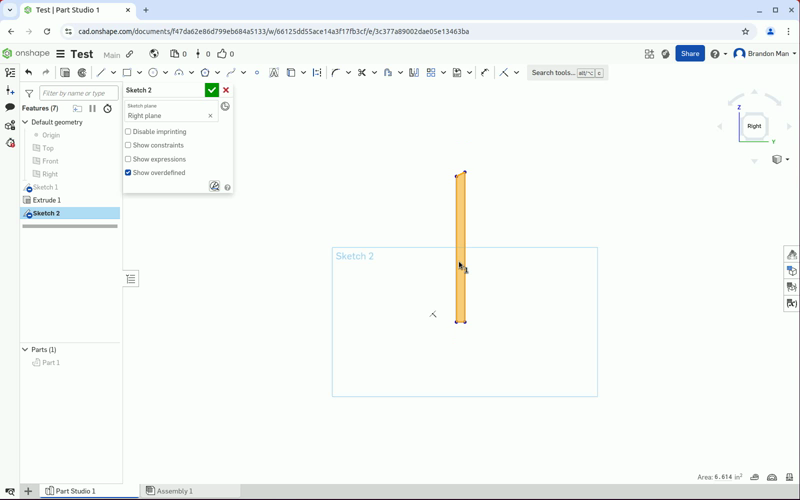
scroll(-6)
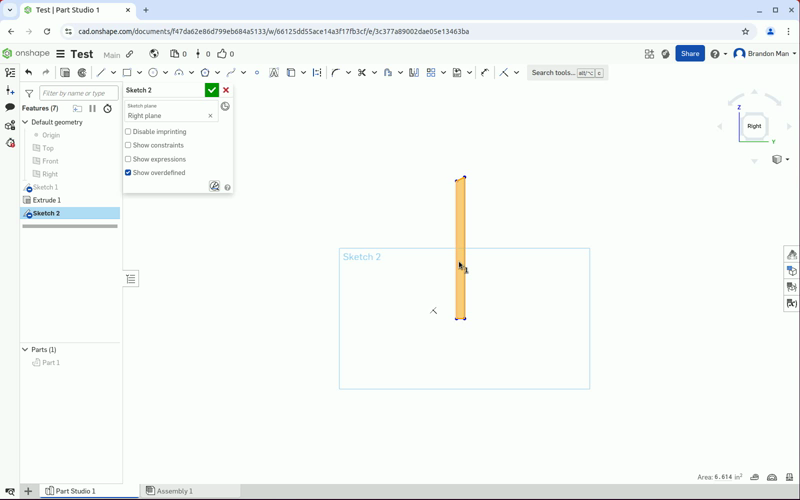
scroll(-6)
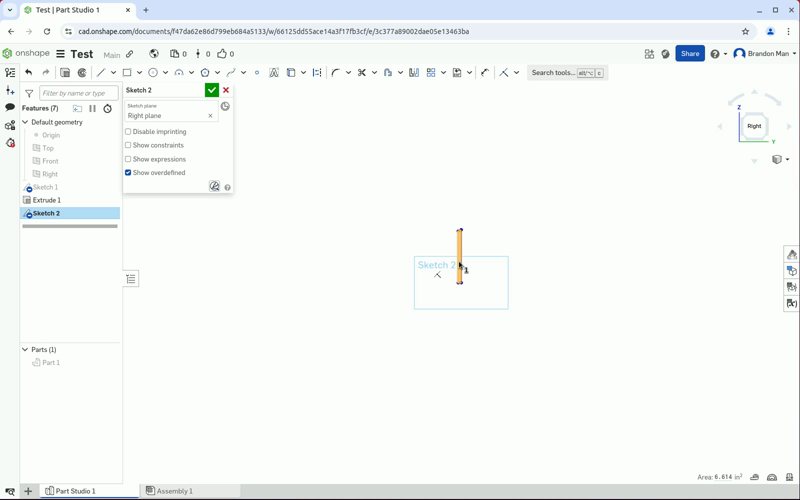
mouse_move(73, 352)
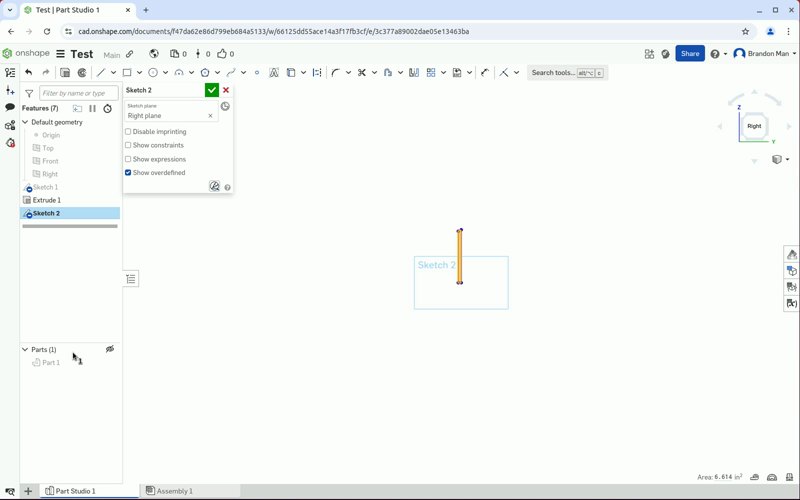
key(shift+y)
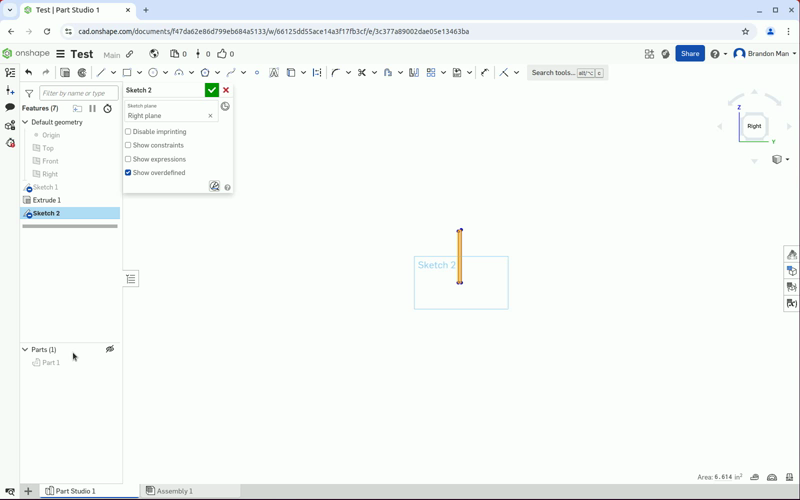
key(shift+e)
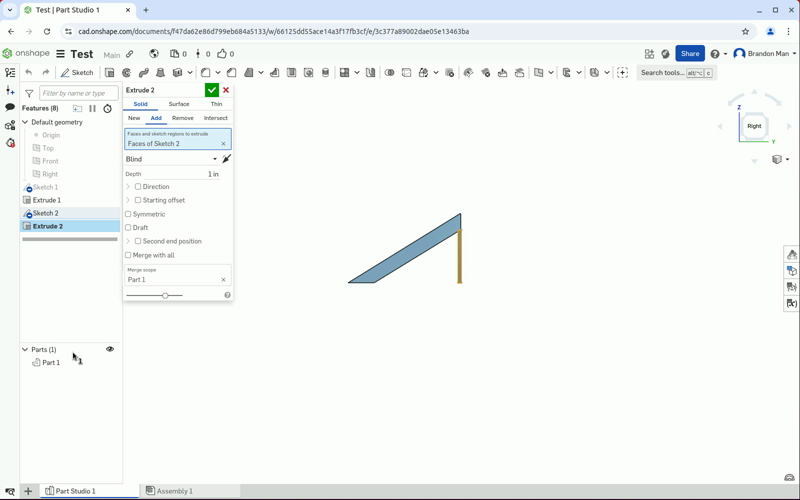
mouse_move(143, 106)
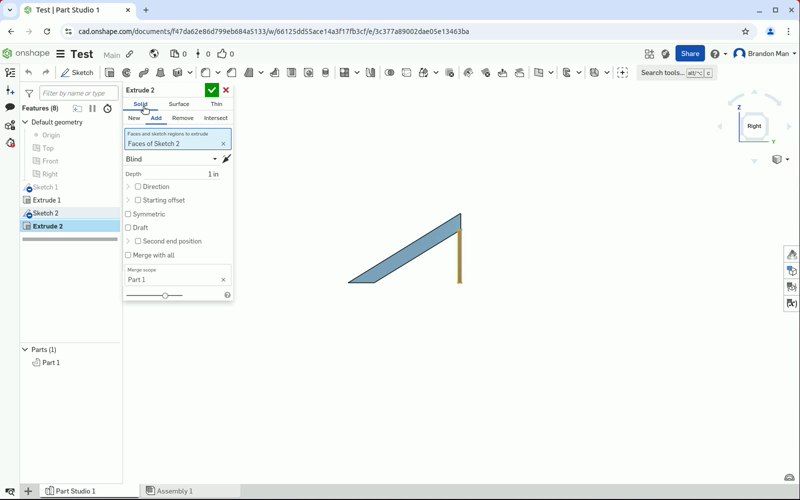
click(143, 106)
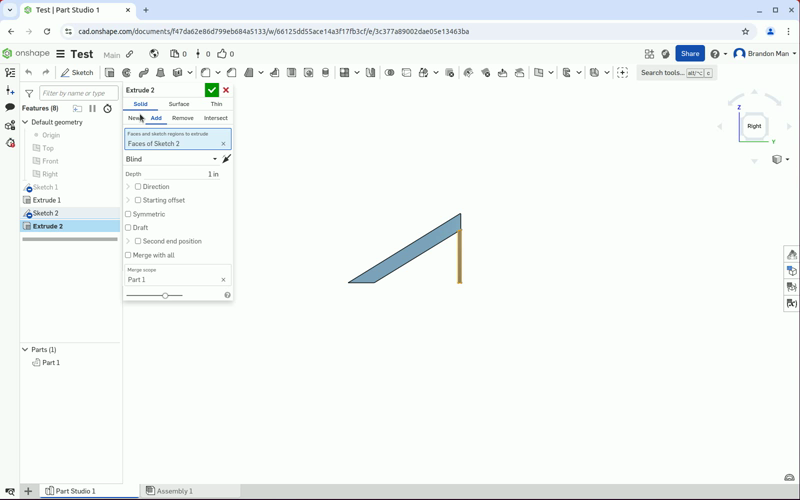
mouse_move(137, 120)
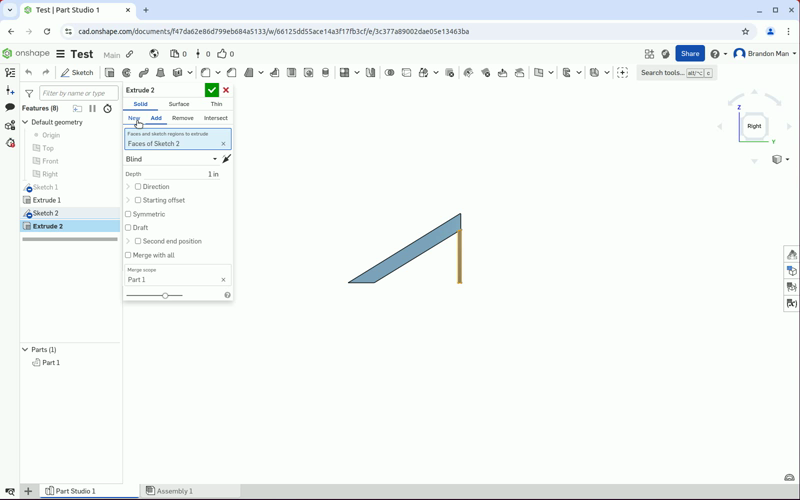
click(137, 120)
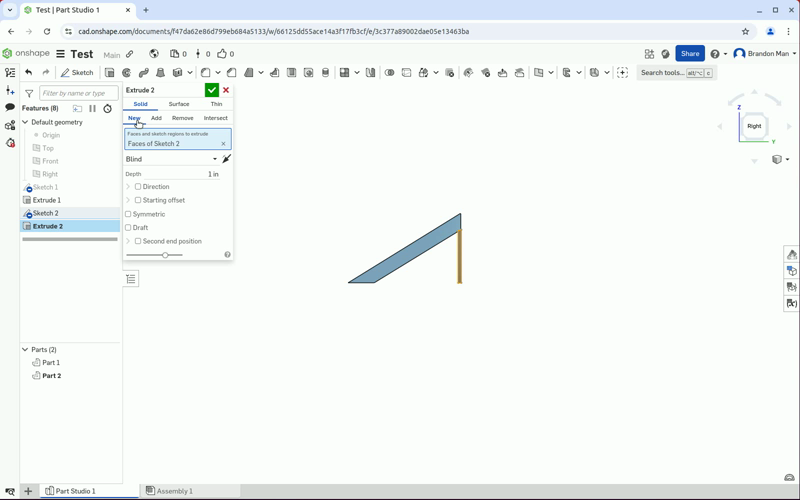
key(tab, 4)
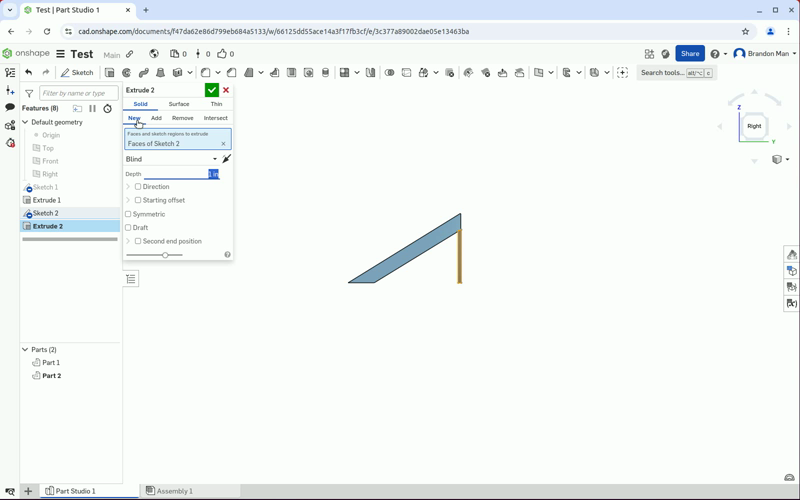
text(3.37)
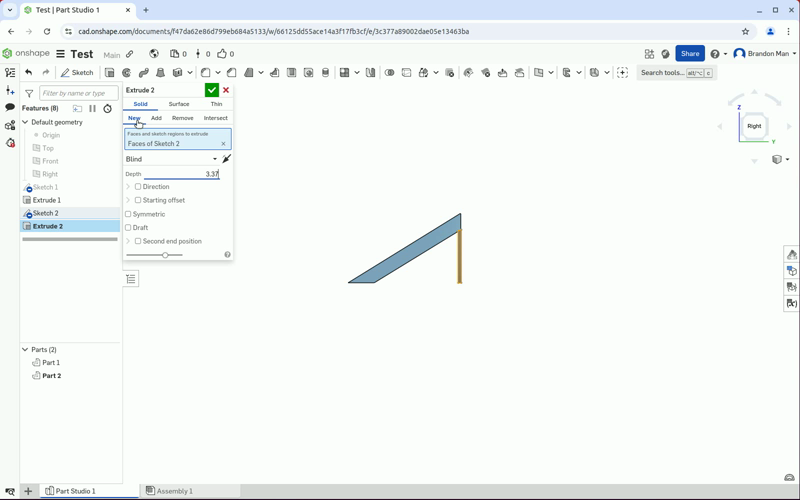
key(tab, 3)
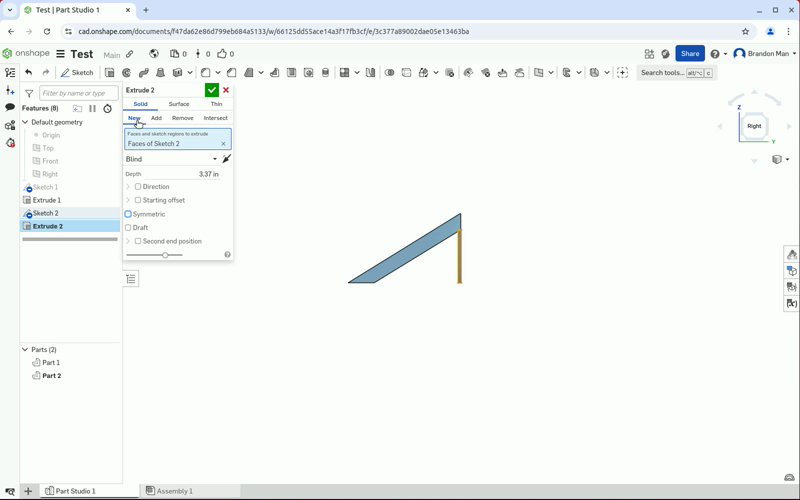
key(space)
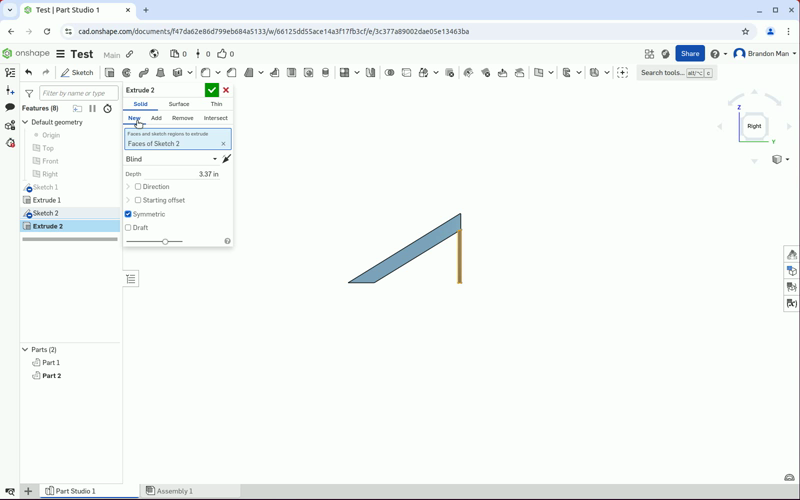
key(enter)
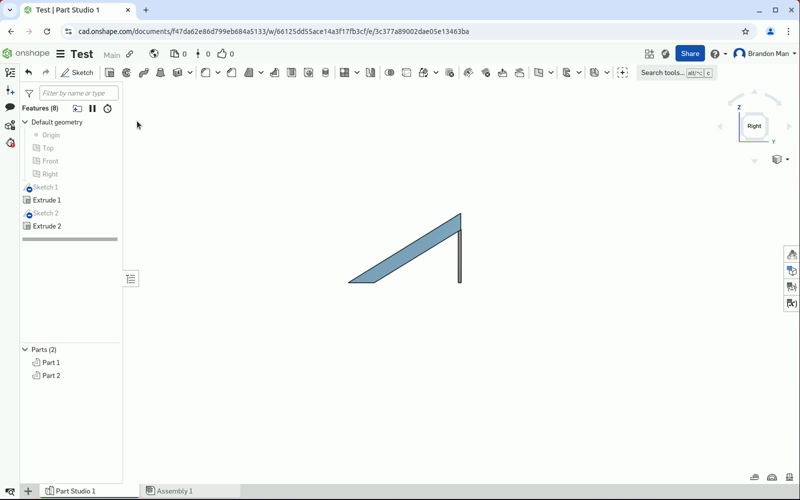
key(shift+h)
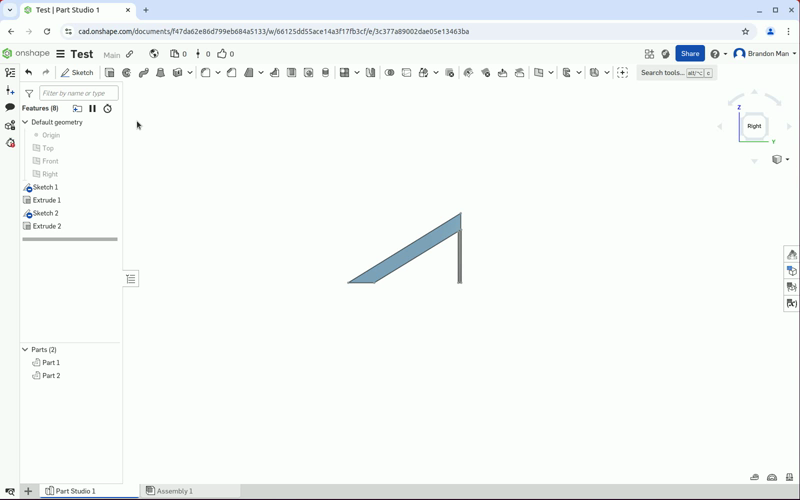
key(shift+h)
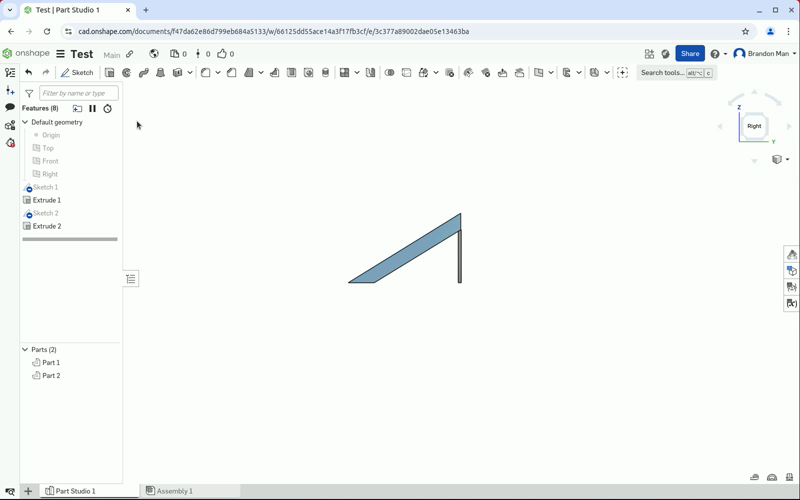
mouse_move(73, 189)
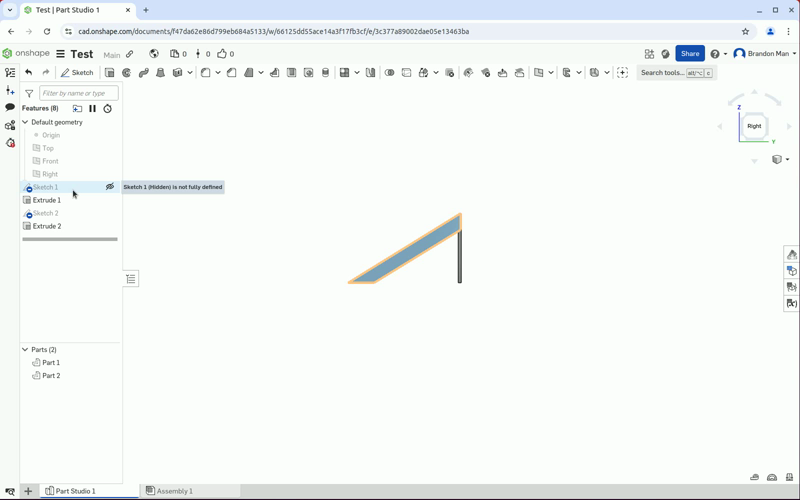
click(73, 189)
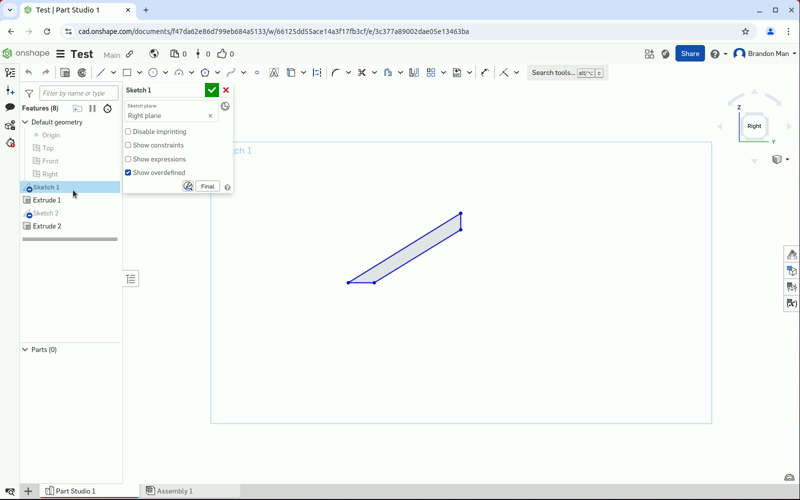
mouse_move(229, 92)
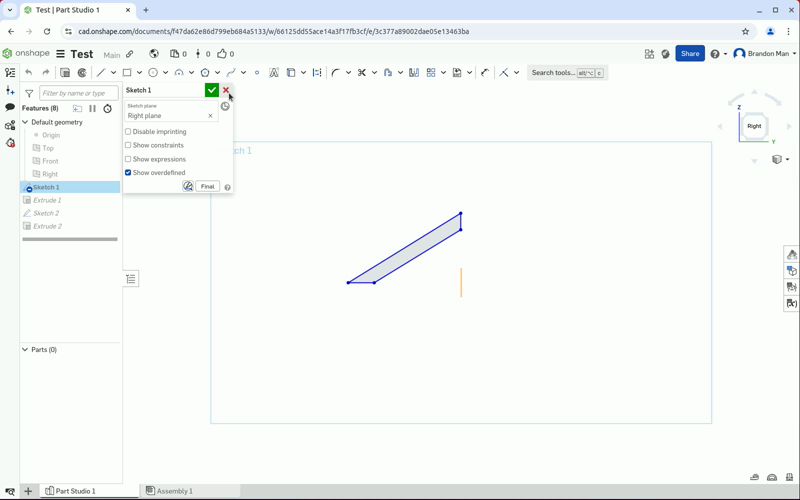
click(229, 92)
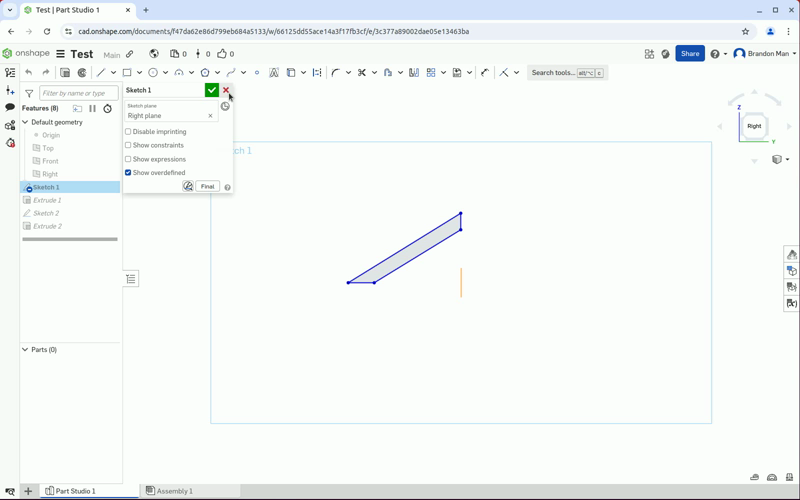
key(shift+s)
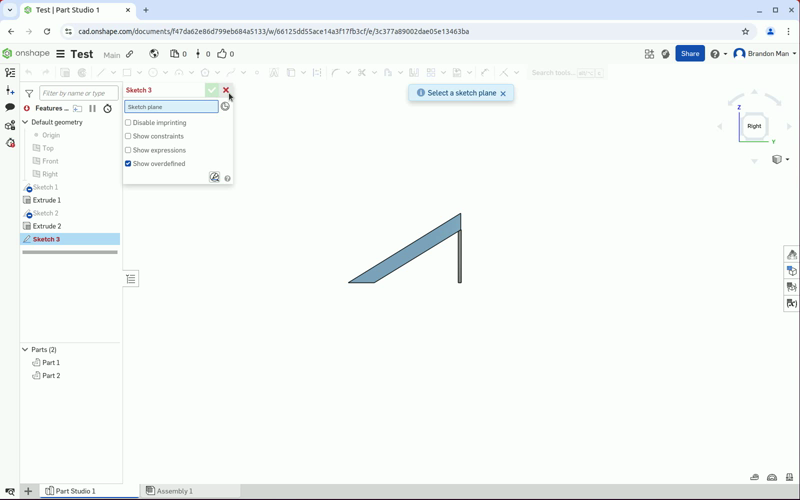
mouse_move(73, 176)
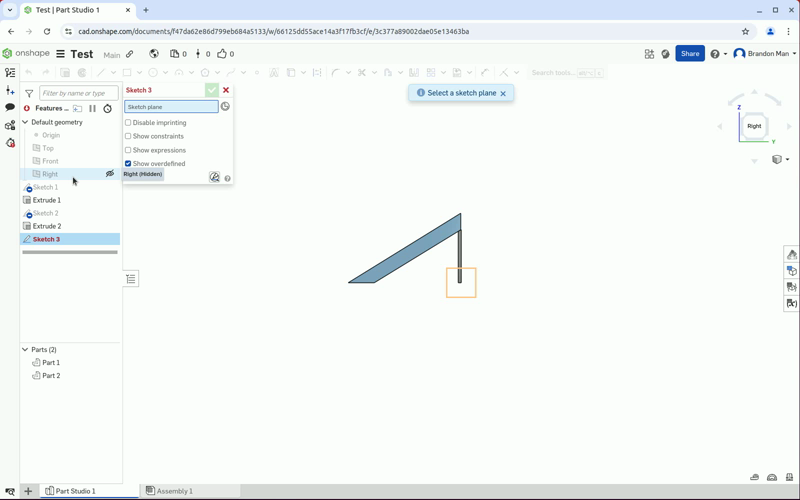
click(73, 176)
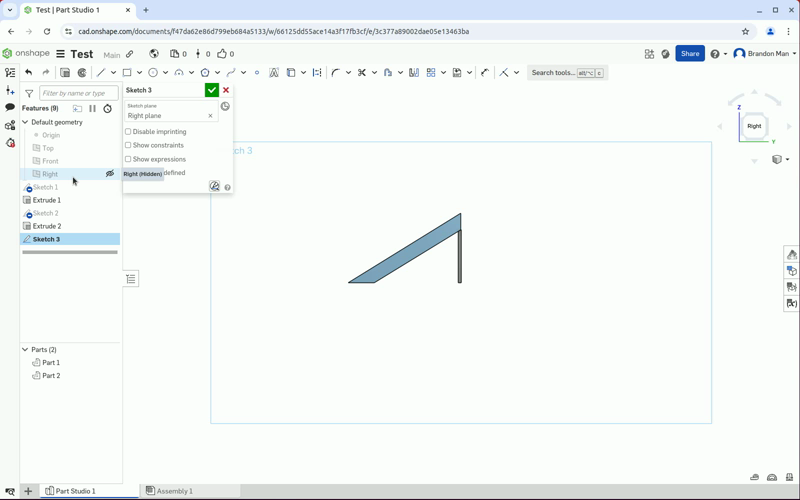
mouse_move(73, 352)
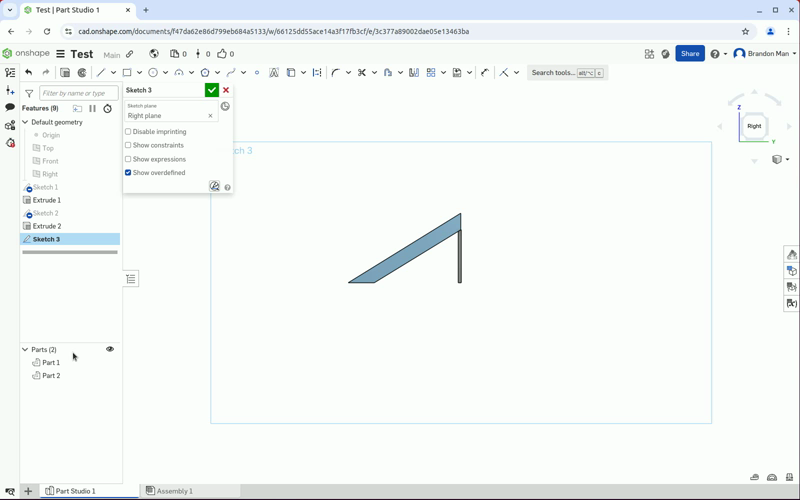
key(y)
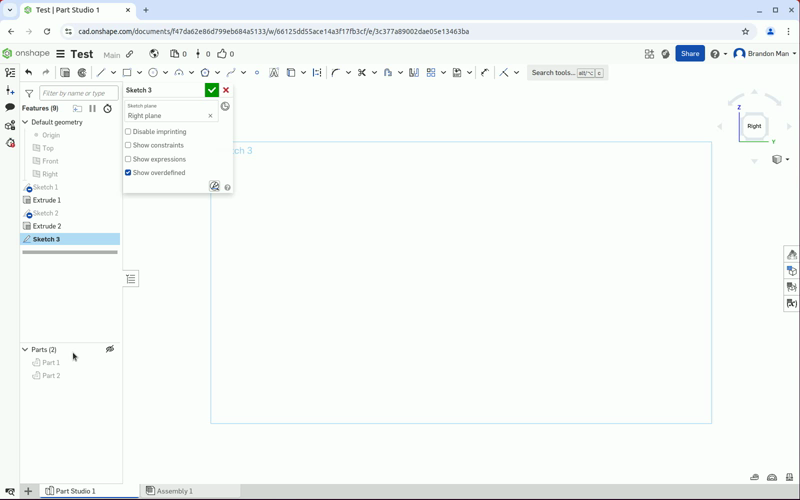
key(l)
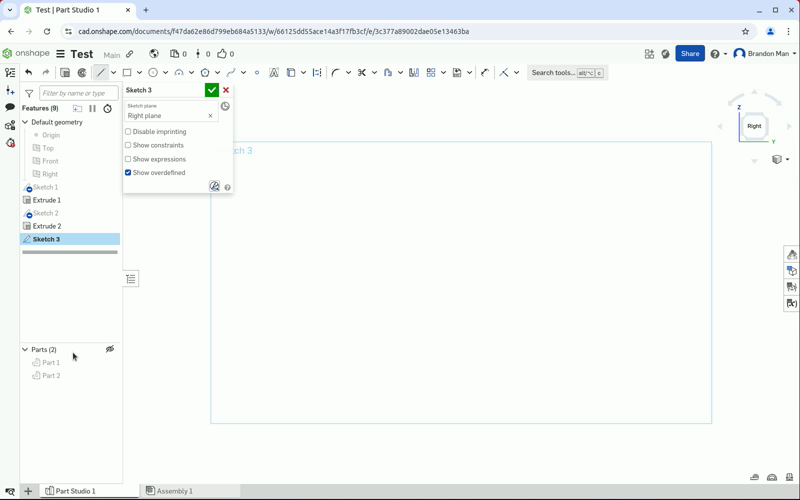
key_down(shift)
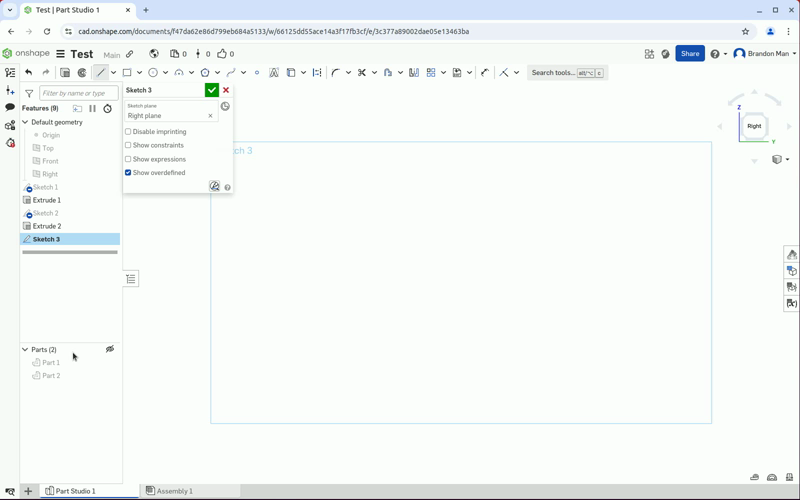
mouse_move(425, 282)
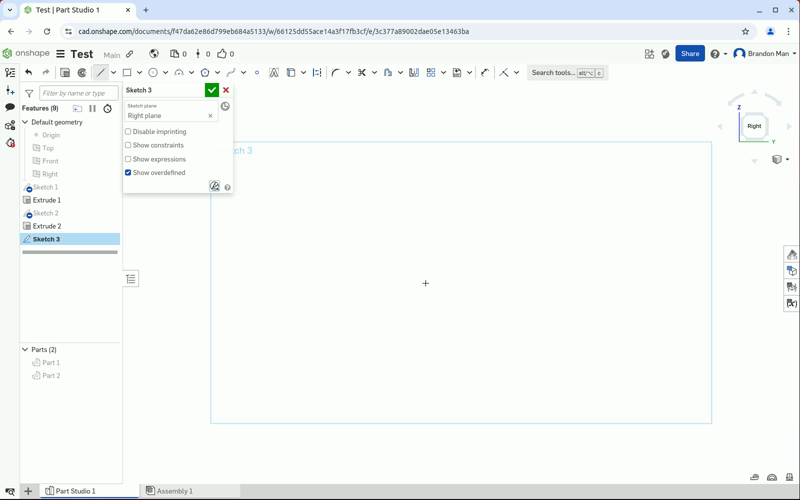
click(425, 282)
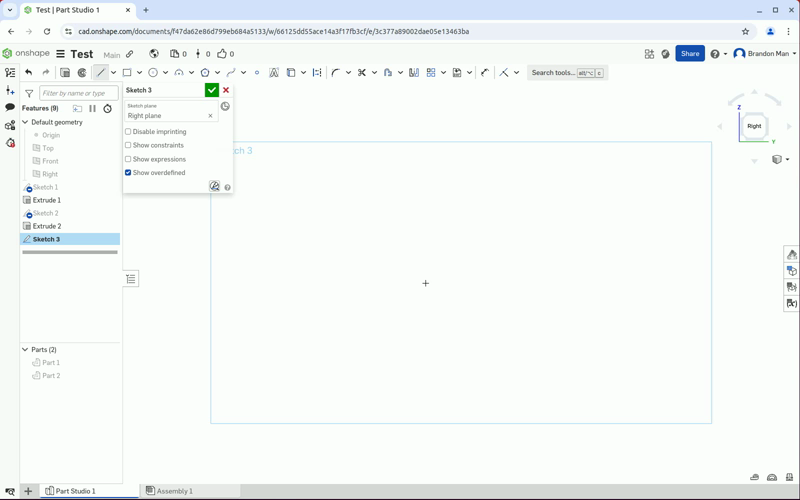
key_up(shift)
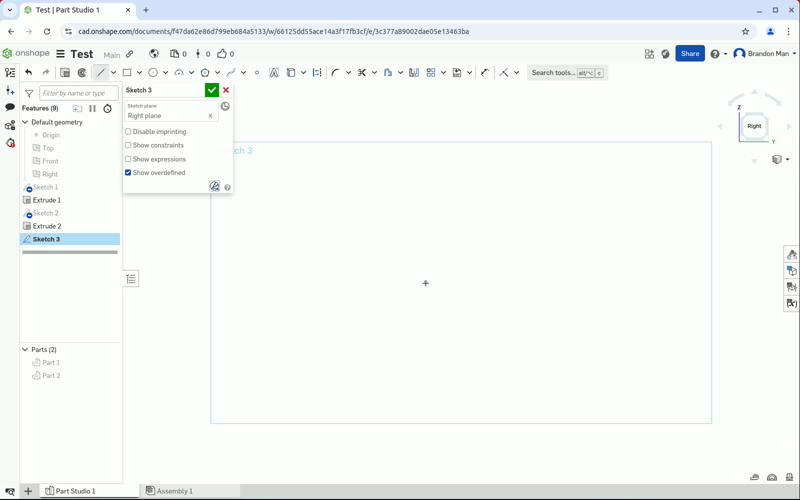
key_down(shift)
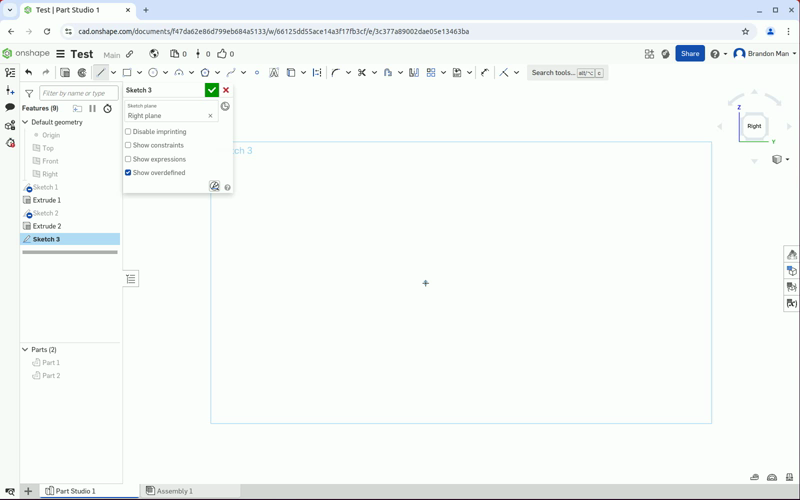
mouse_move(455, 282)
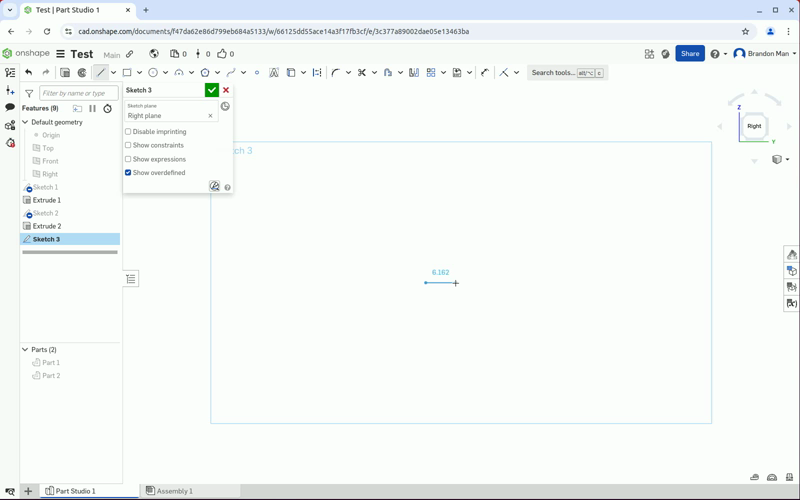
mouse_move(428, 282)
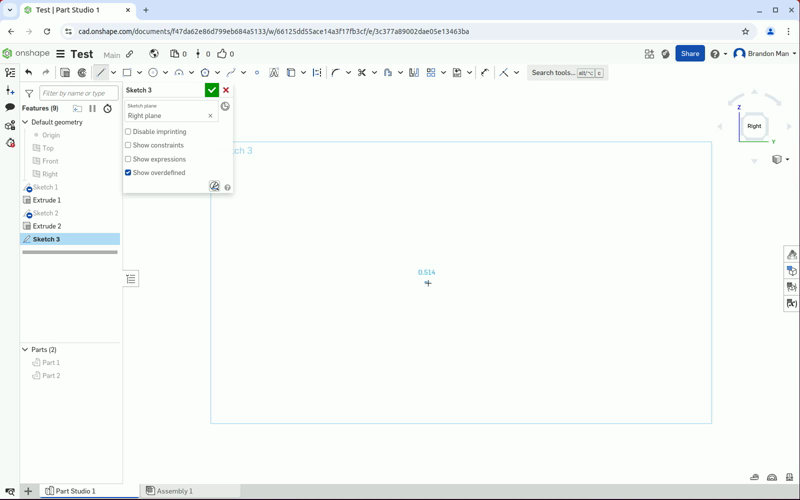
scroll(6)
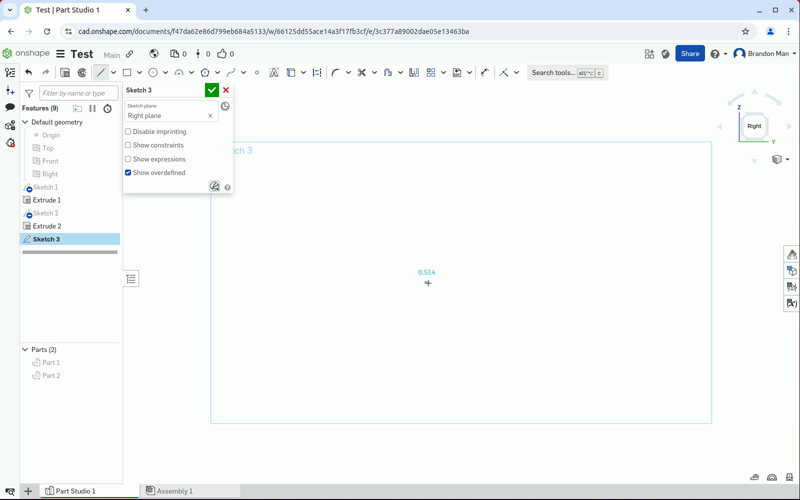
scroll(6)
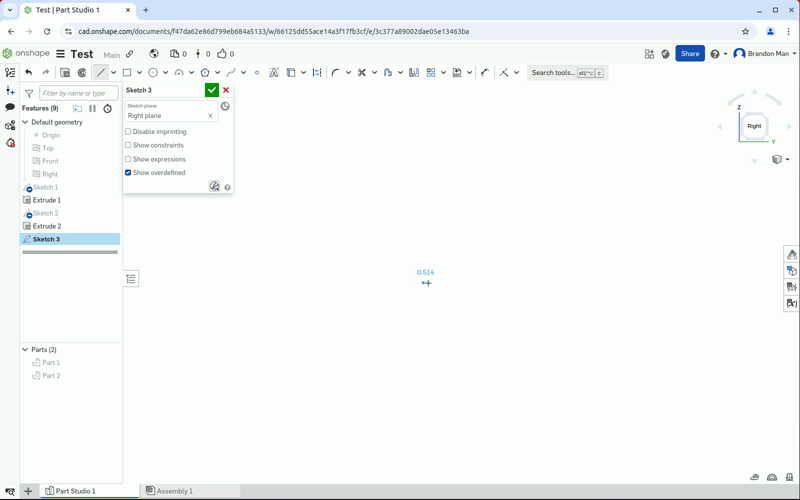
scroll(6)
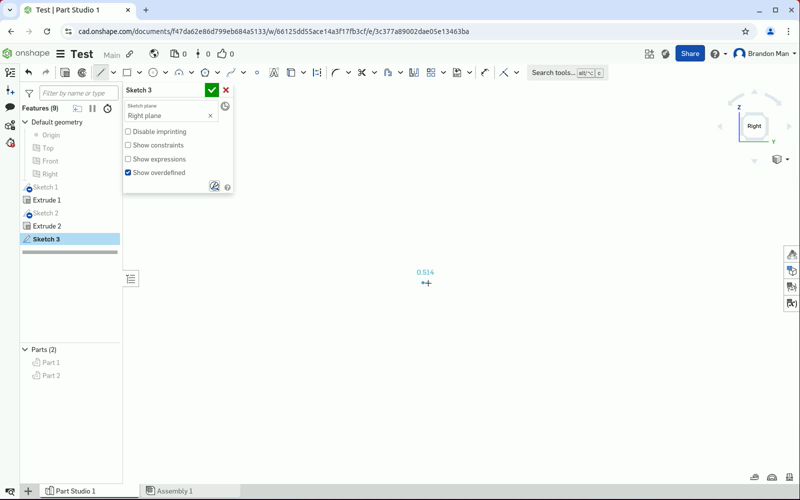
scroll(6)
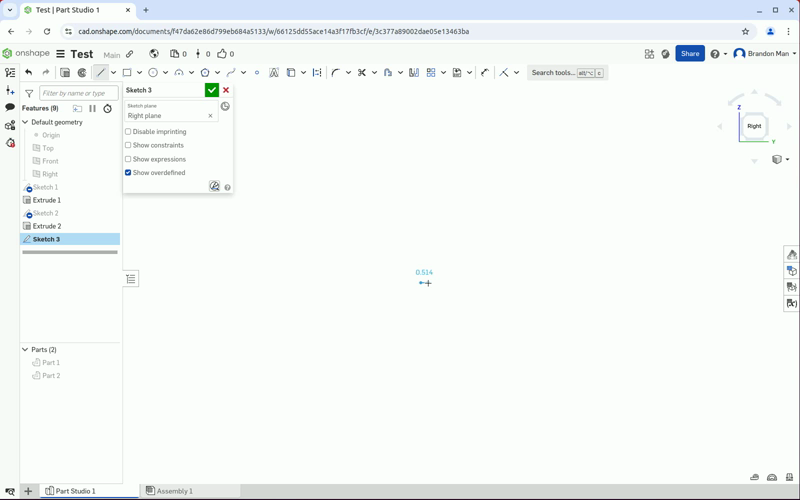
scroll(6)
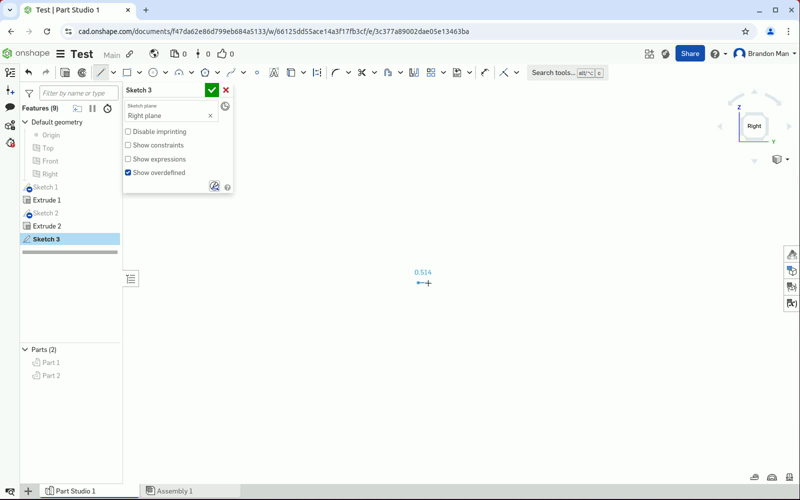
scroll(6)
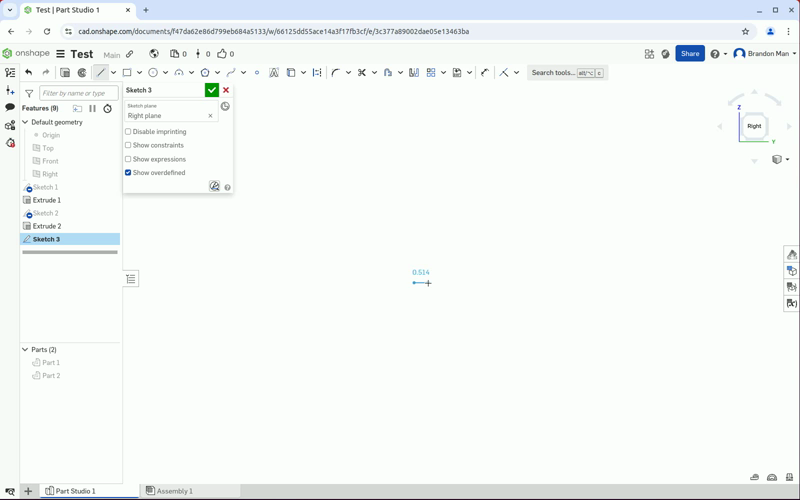
scroll(6)
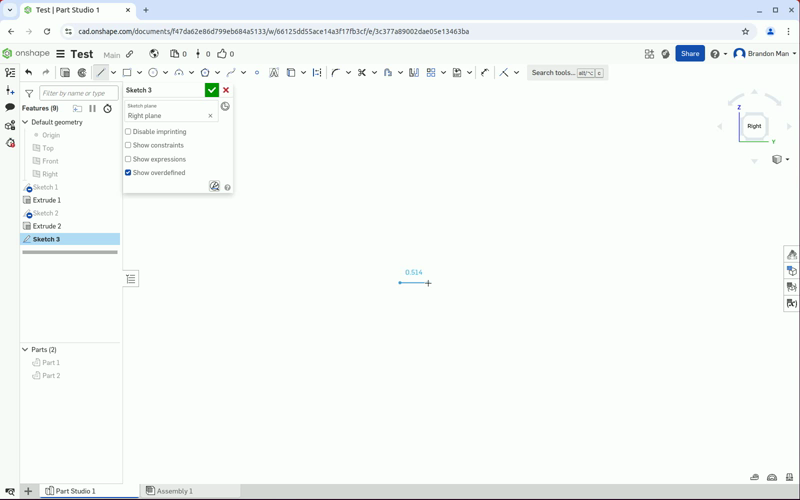
click(428, 282)
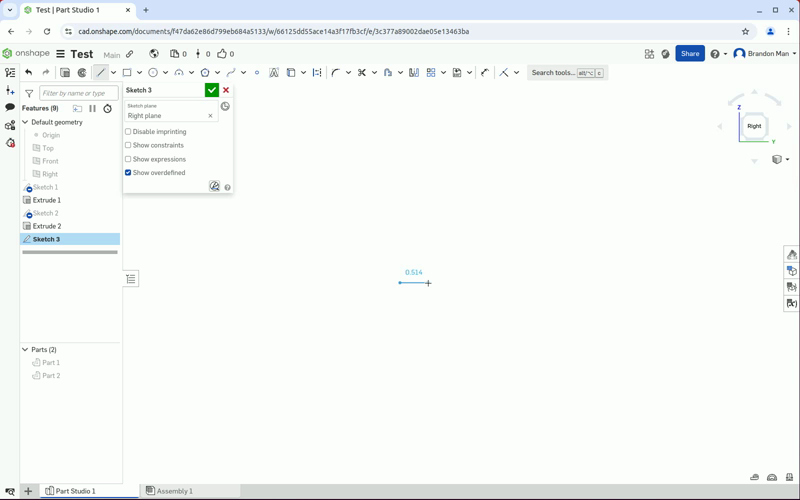
scroll(-6)
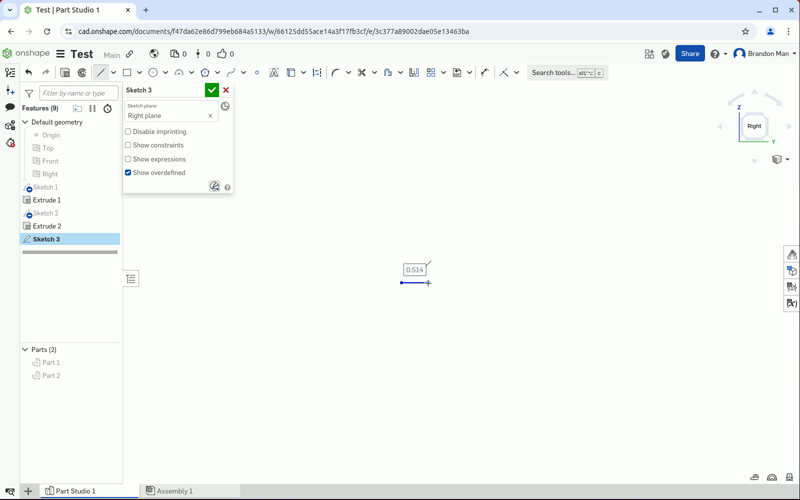
scroll(-6)
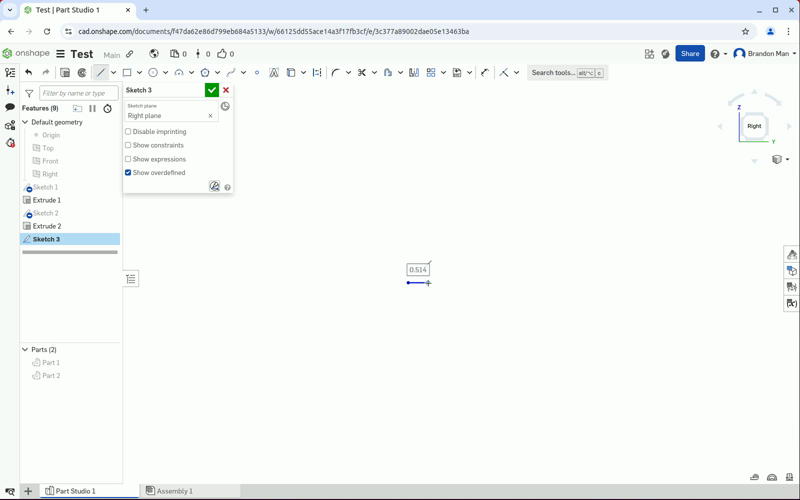
scroll(-6)
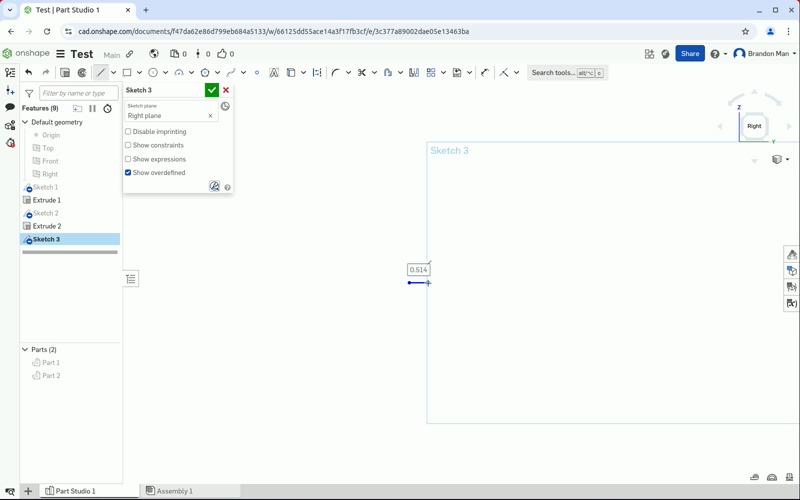
scroll(-6)
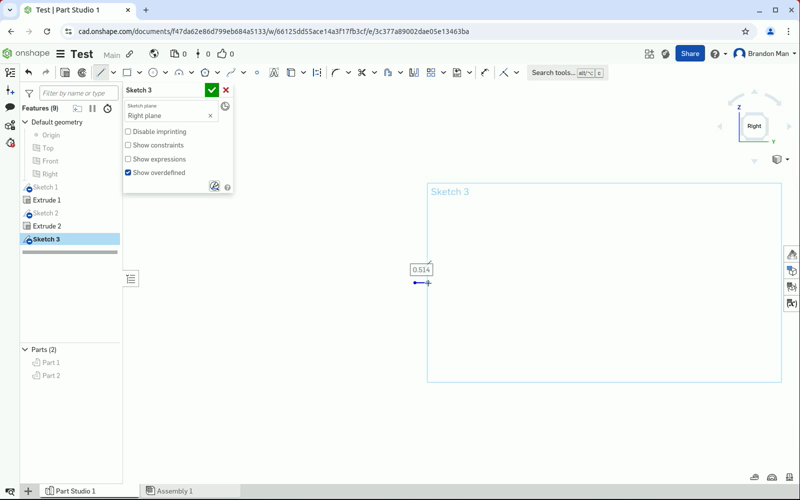
scroll(-6)
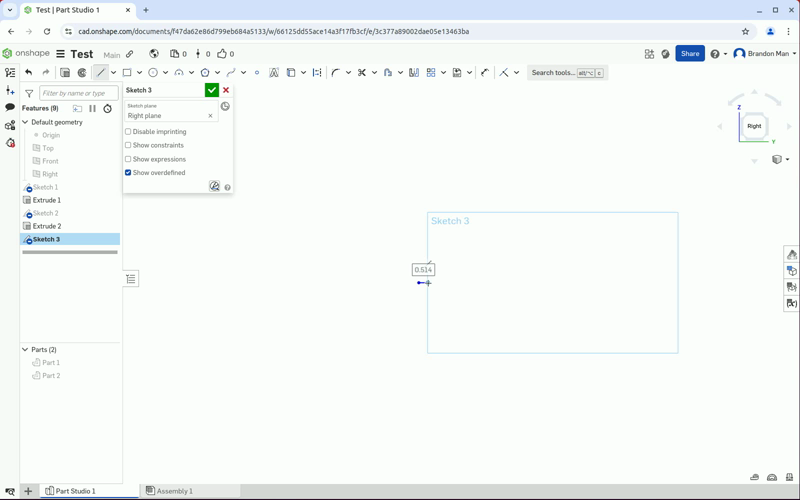
scroll(-6)
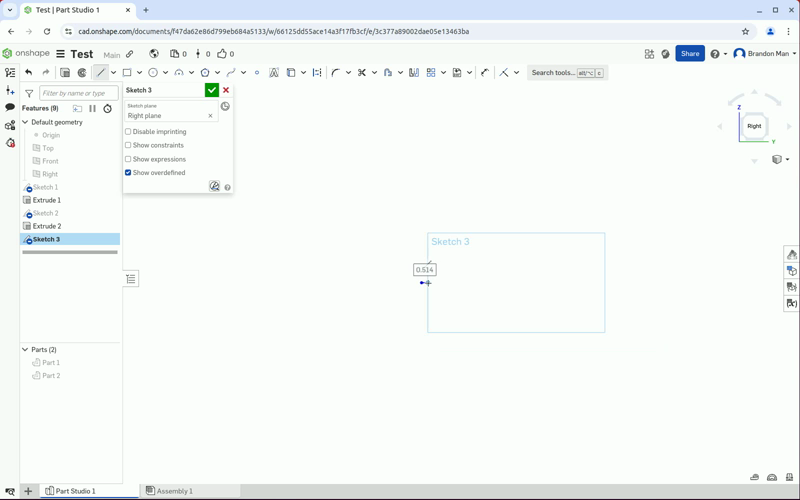
scroll(-6)
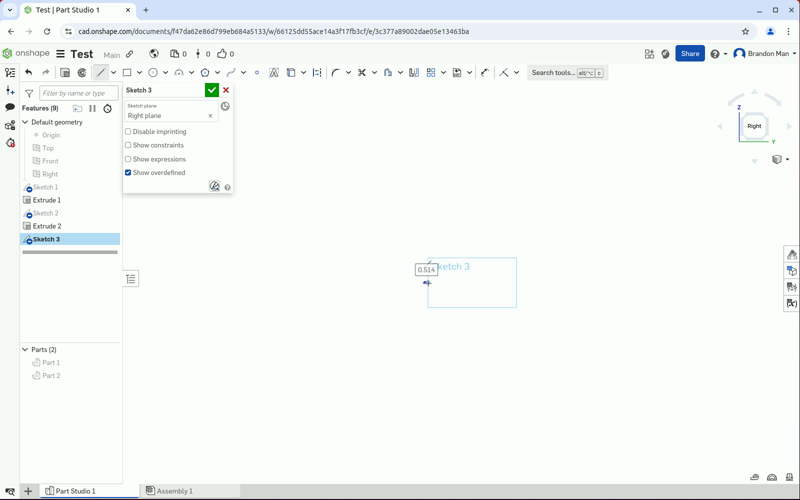
key_up(shift)
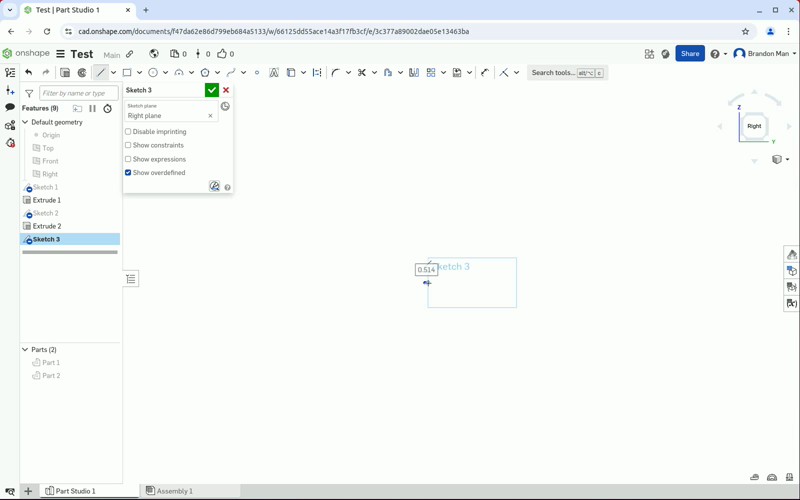
key_down(shift)
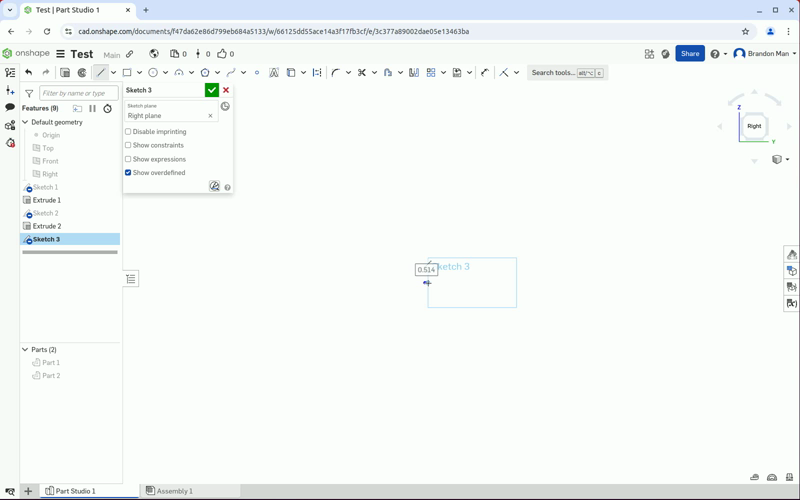
mouse_move(458, 282)
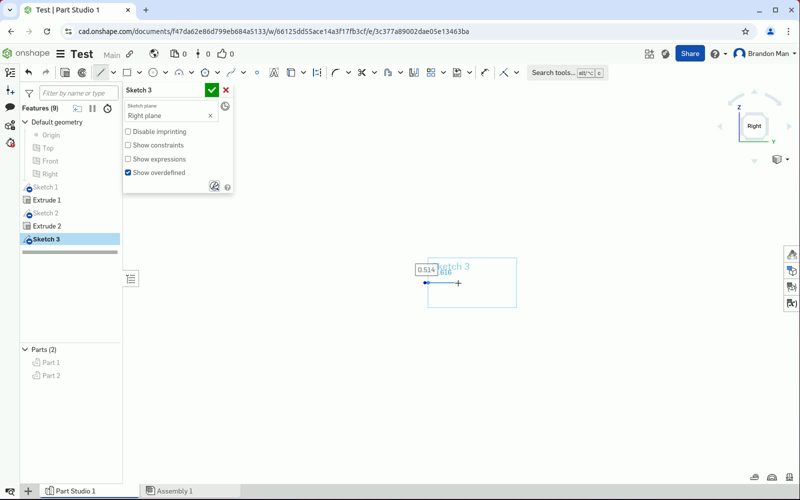
mouse_move(428, 250)
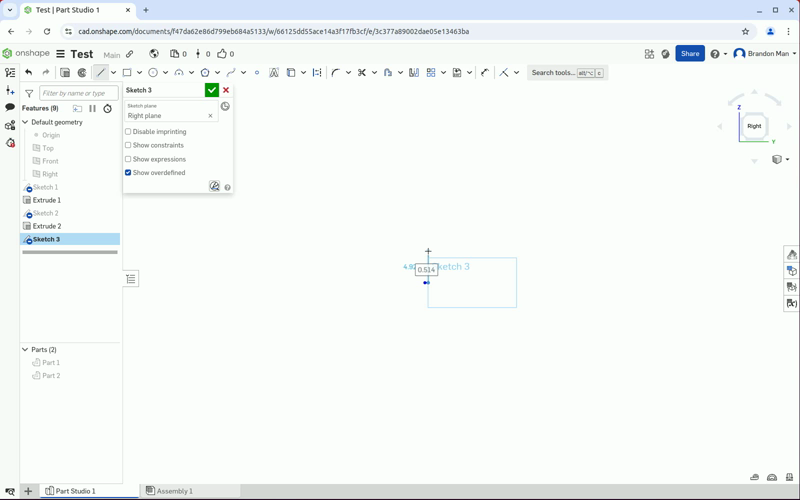
click(428, 250)
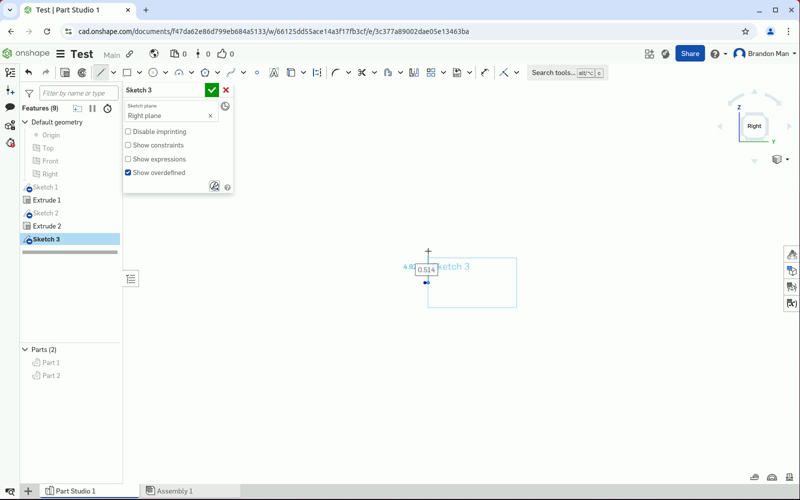
key_up(shift)
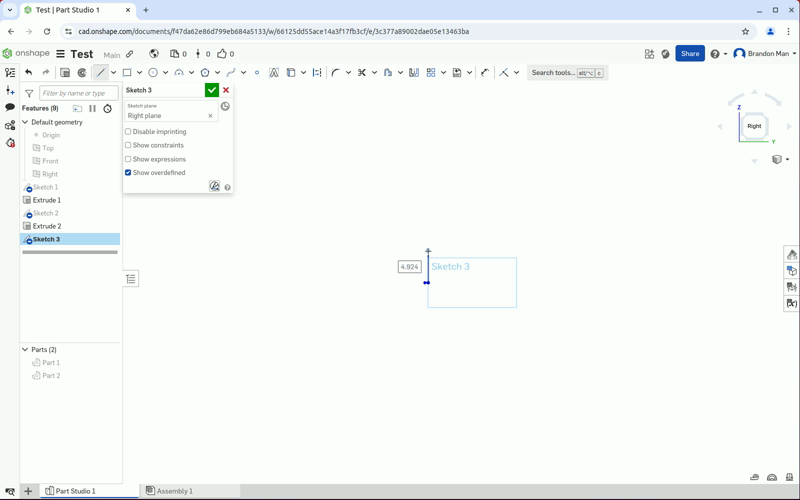
key_down(shift)
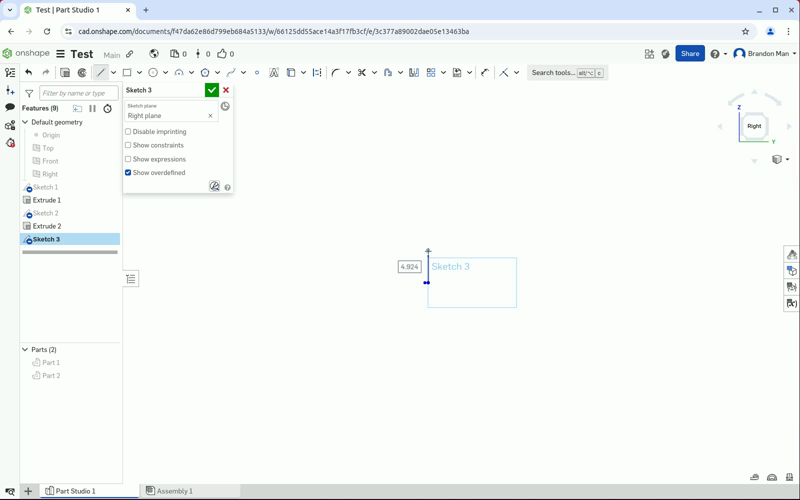
mouse_move(458, 250)
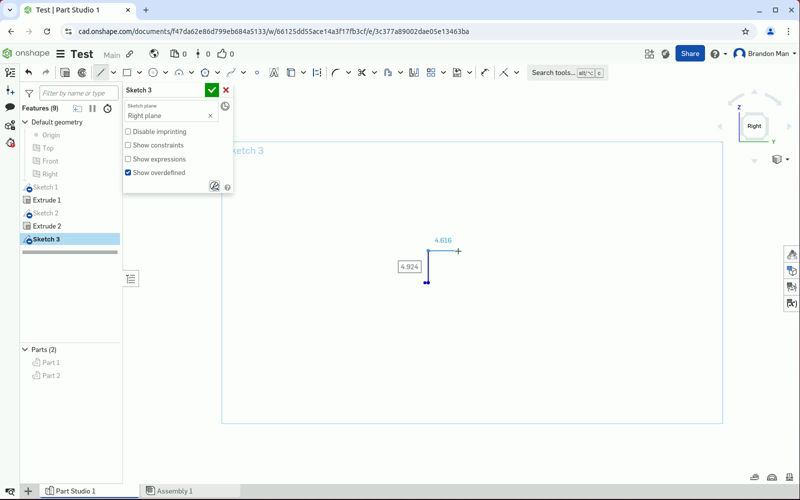
mouse_move(425, 252)
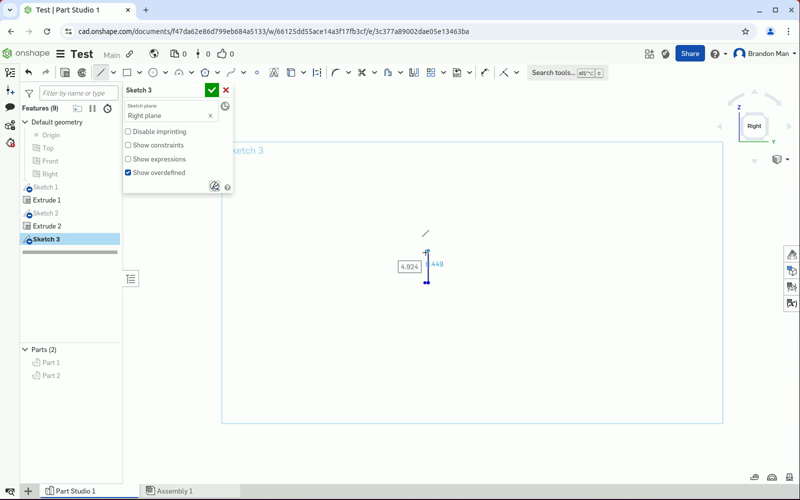
scroll(6)
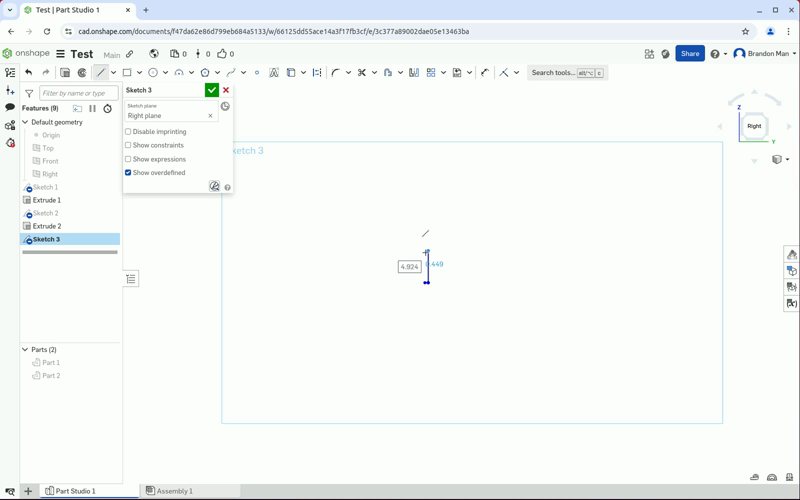
scroll(6)
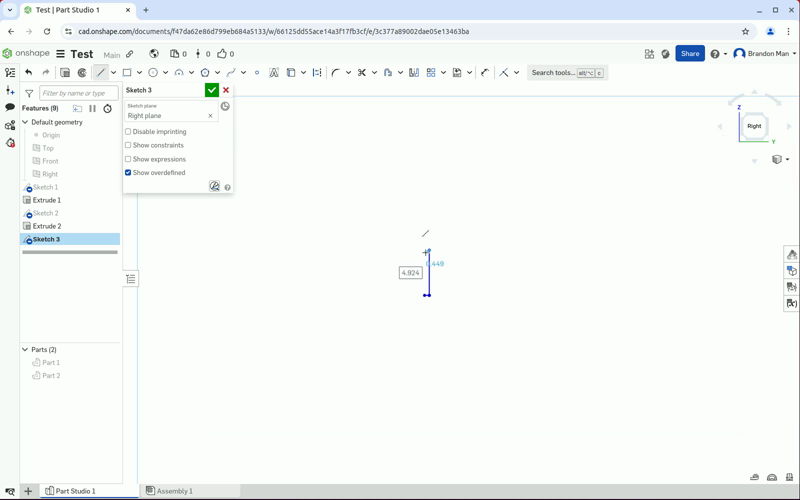
scroll(6)
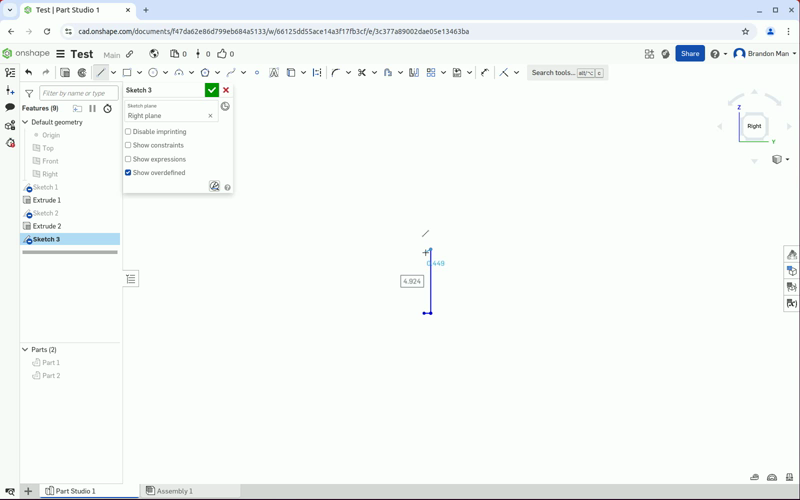
scroll(6)
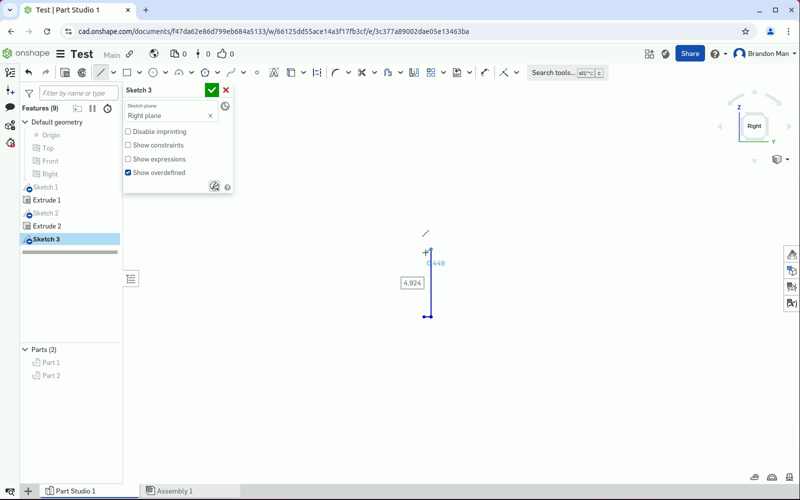
scroll(6)
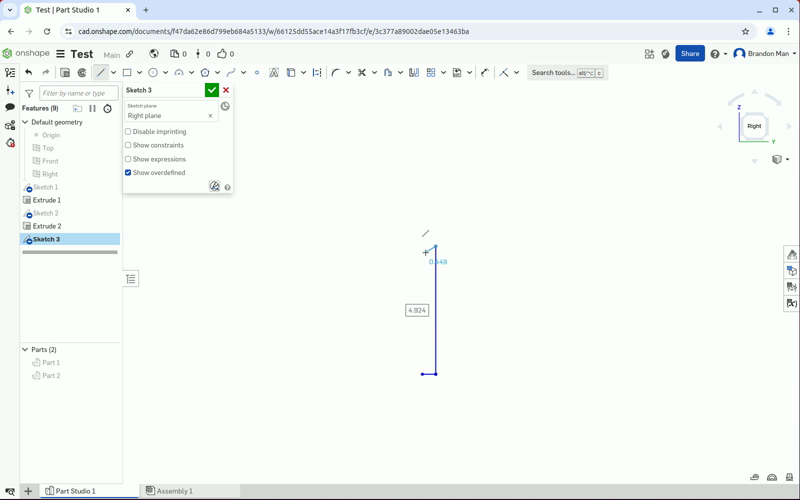
scroll(6)
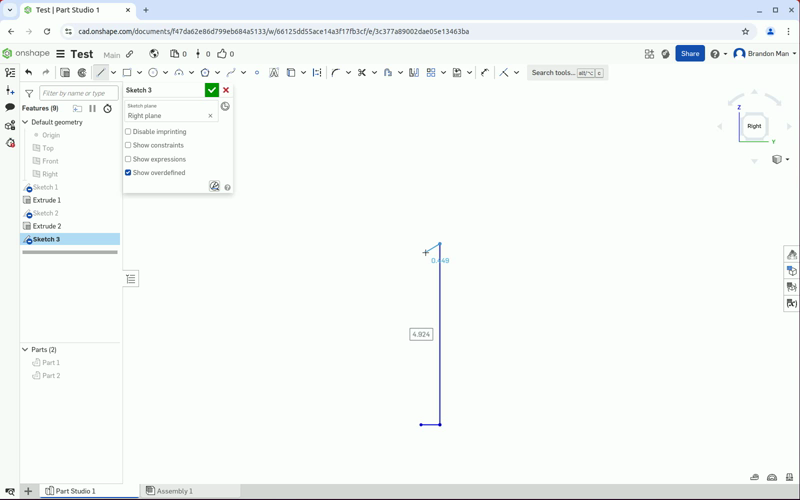
scroll(6)
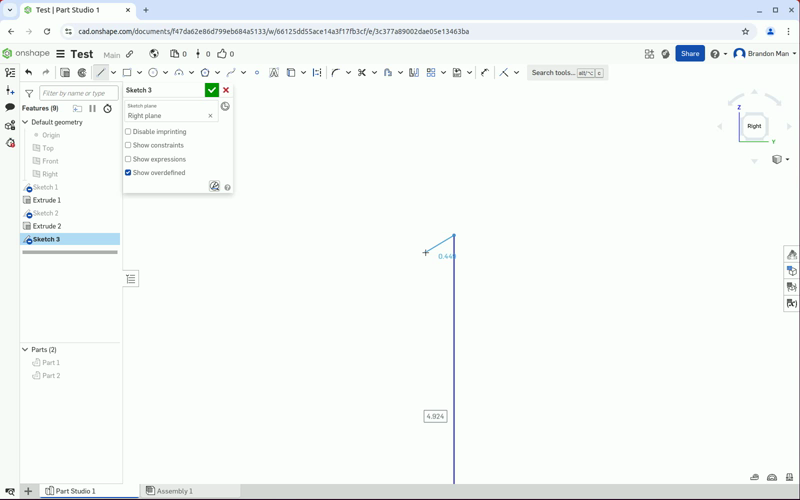
click(425, 252)
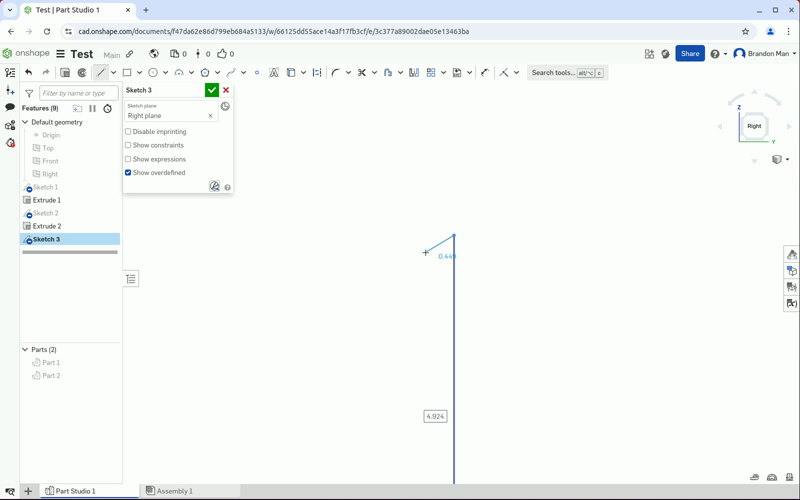
scroll(-6)
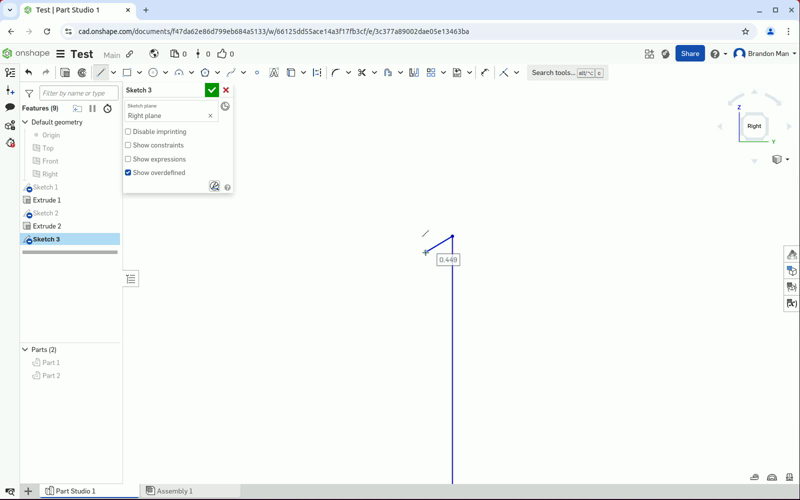
scroll(-6)
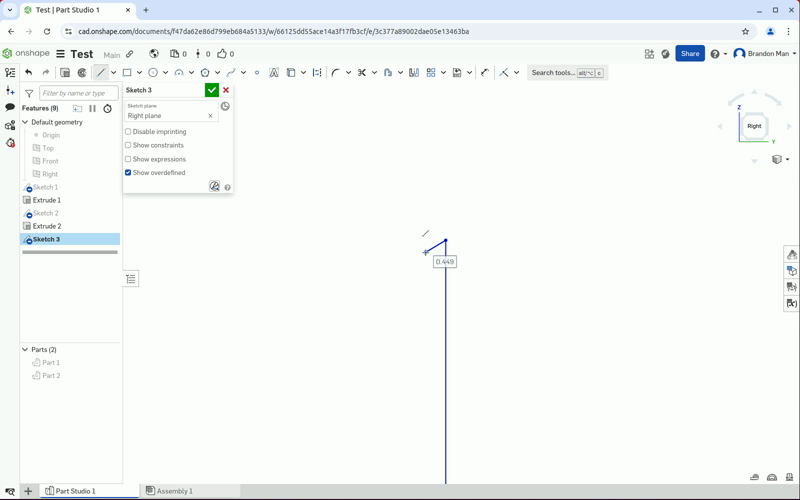
scroll(-6)
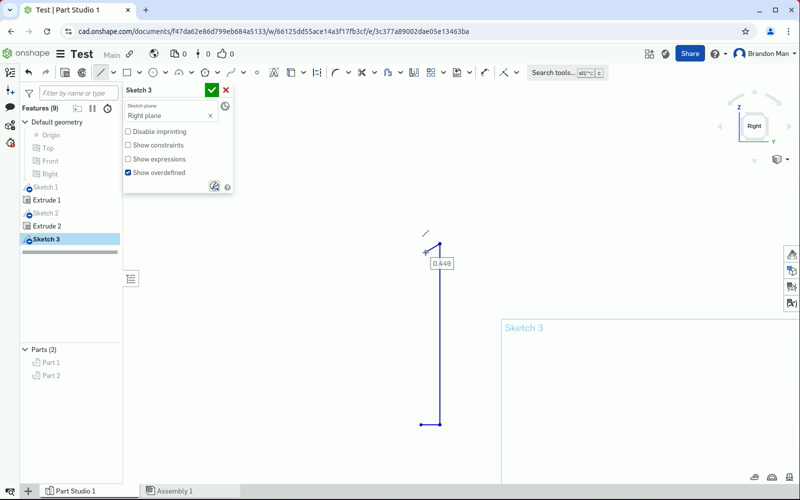
scroll(-6)
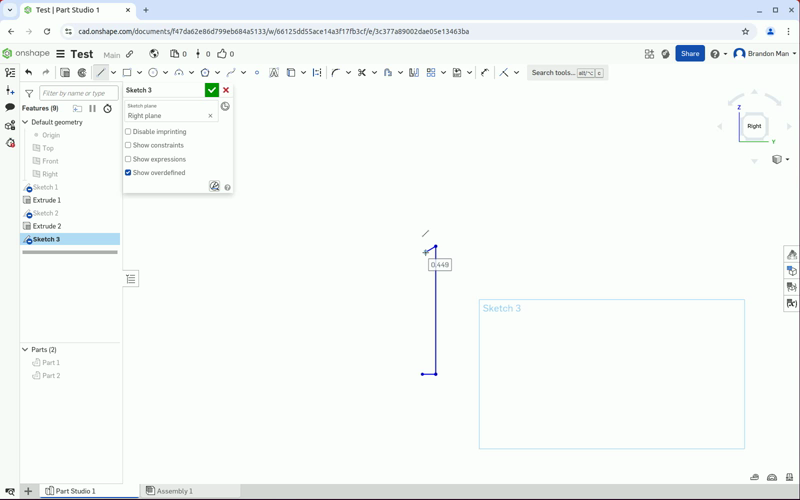
scroll(-6)
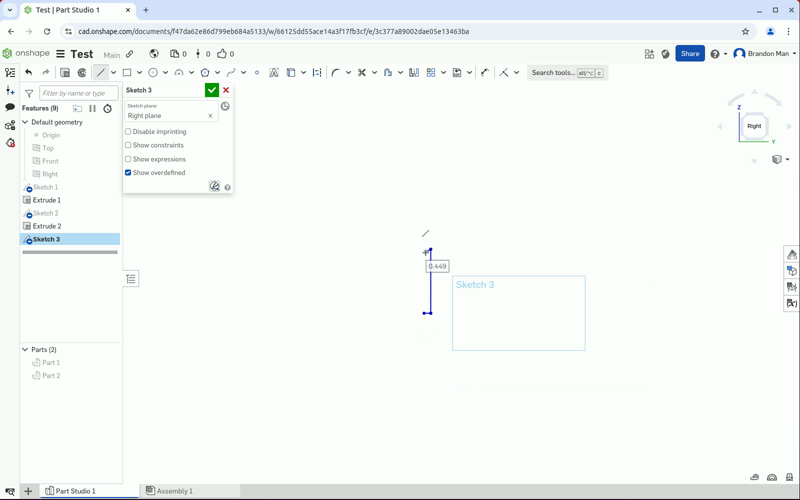
scroll(-6)
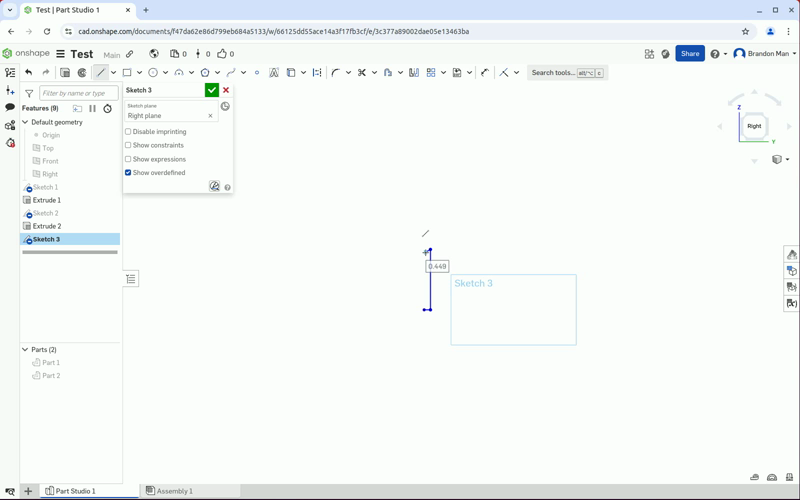
scroll(-6)
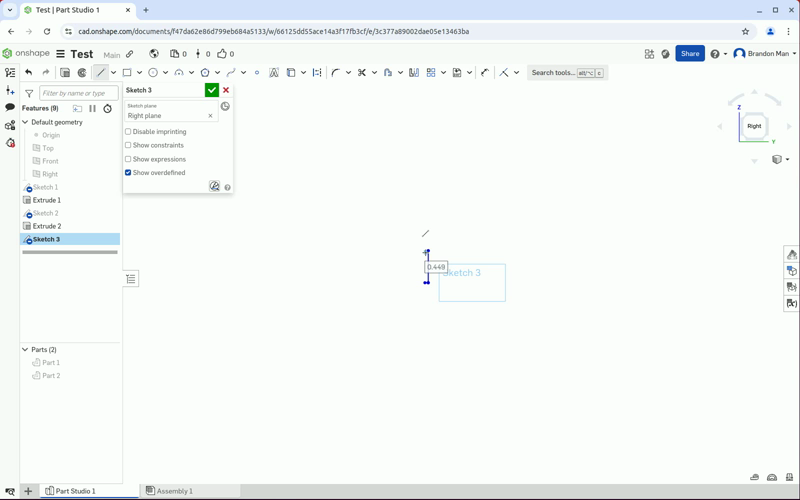
key_up(shift)
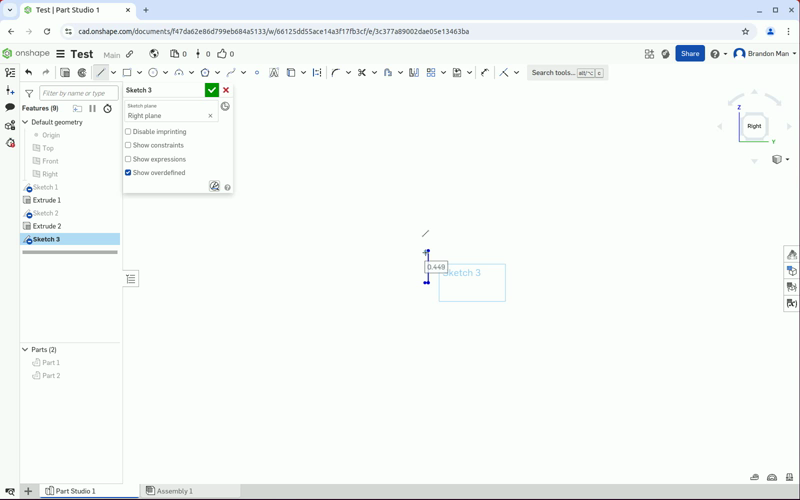
mouse_move(455, 252)
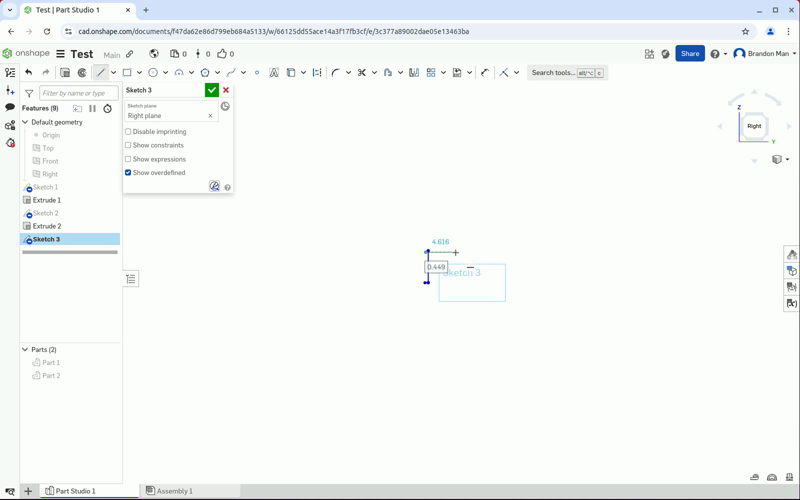
key_down(shift)
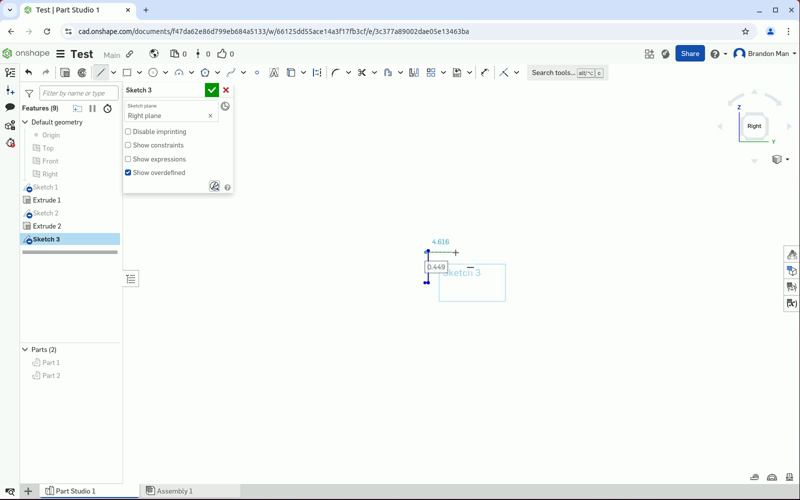
mouse_move(425, 282)
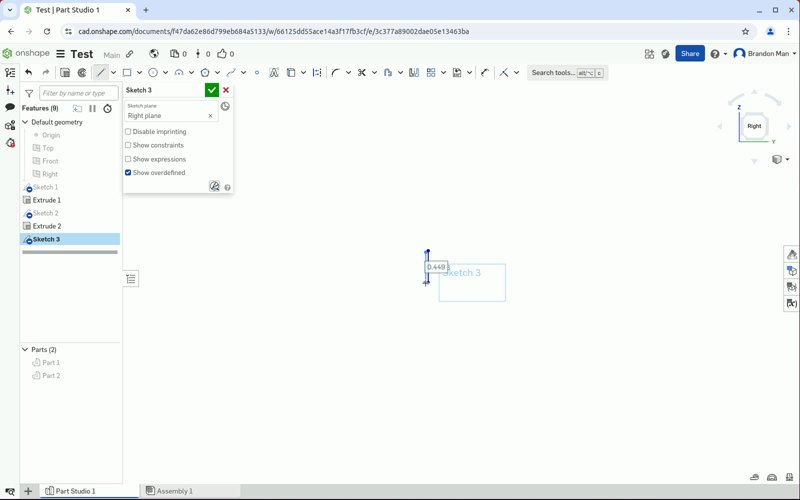
scroll(6)
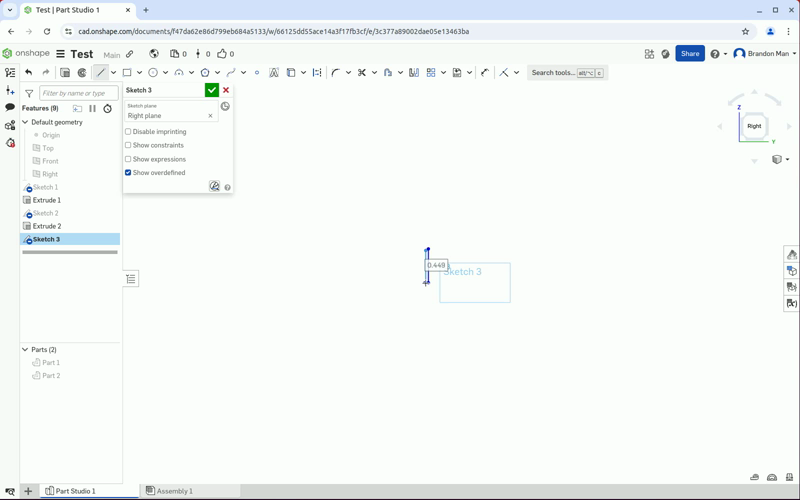
scroll(6)
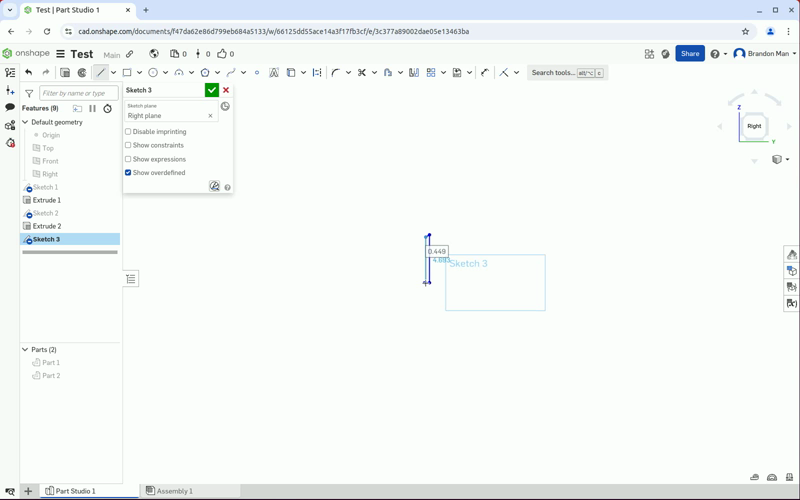
scroll(6)
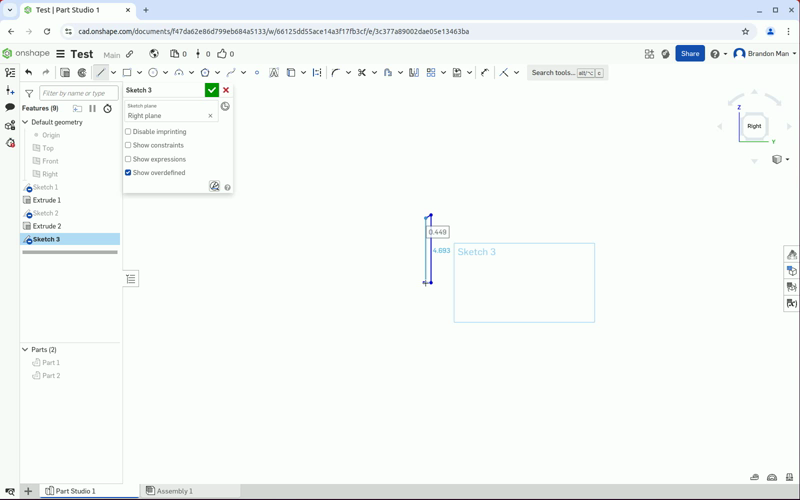
scroll(6)
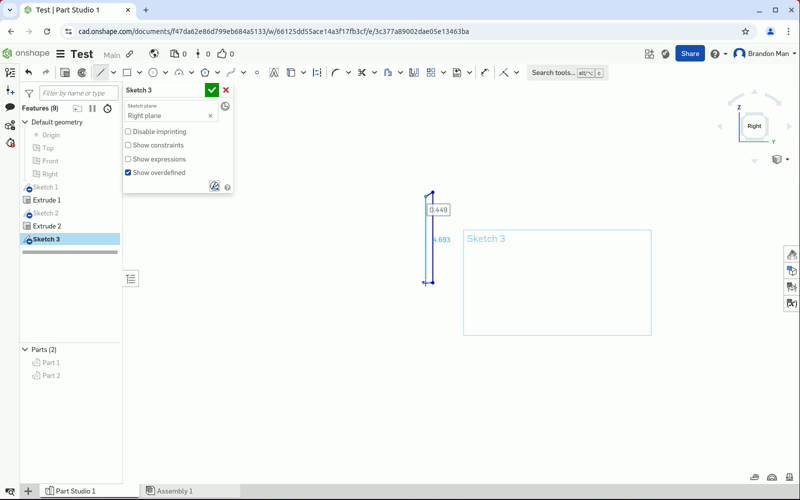
scroll(6)
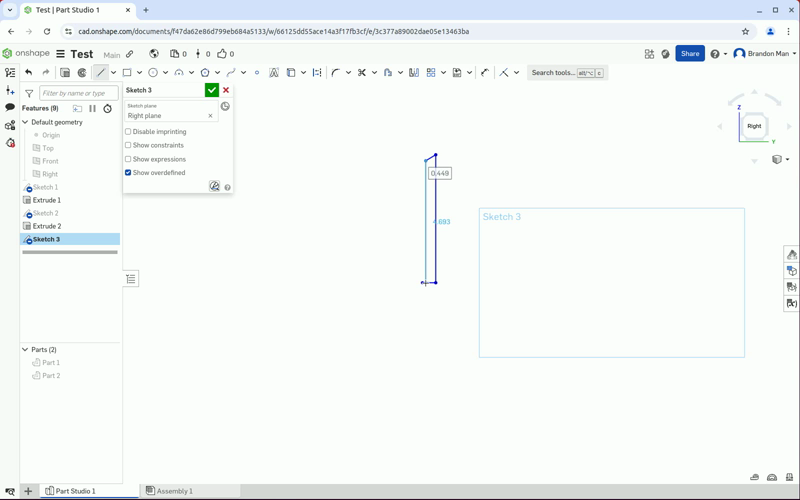
scroll(6)
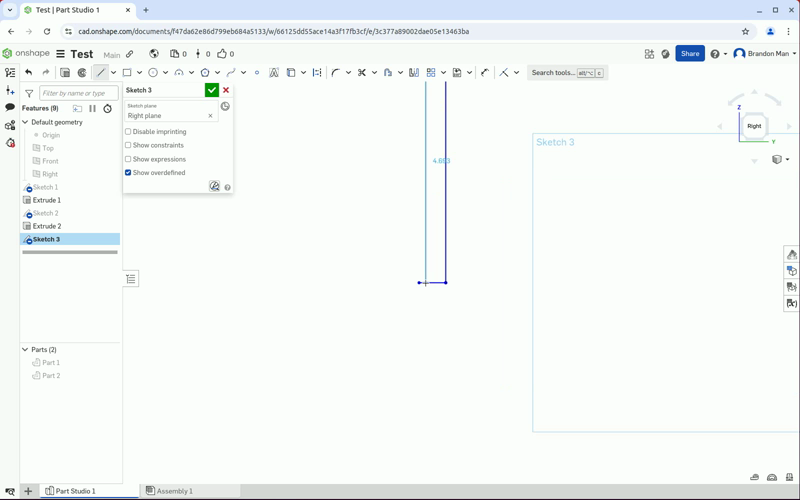
scroll(6)
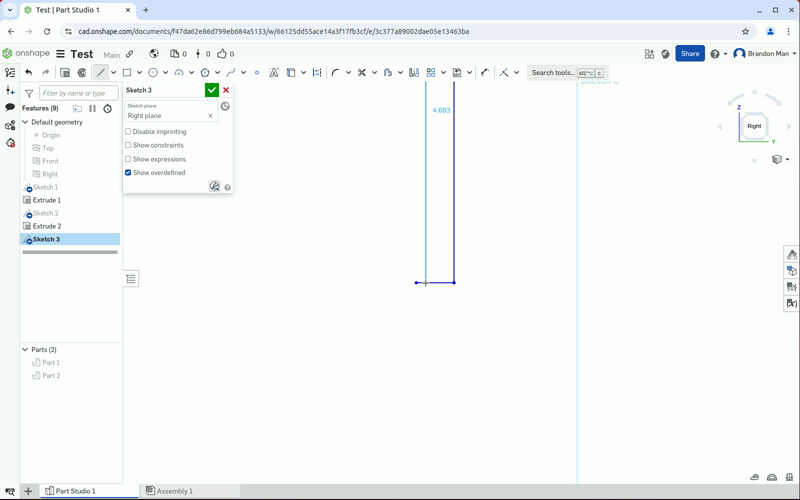
key_up(shift)
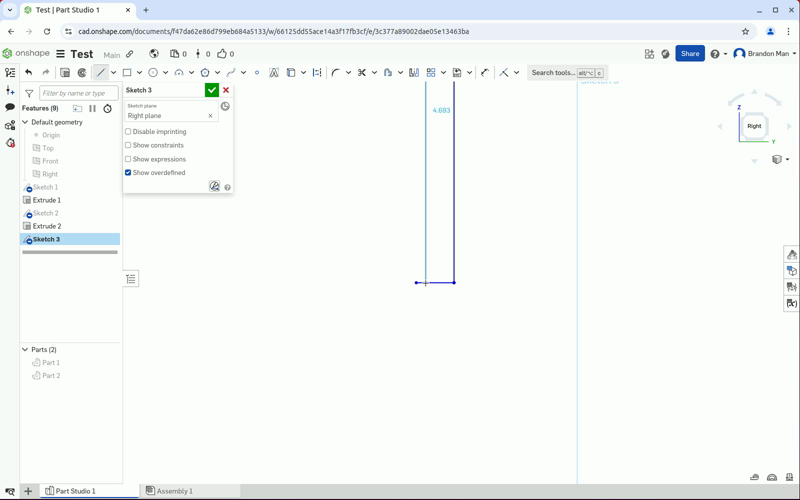
click(425, 282)
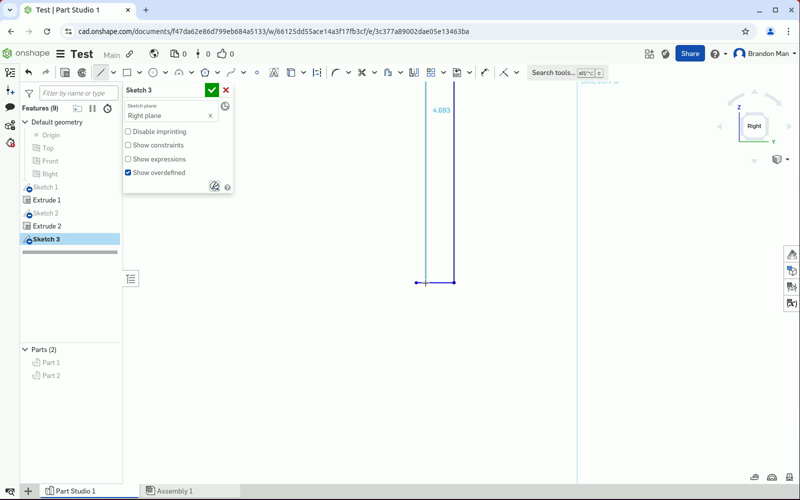
scroll(-6)
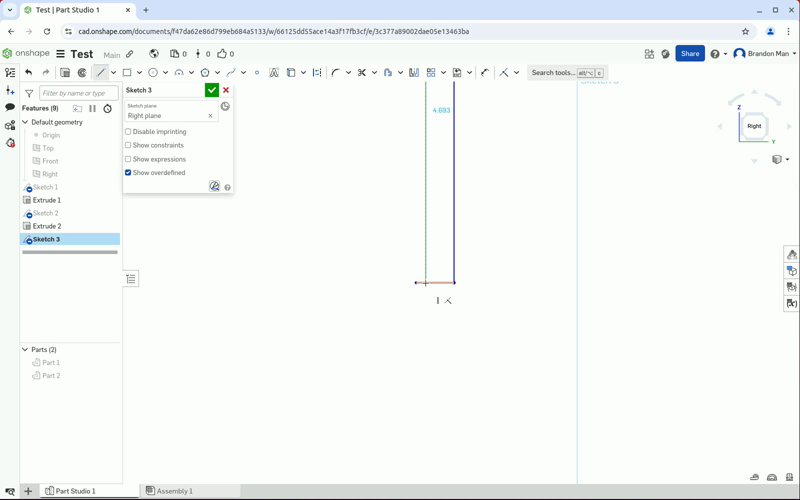
scroll(-6)
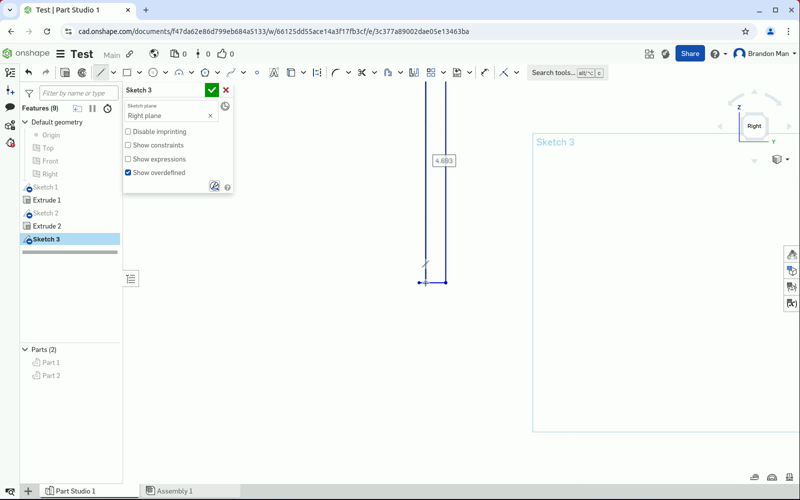
scroll(-6)
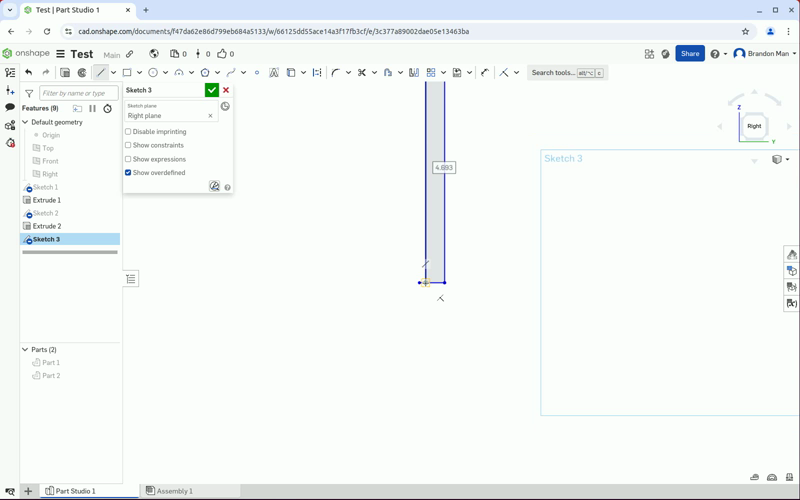
scroll(-6)
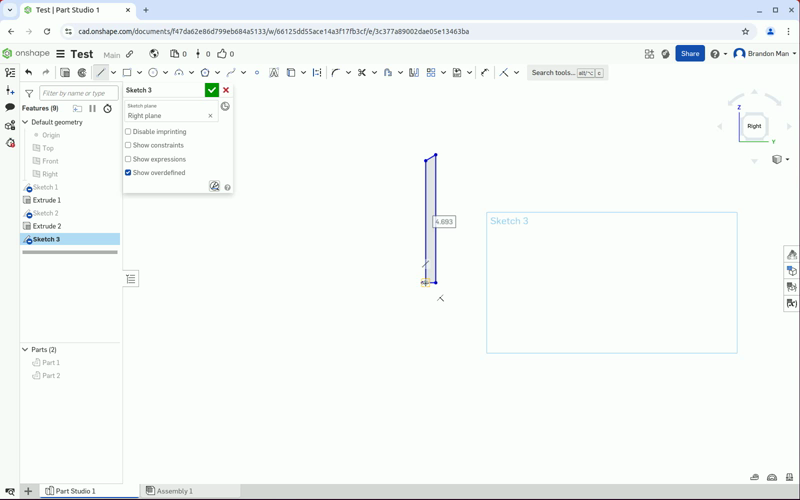
scroll(-6)
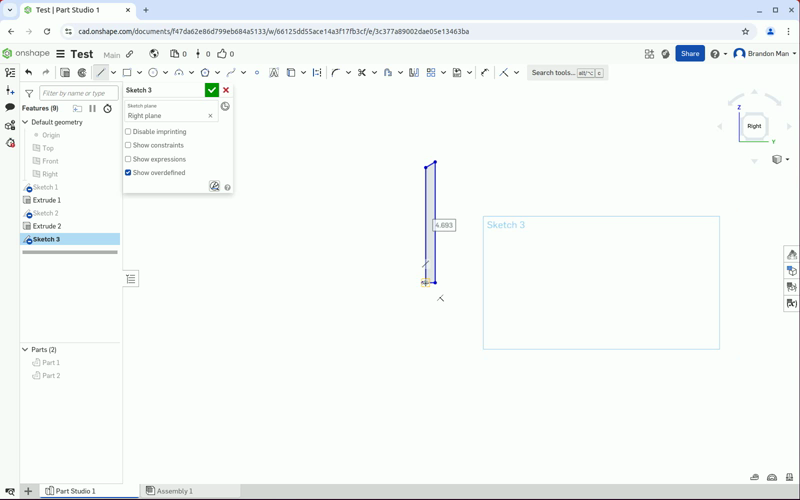
scroll(-6)
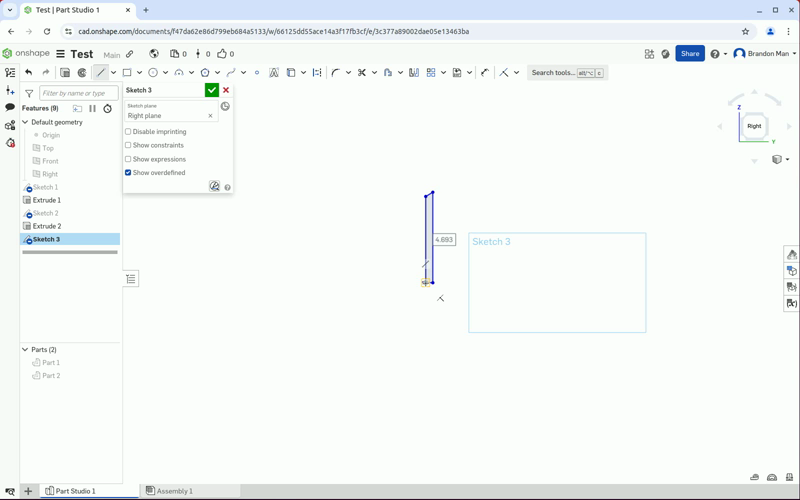
scroll(-6)
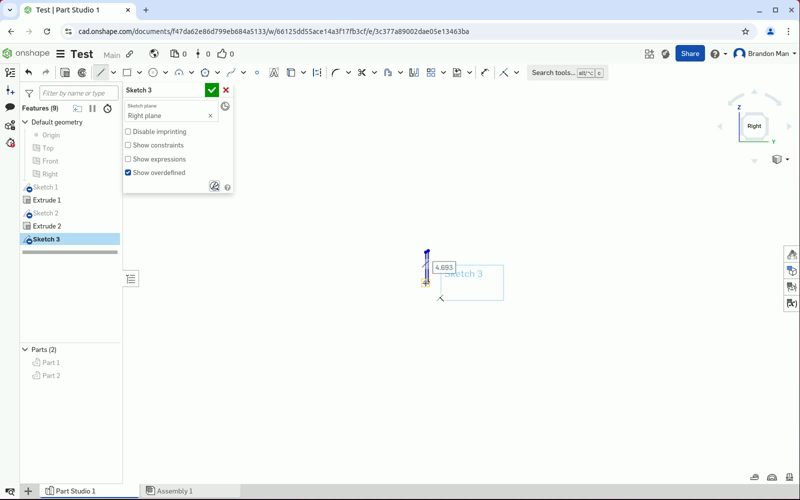
key(esc)
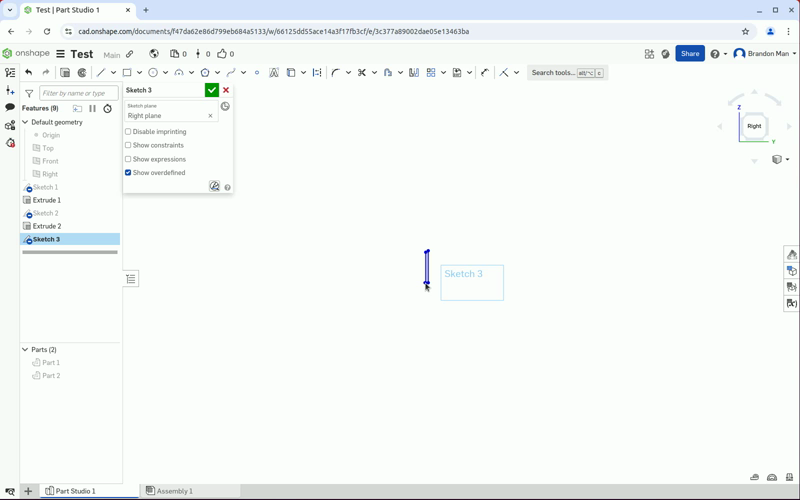
mouse_move(428, 255)
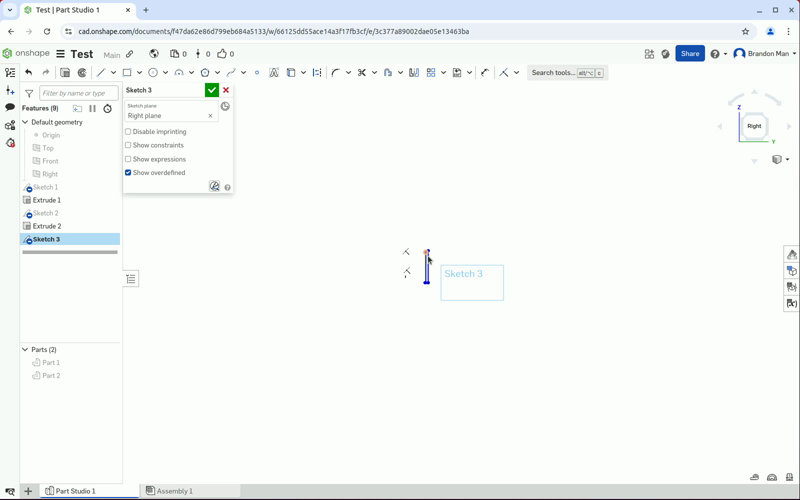
scroll(6)
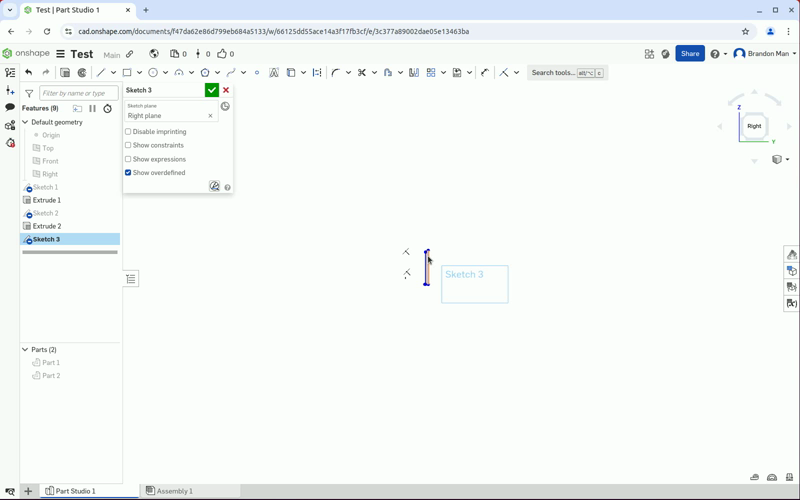
scroll(6)
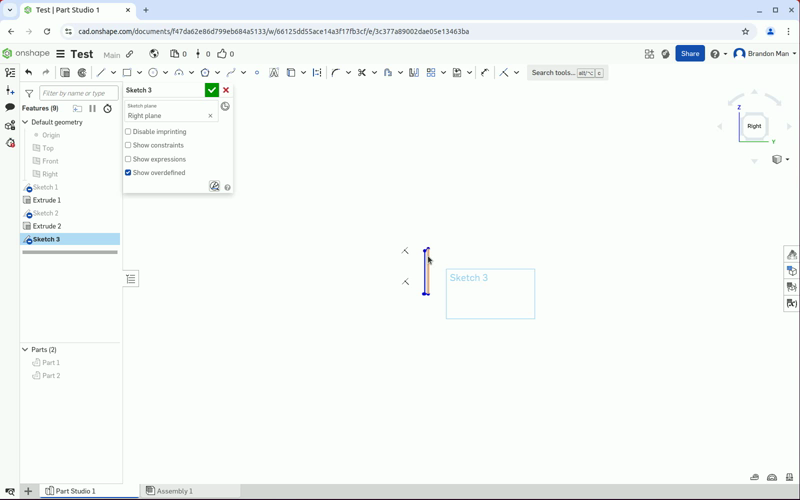
scroll(6)
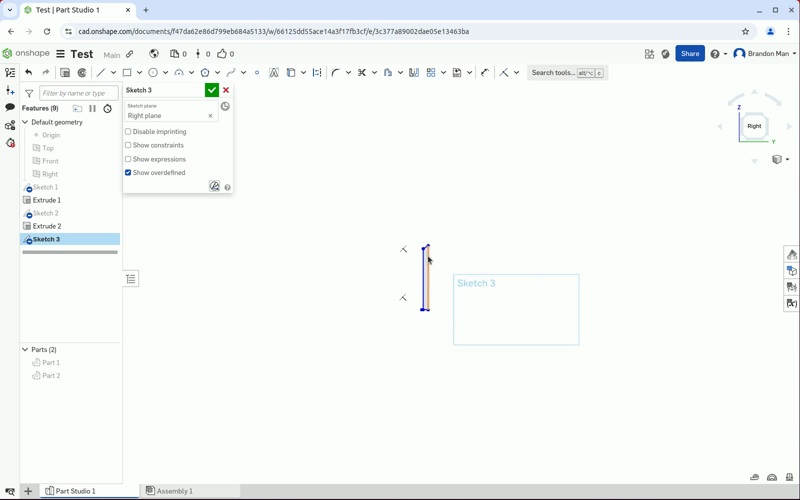
scroll(6)
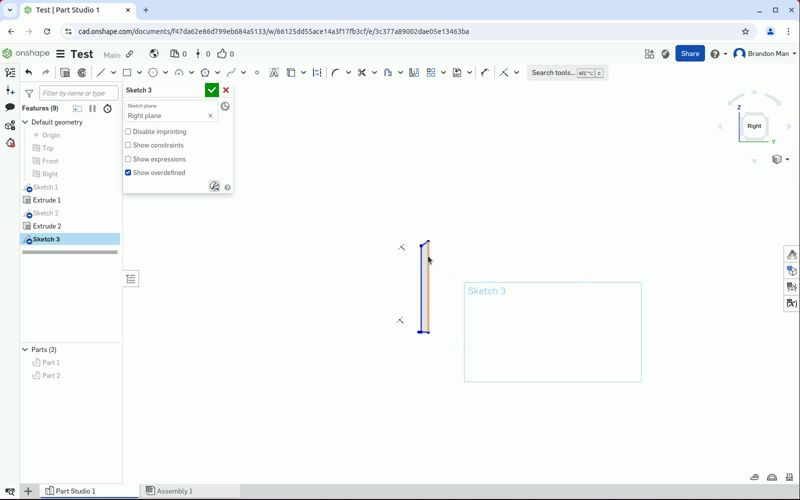
scroll(6)
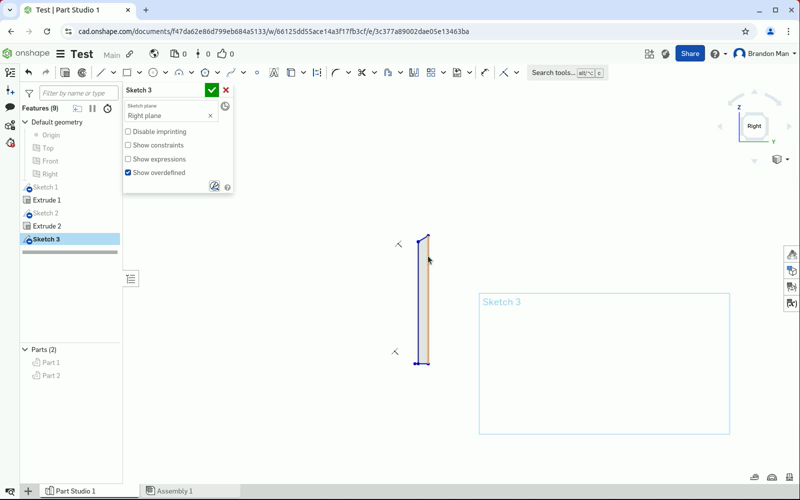
scroll(6)
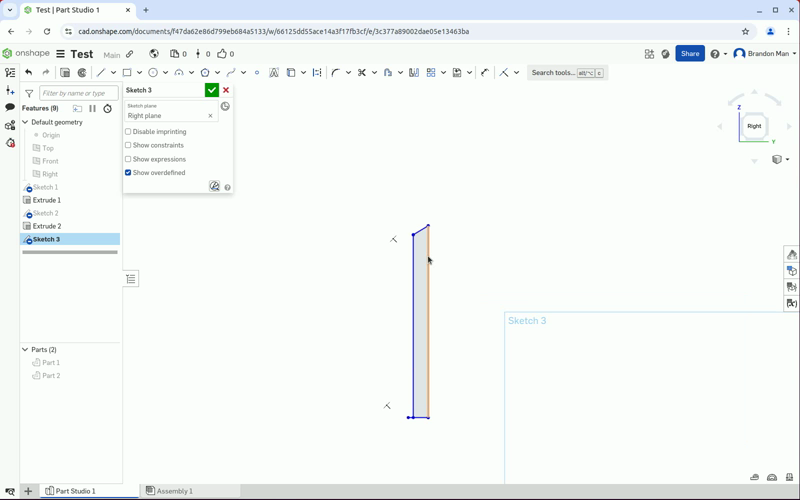
scroll(6)
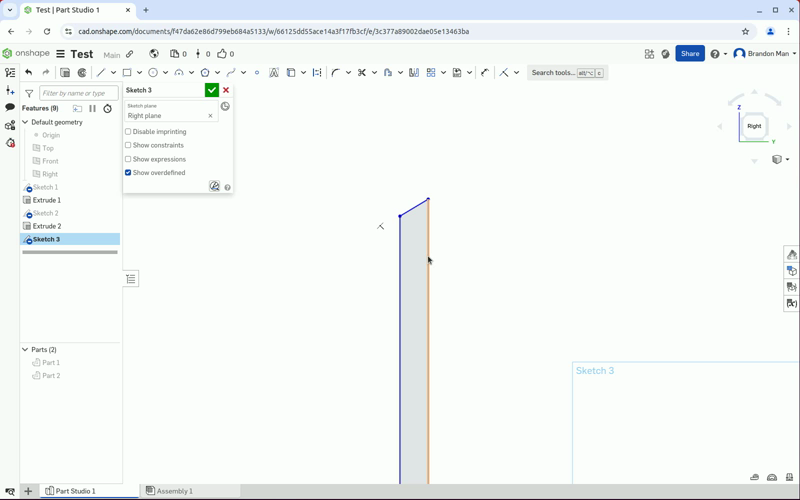
click(428, 255)
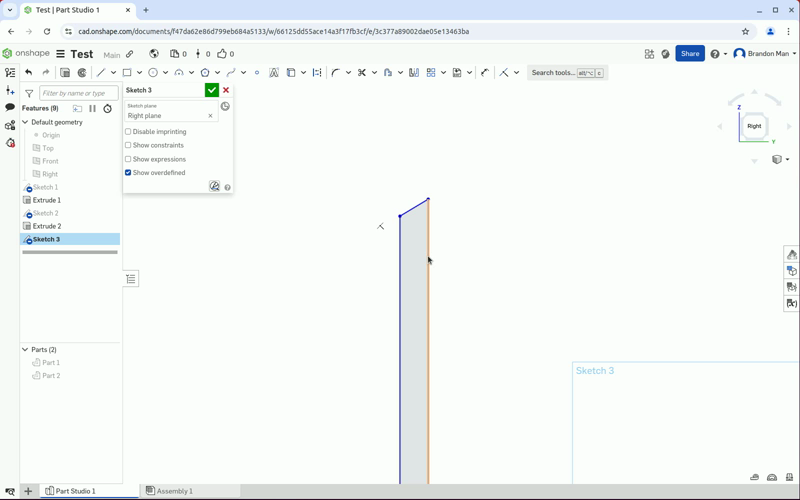
scroll(-6)
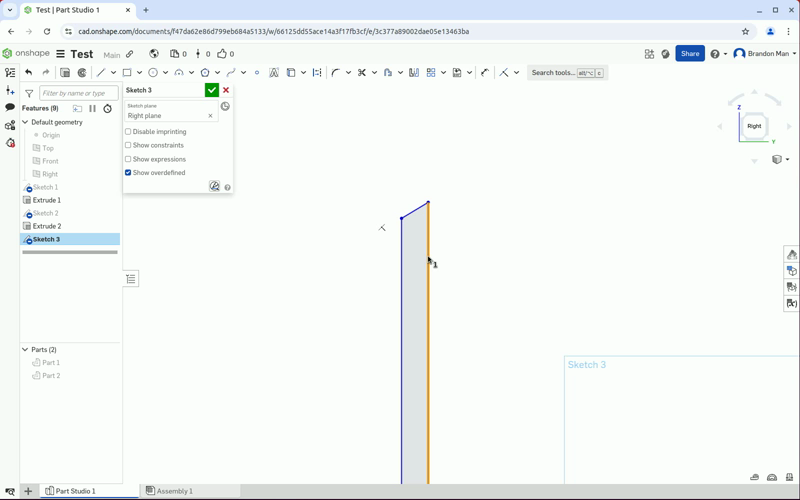
scroll(-6)
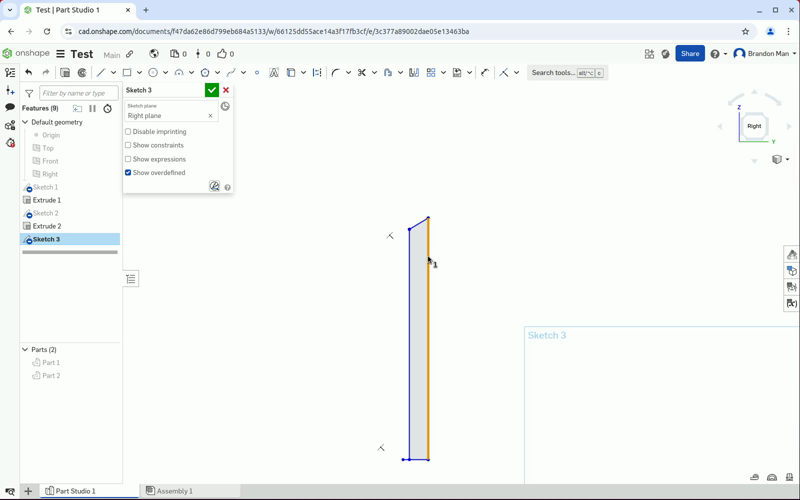
scroll(-6)
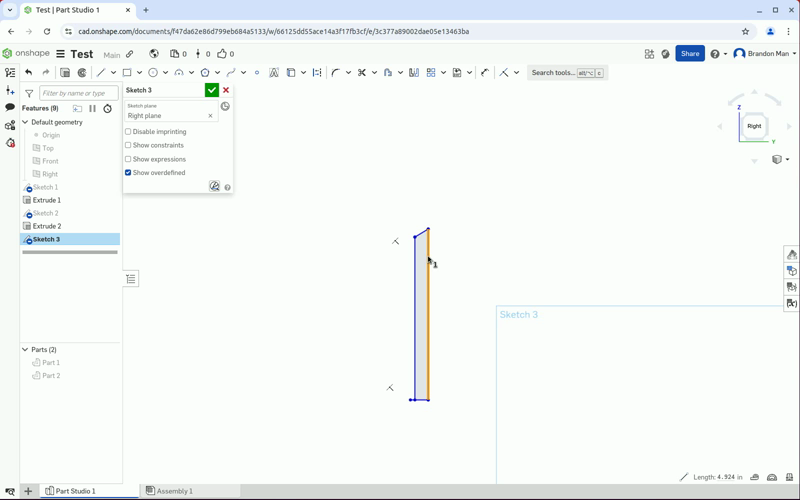
scroll(-6)
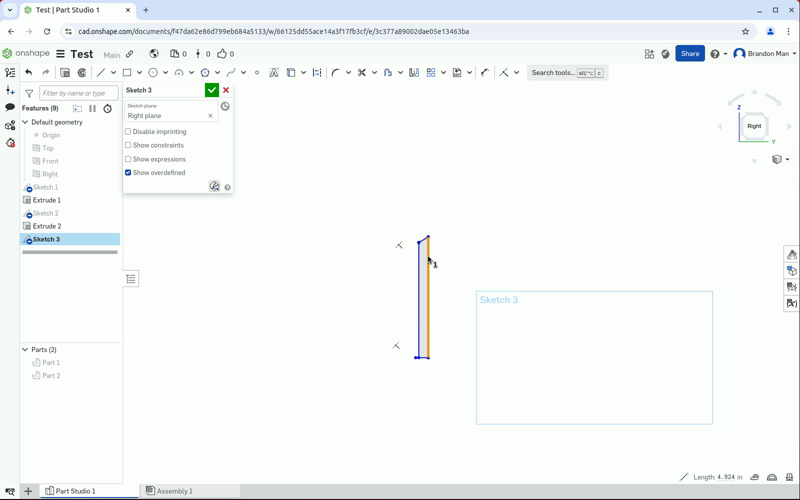
scroll(-6)
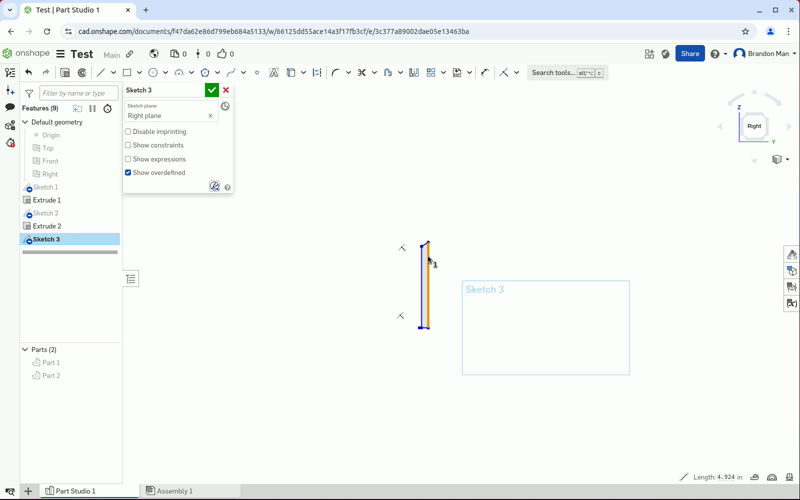
scroll(-6)
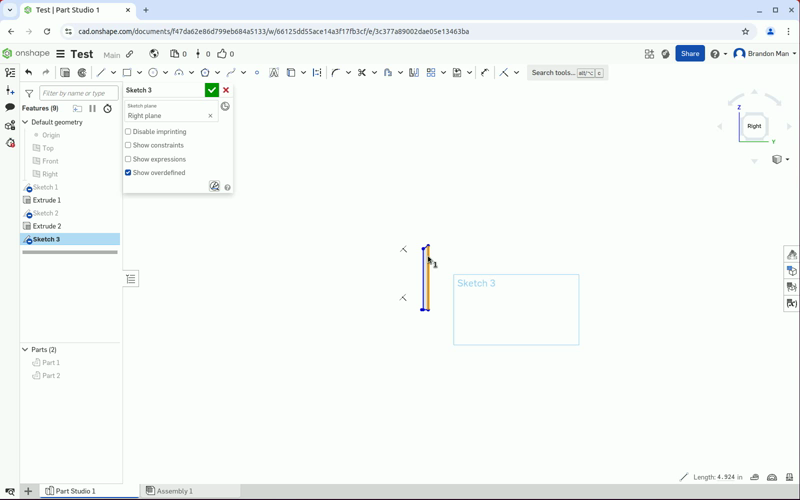
scroll(-6)
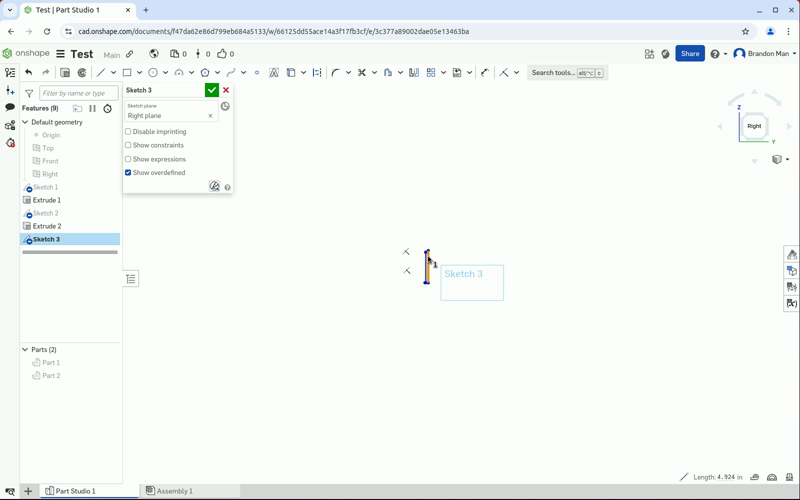
mouse_move(73, 352)
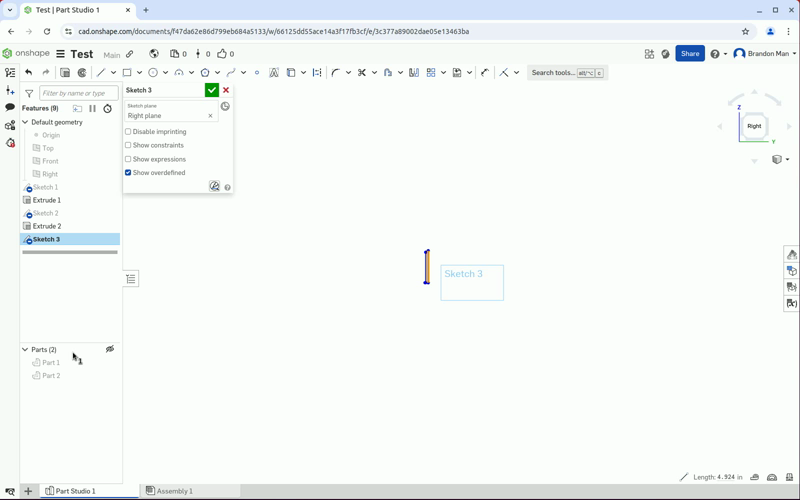
key(shift+y)
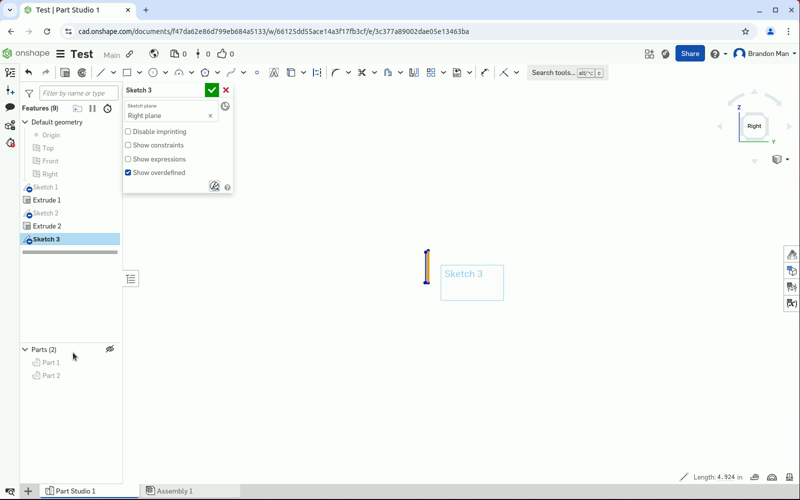
key(shift+e)
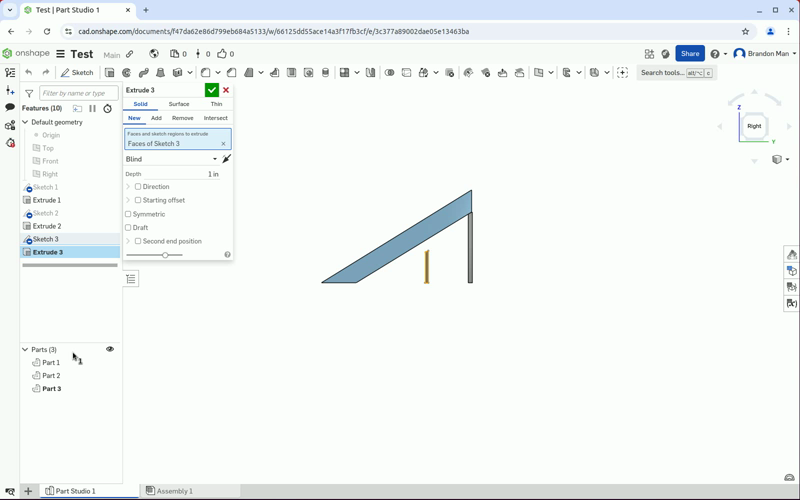
mouse_move(143, 106)
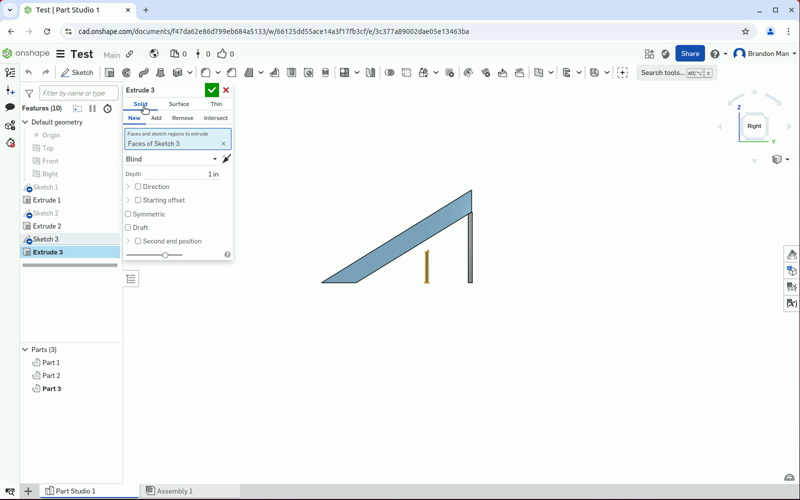
click(143, 106)
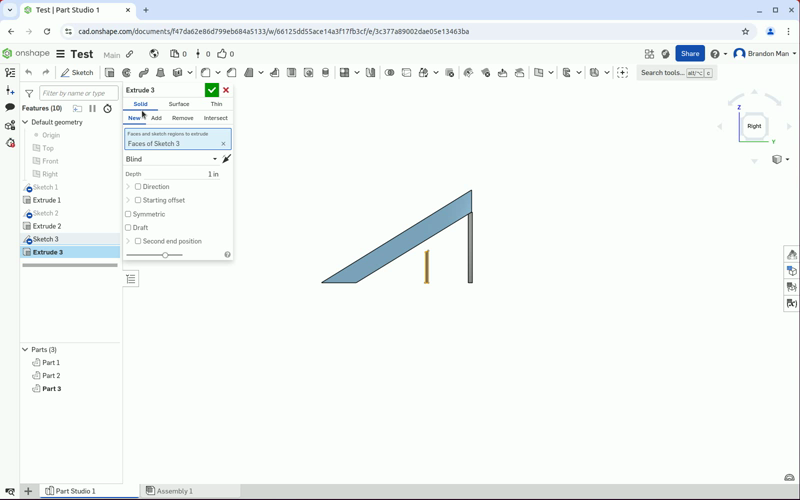
mouse_move(137, 120)
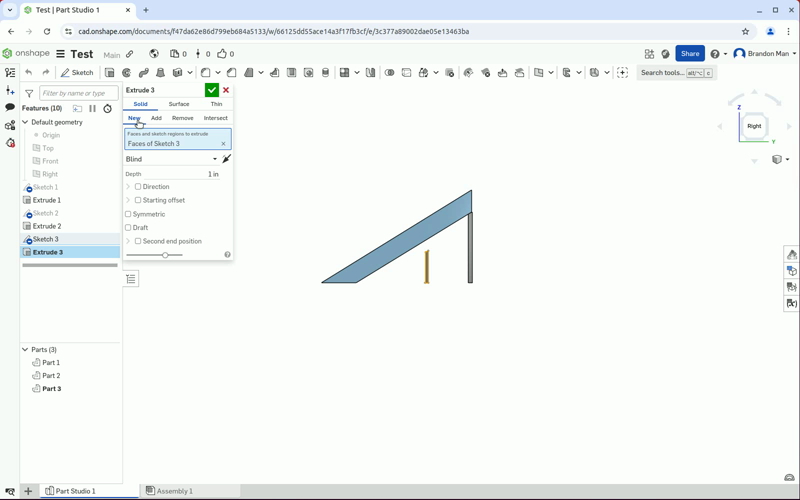
click(137, 120)
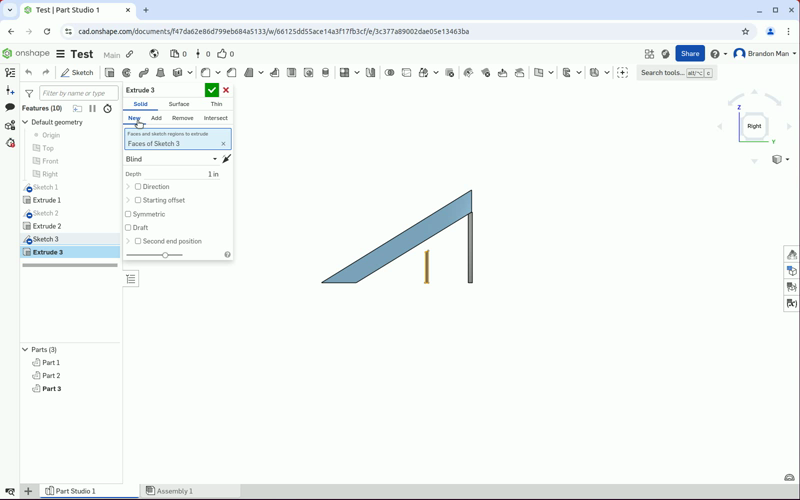
key(tab, 4)
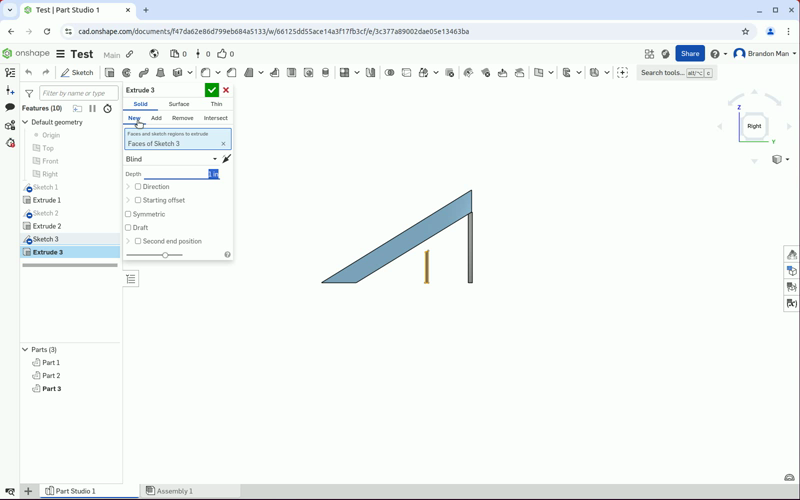
text(3.37)
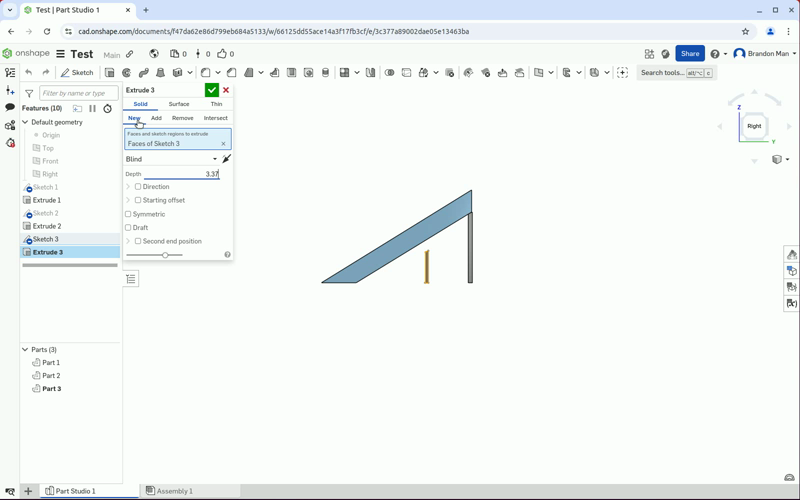
key(tab, 3)
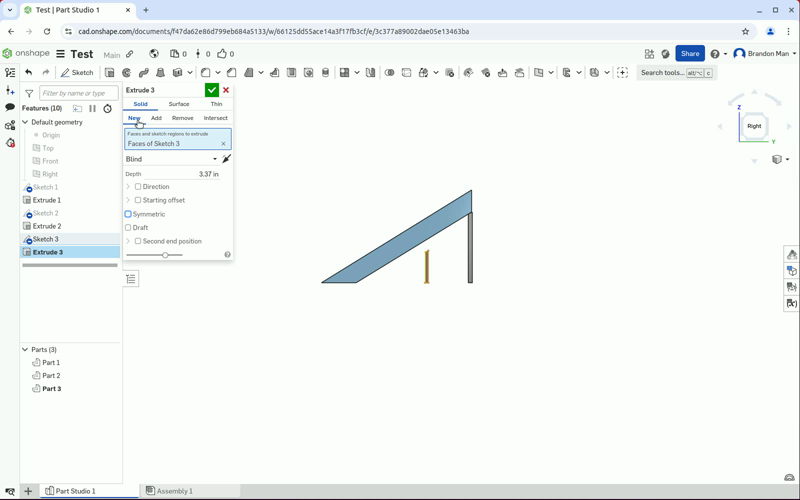
key(space)
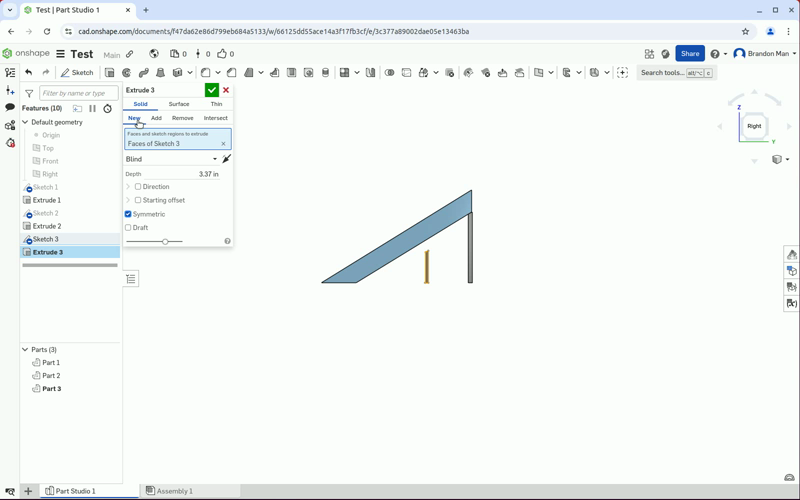
key(enter)
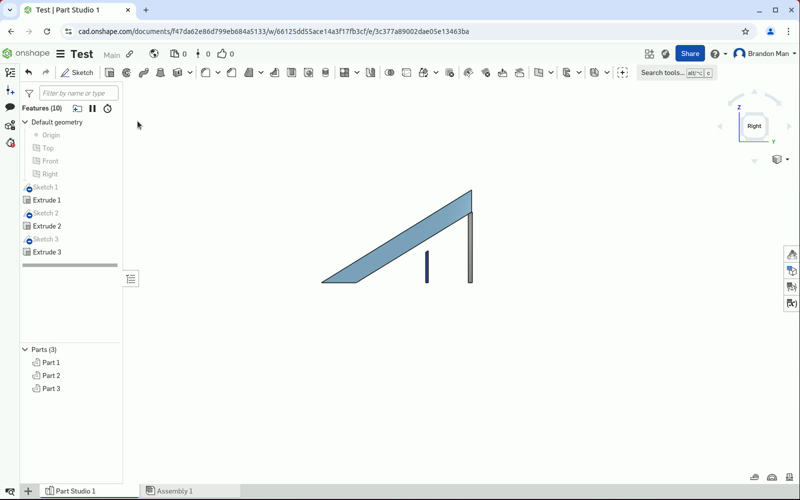
key(shift+h)
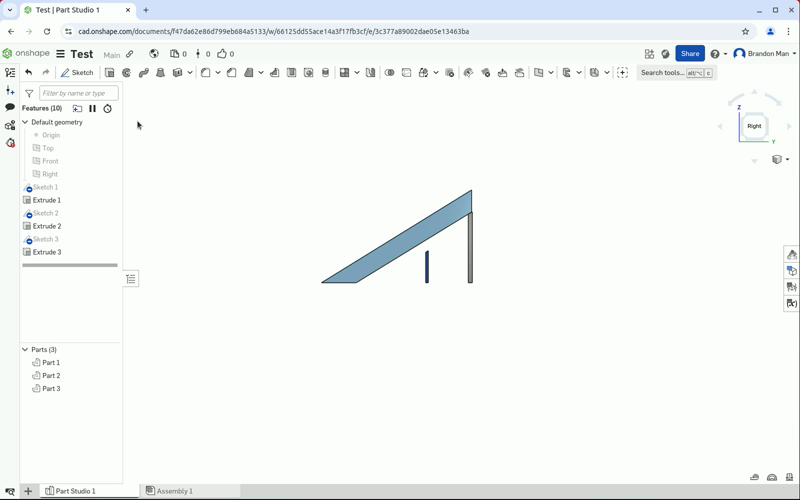
key(shift+h)
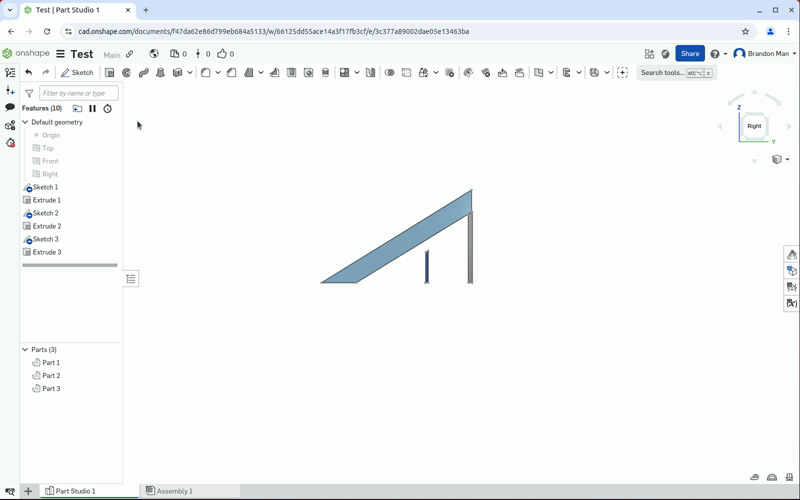
key(shift+7)
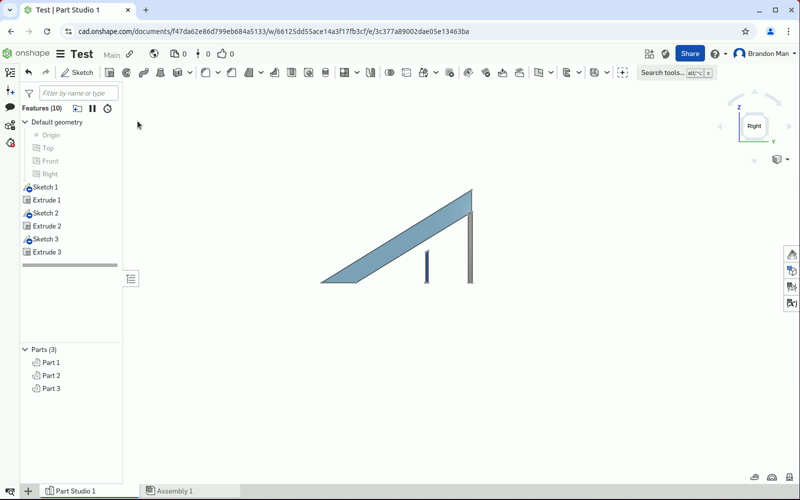
key(right, 2)
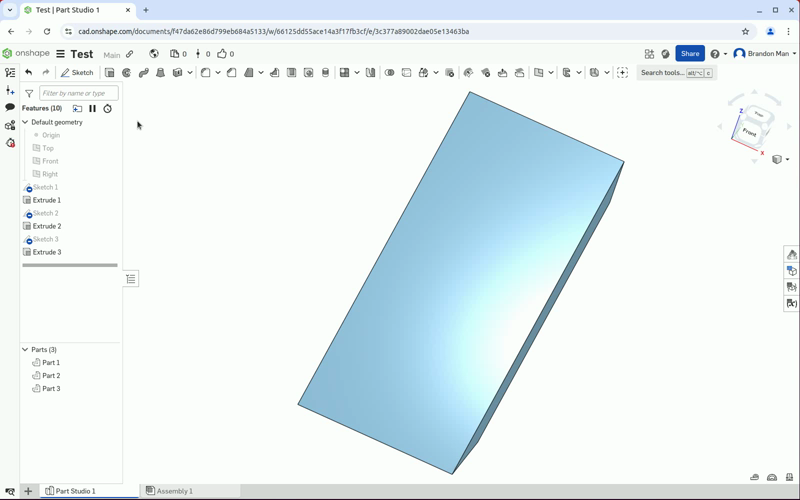
key(down, 2)
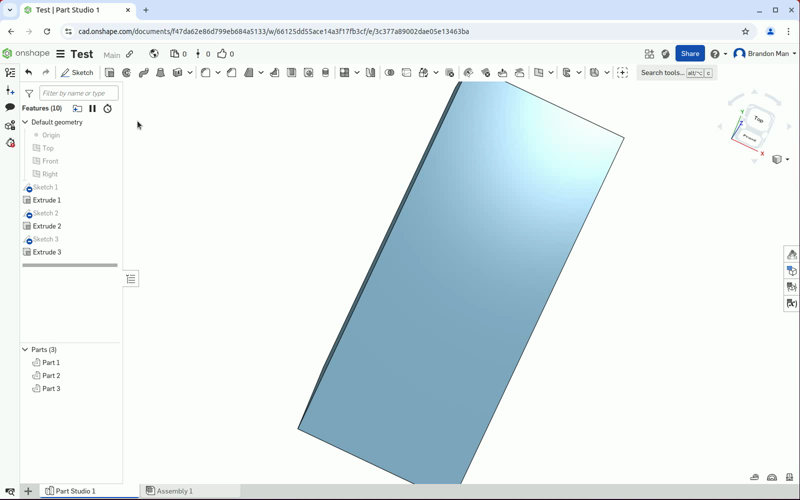
key(up, 2)
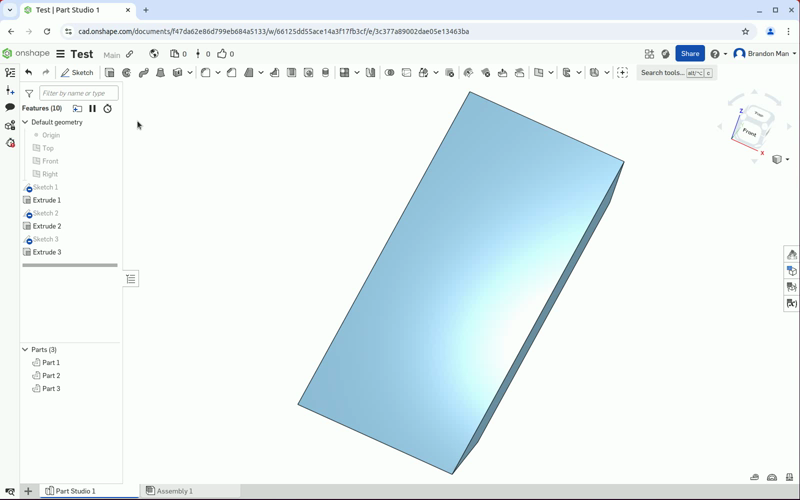
key(left, 2)
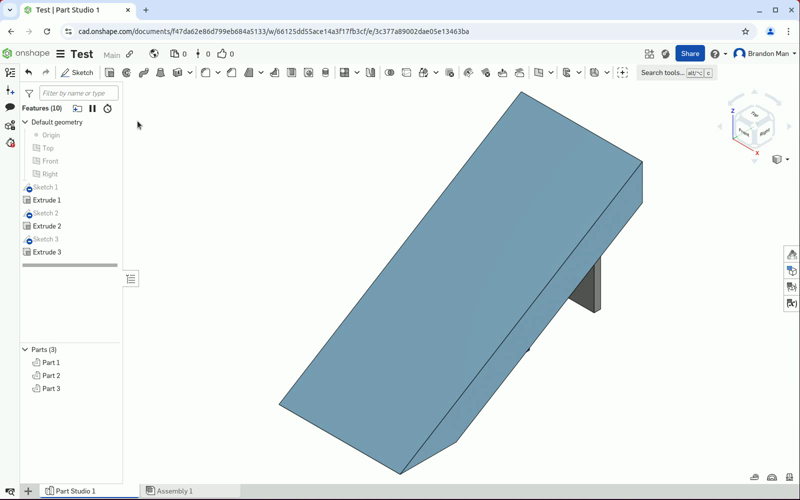
mouse_move(73, 189)
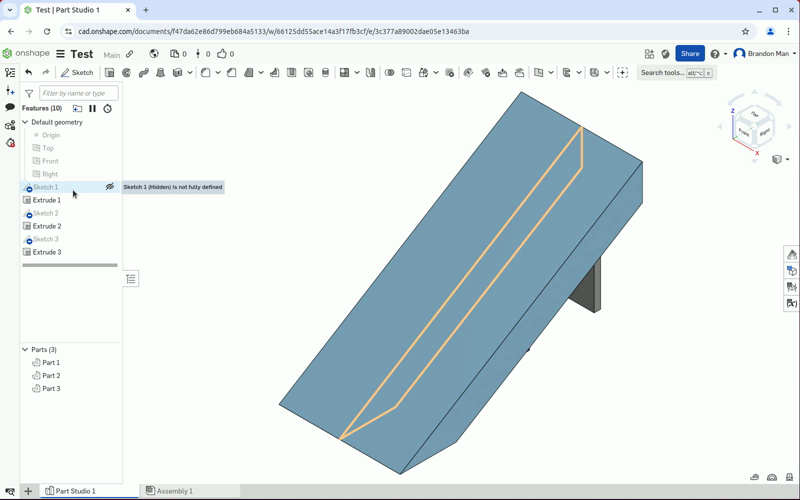
click(73, 189)